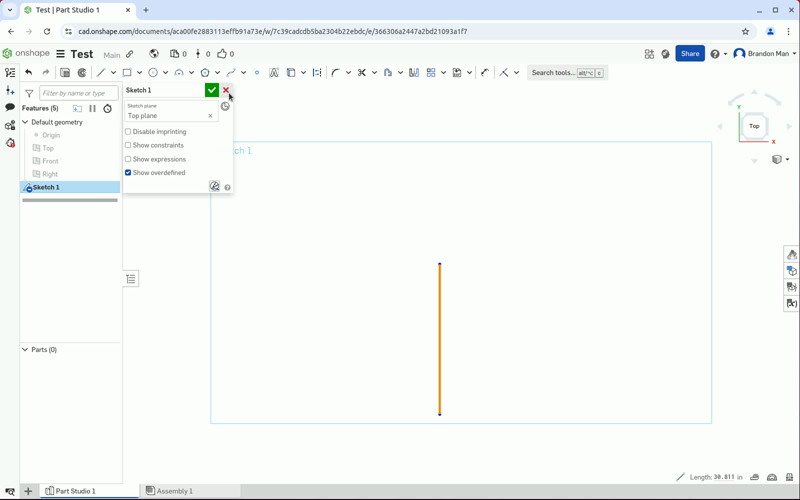
key(shift+h)
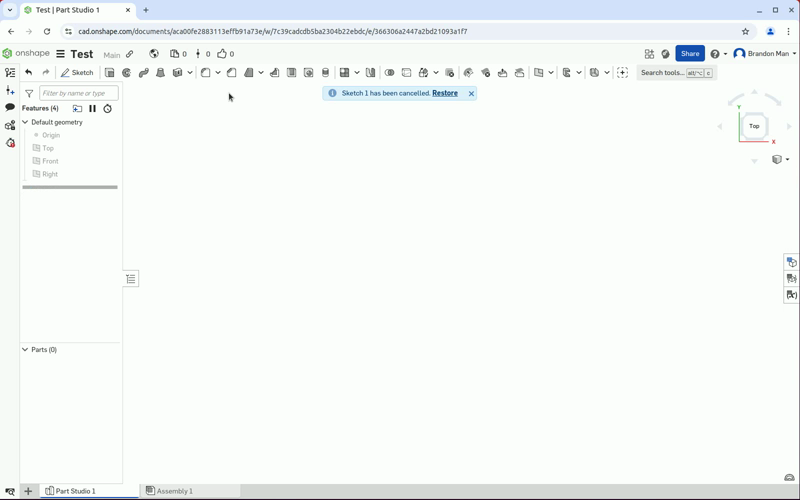
mouse_move(73, 352)
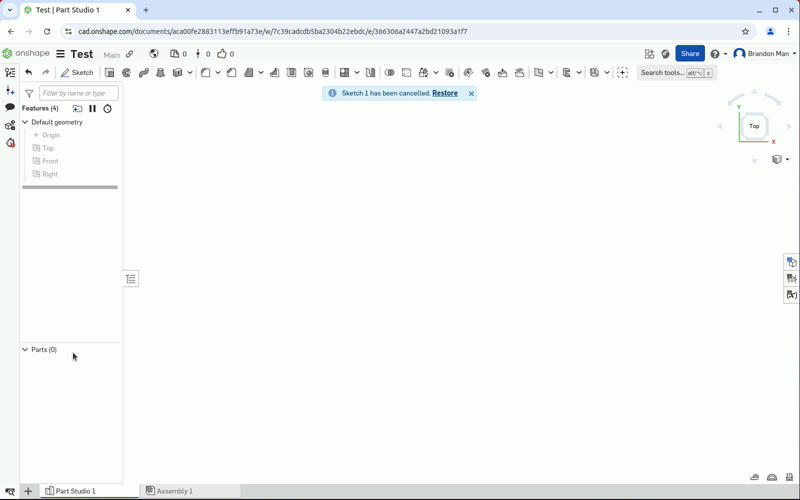
key(y)
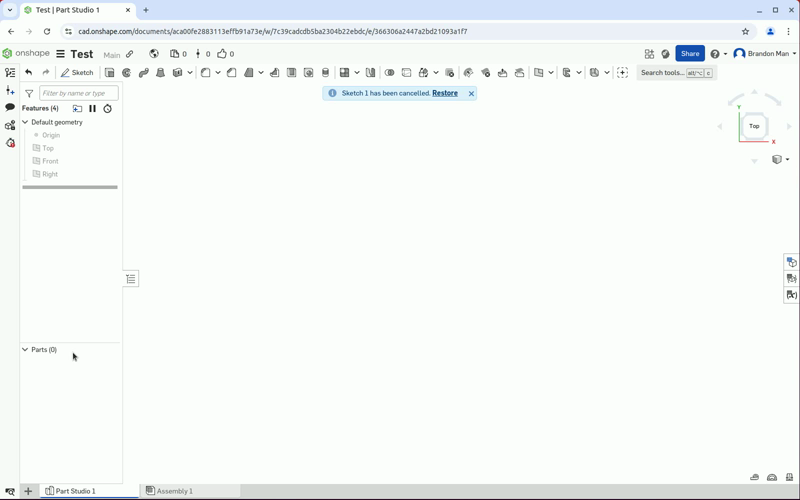
key(shift+p)
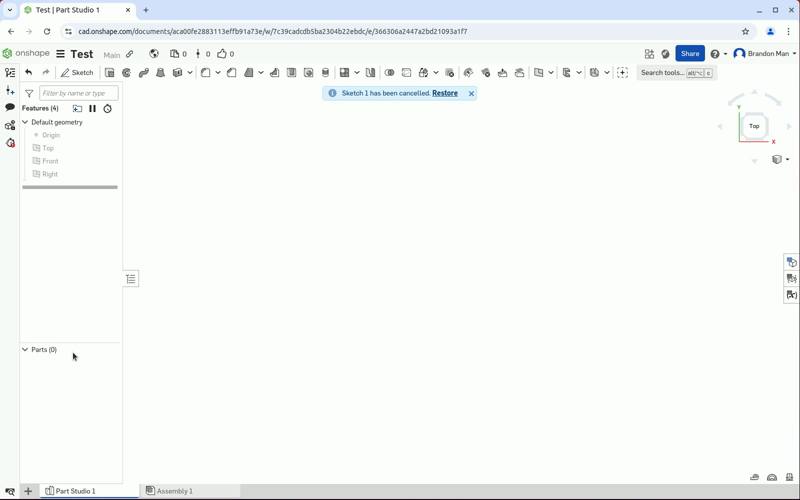
key(space)
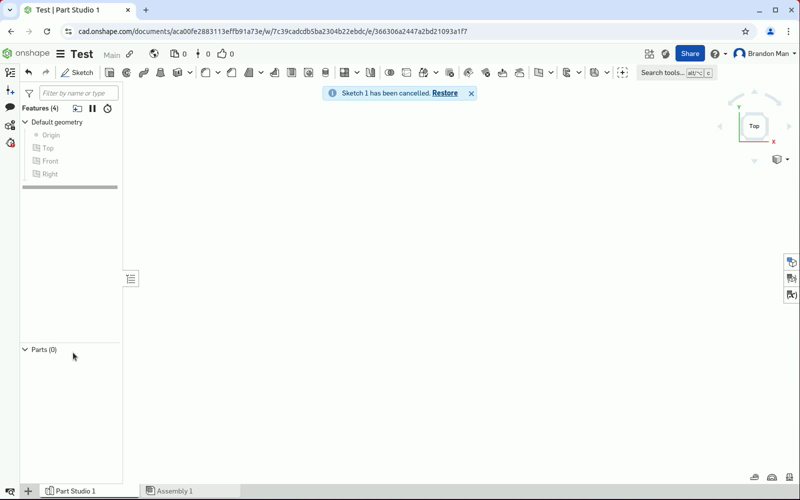
key_down(shift)
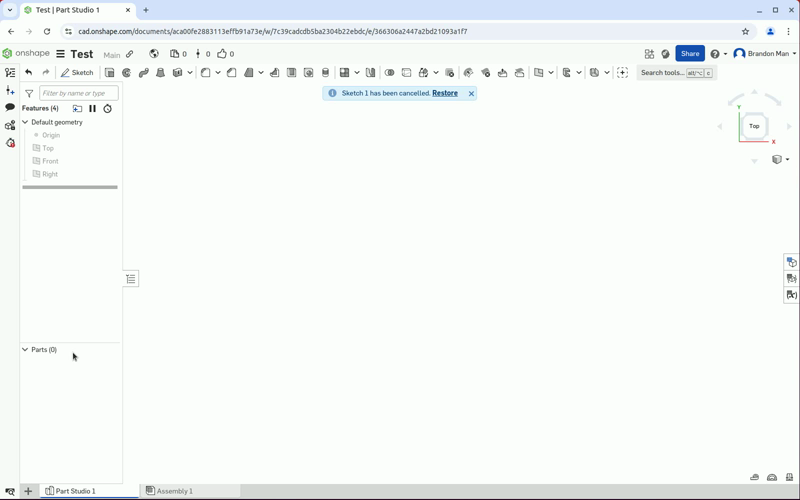
key(up)
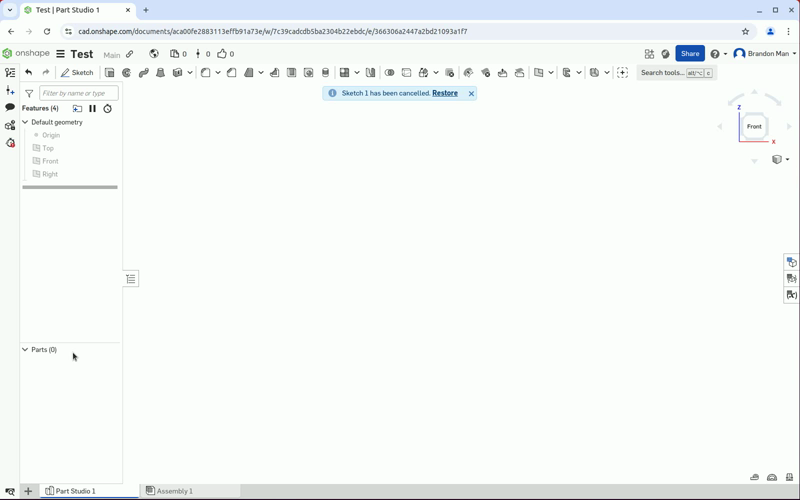
key_up(shift)
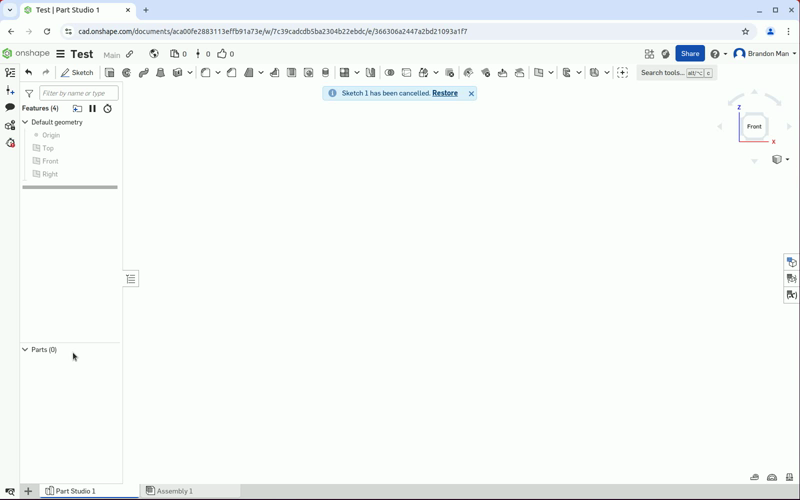
key(space)
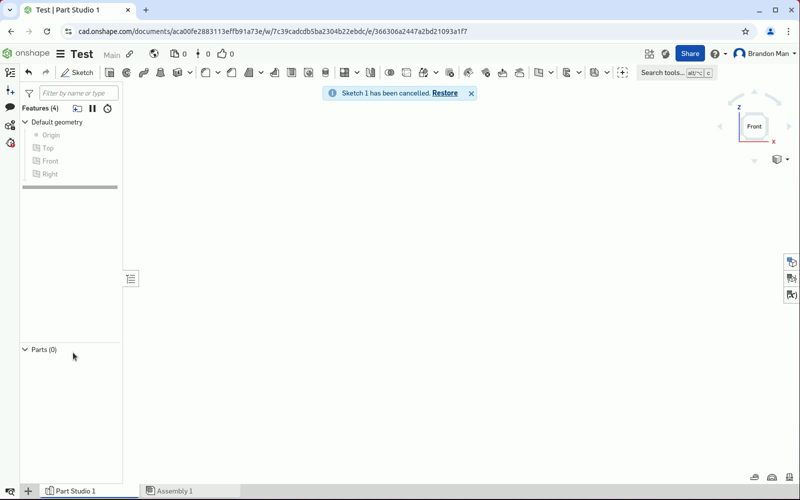
key_down(shift)
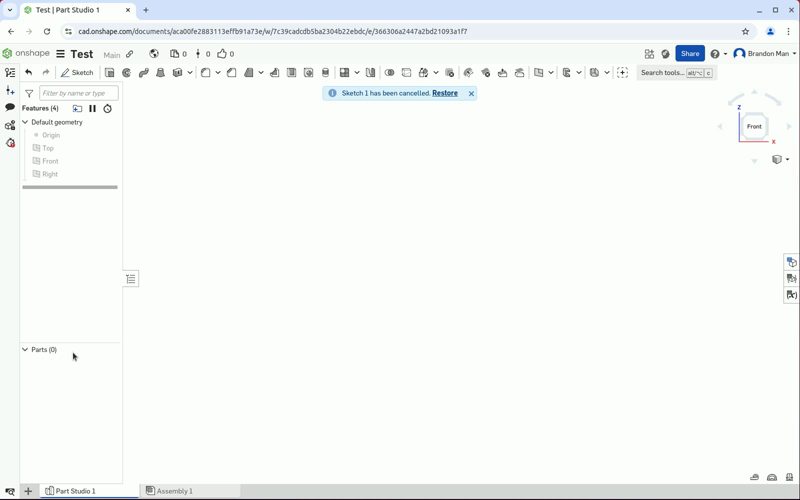
key(left)
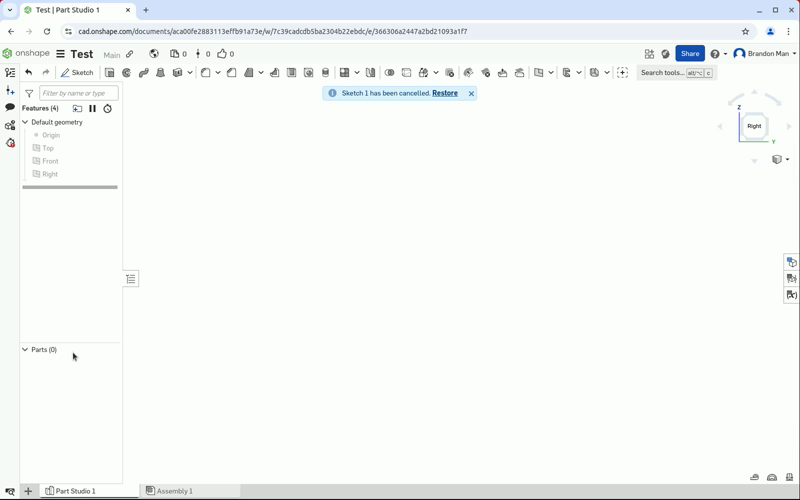
key_up(shift)
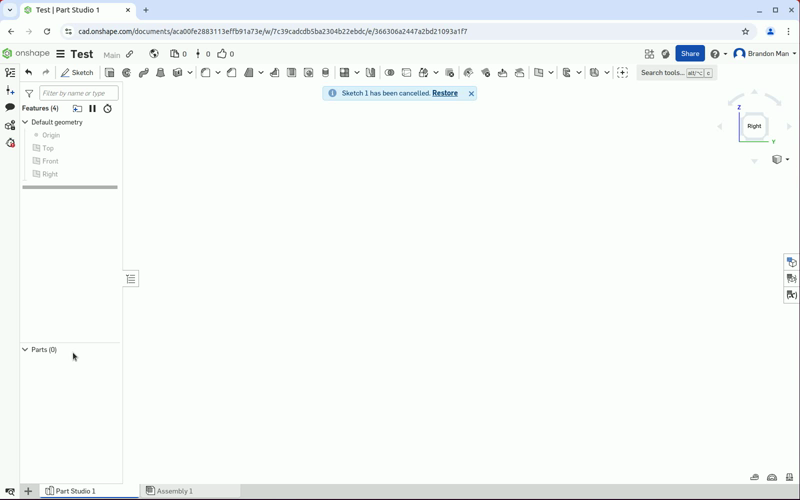
mouse_move(73, 352)
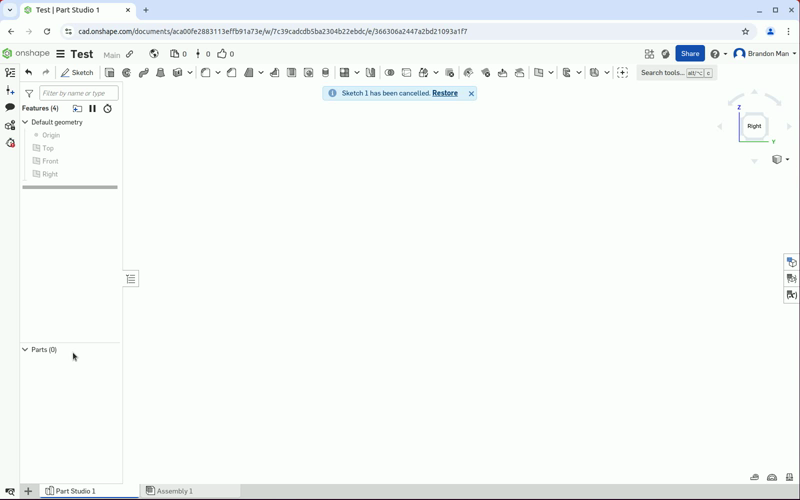
key(shift+y)
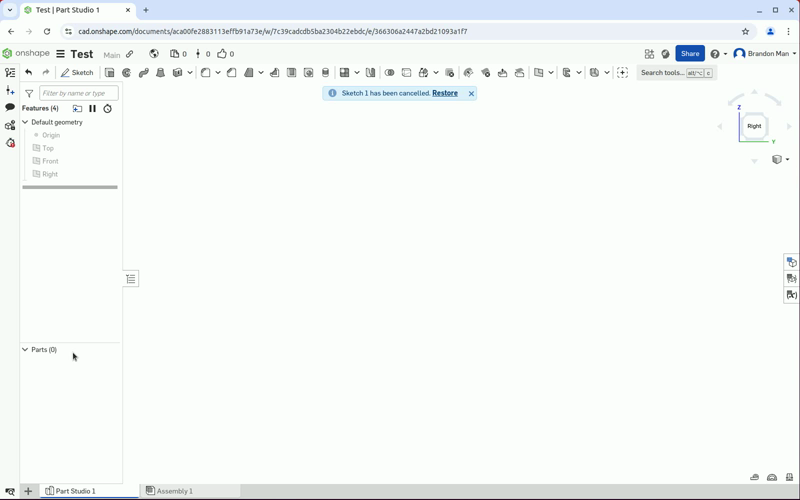
key(shift+s)
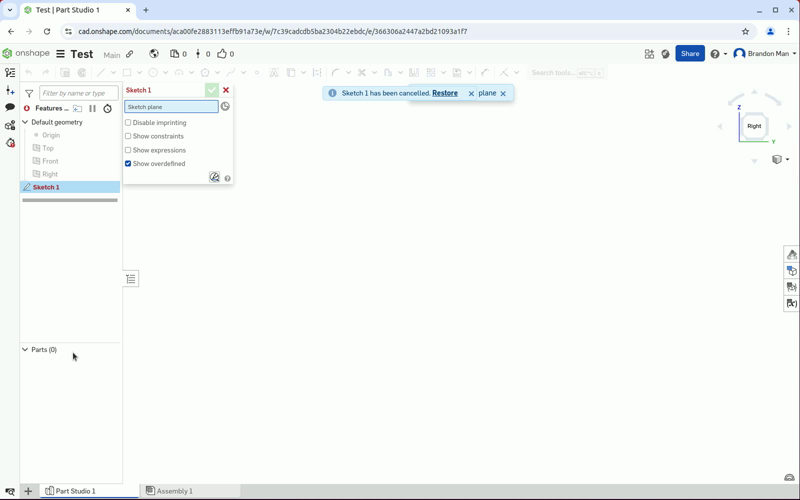
mouse_move(73, 176)
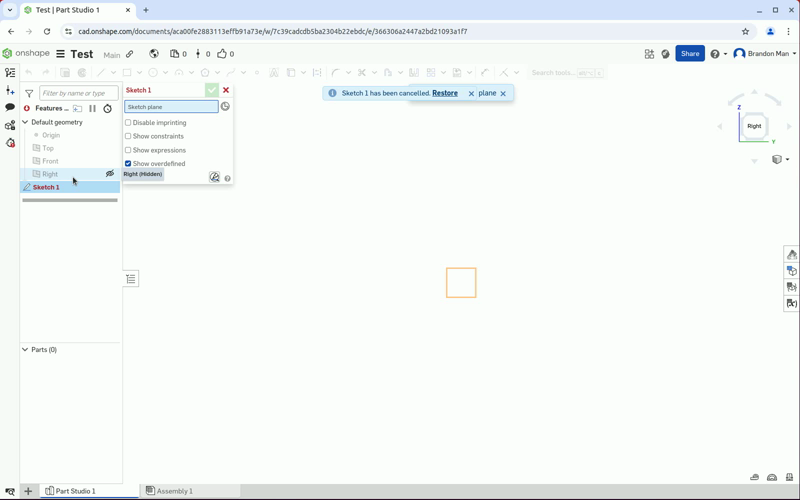
click(73, 176)
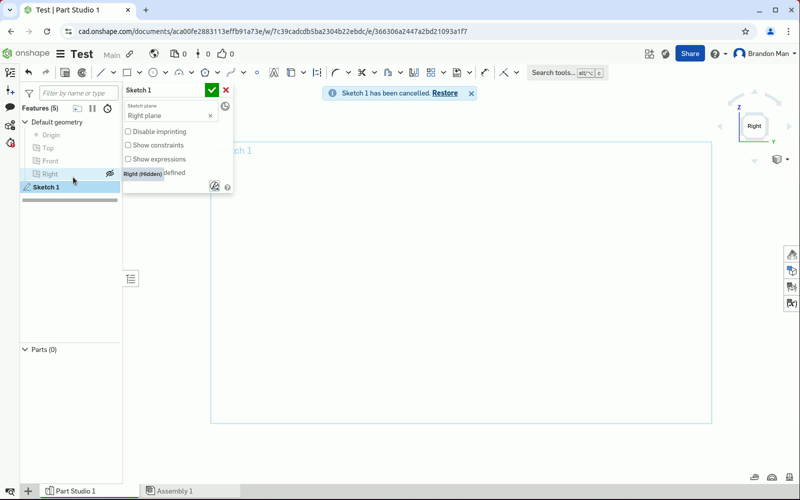
mouse_move(73, 352)
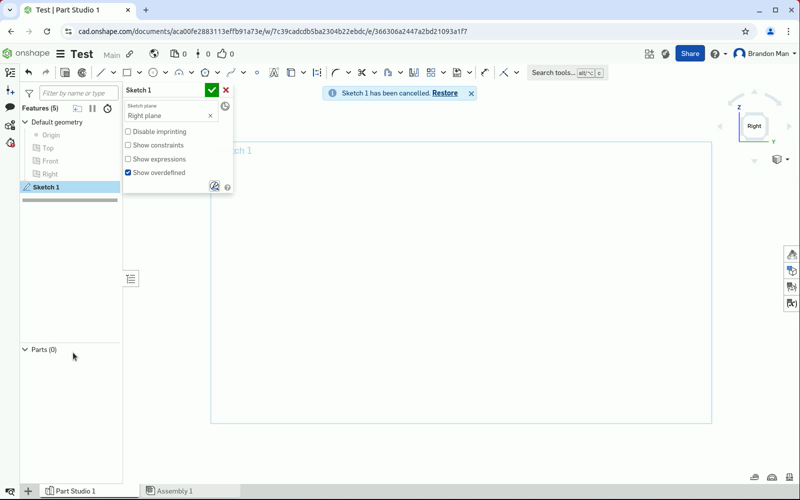
key(y)
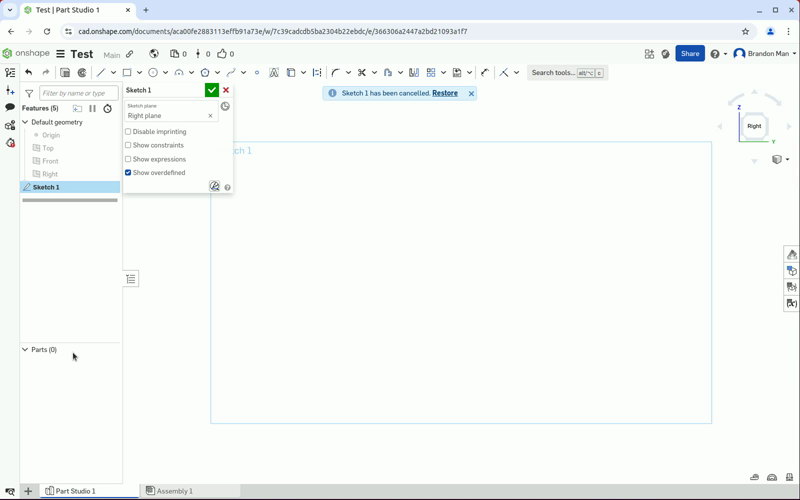
key(c)
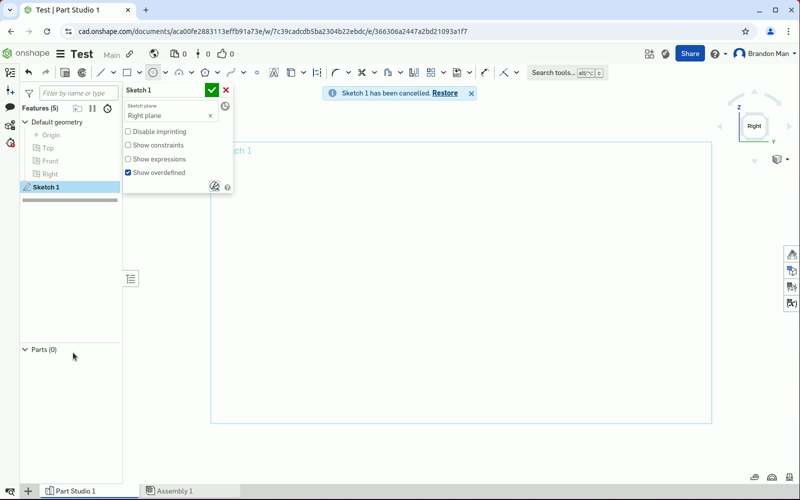
key_down(shift)
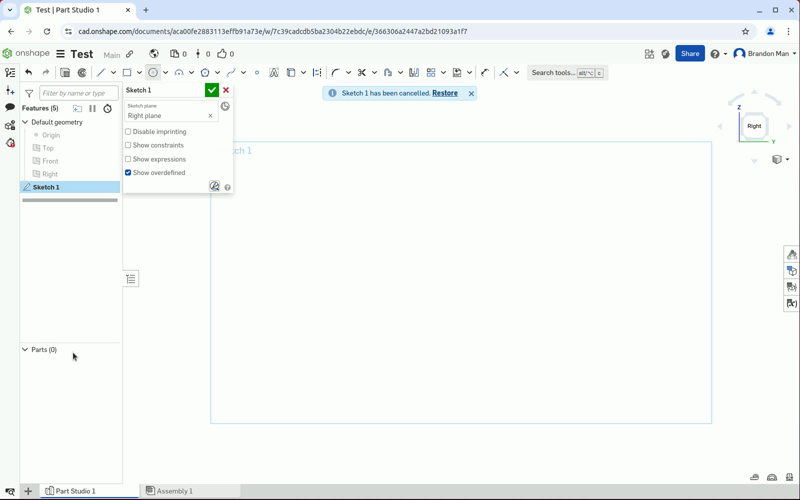
mouse_move(461, 282)
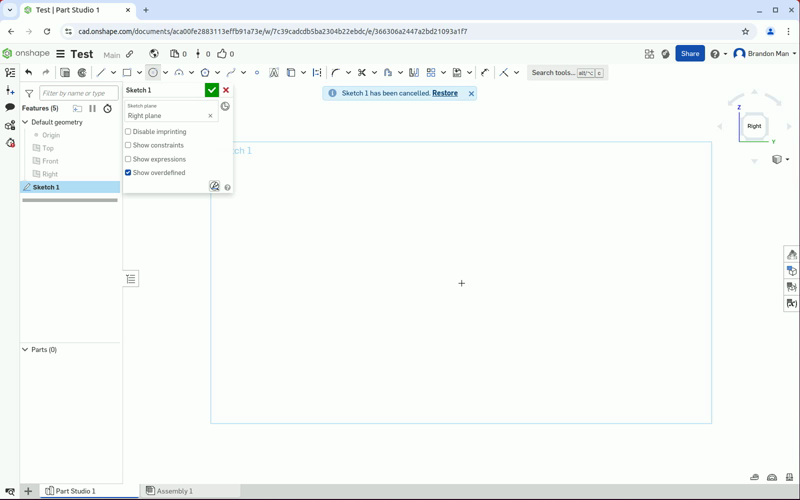
click(461, 282)
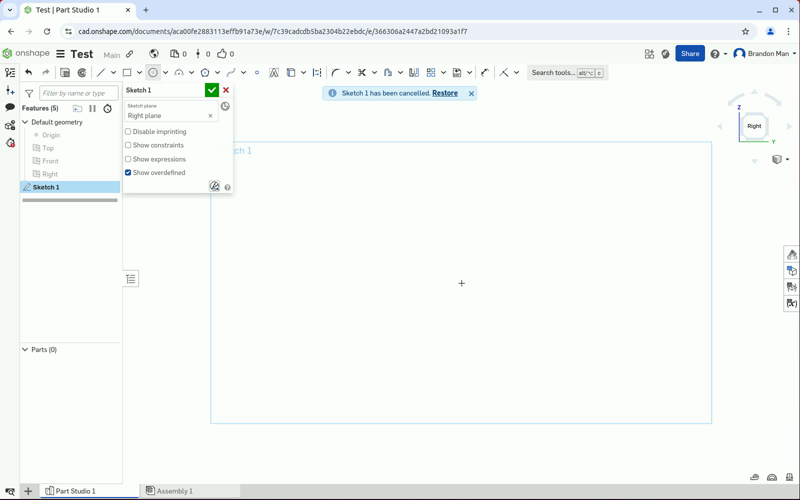
key_up(shift)
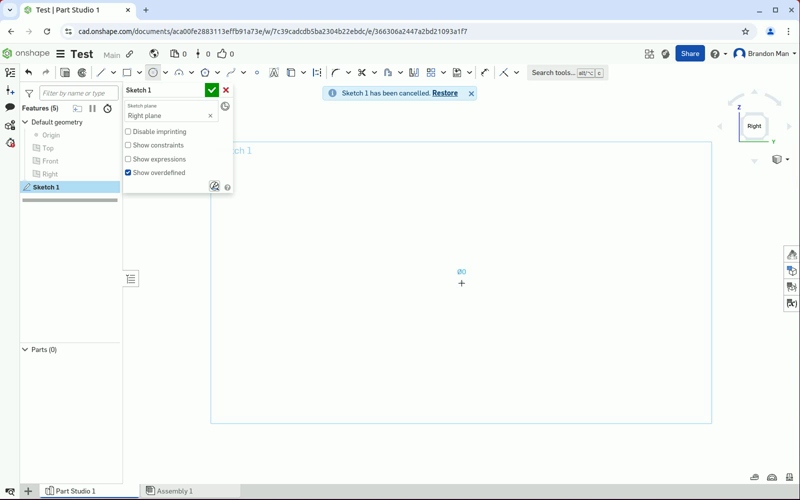
mouse_move(466, 282)
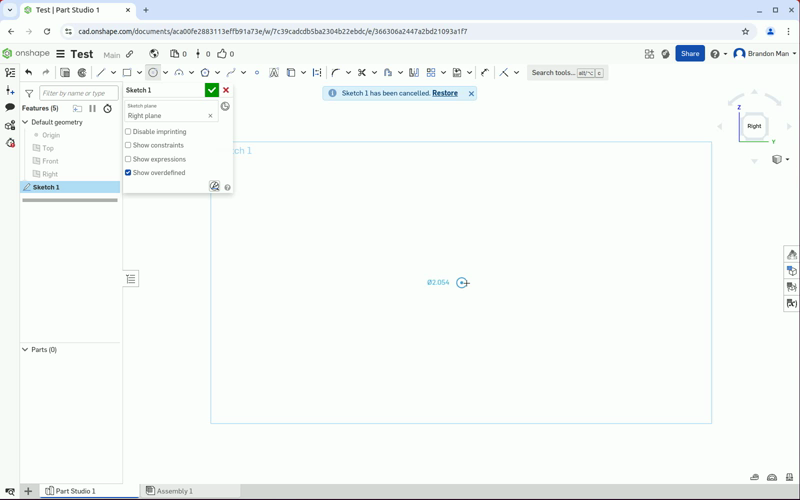
click(466, 282)
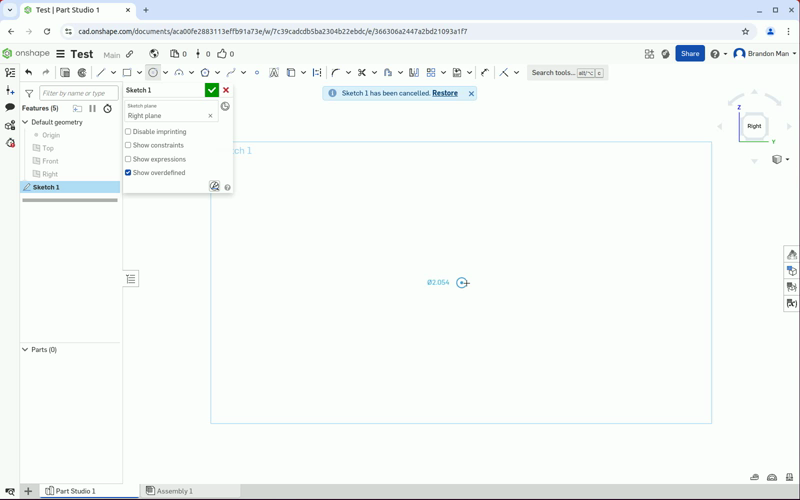
key(esc)
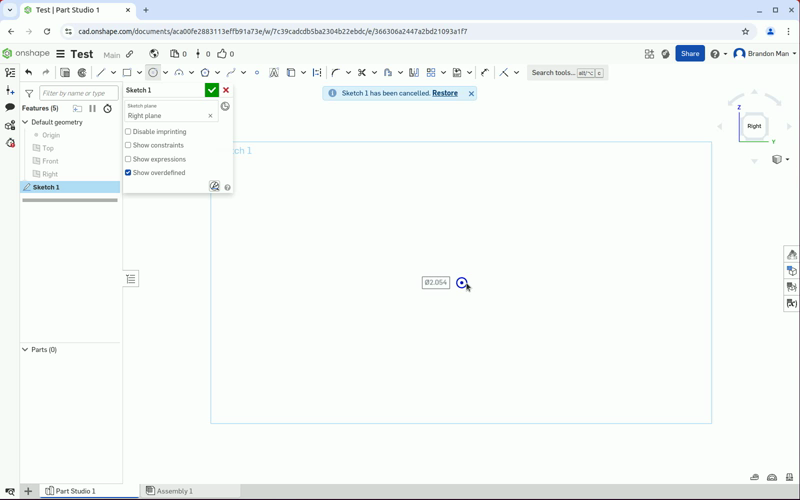
key(c)
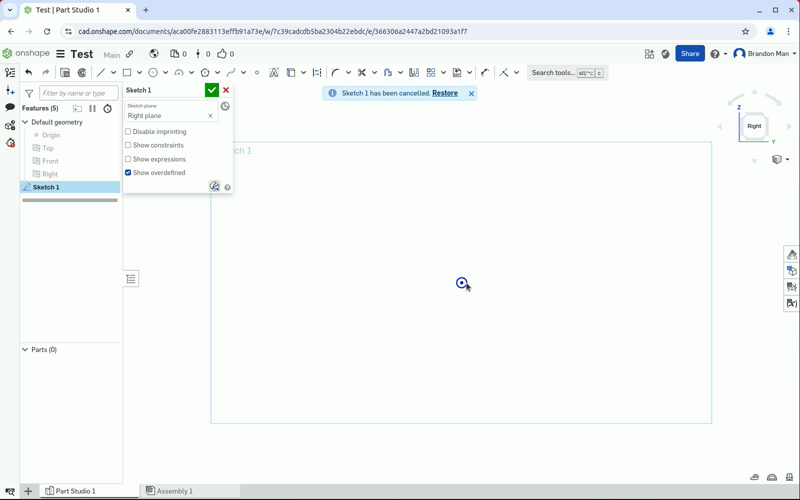
key_down(shift)
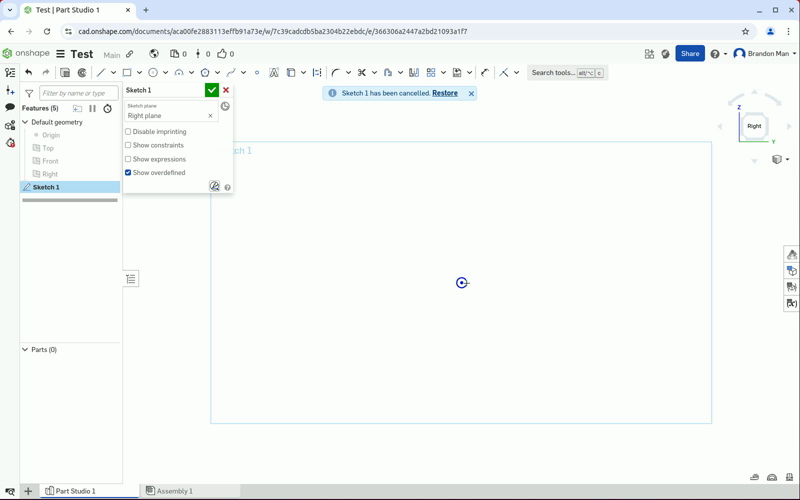
mouse_move(461, 282)
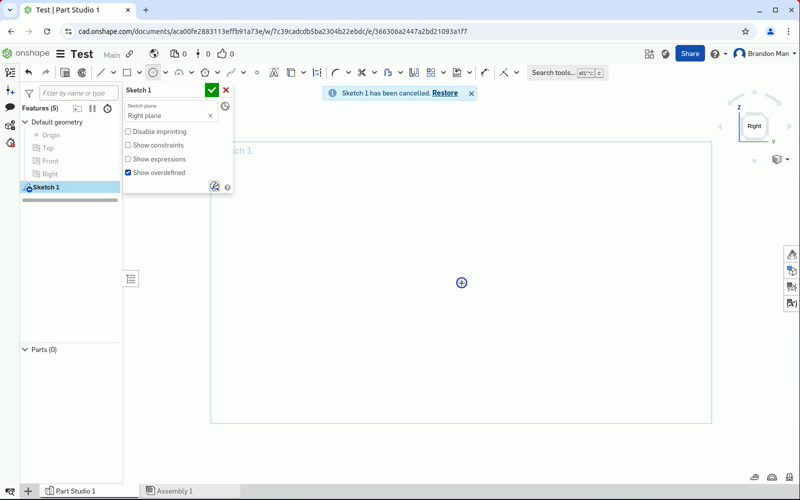
click(461, 282)
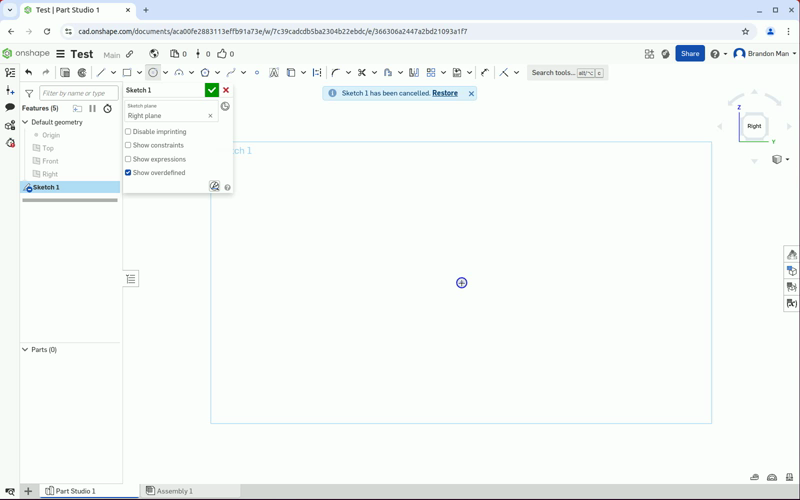
key_up(shift)
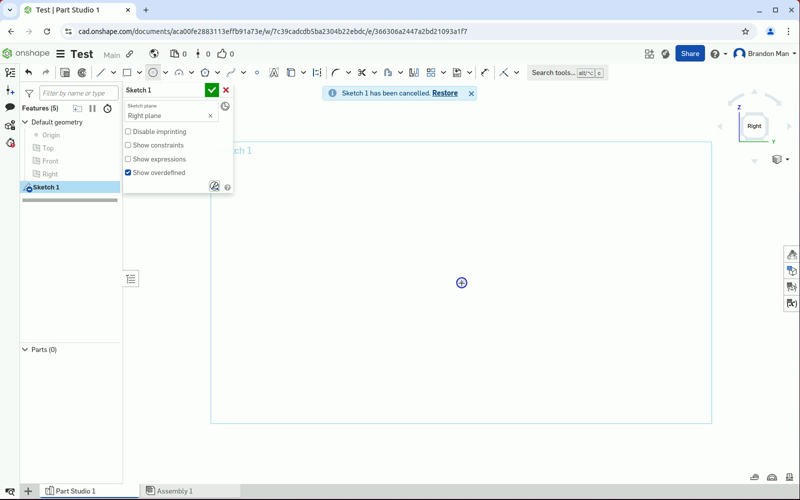
mouse_move(465, 282)
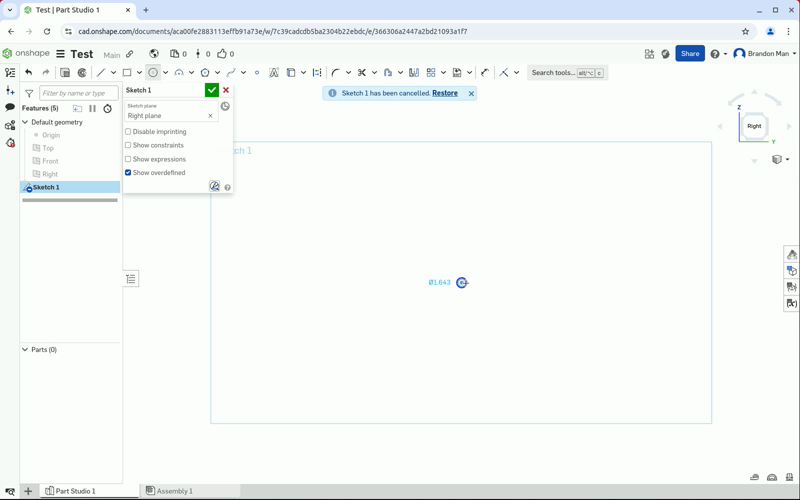
scroll(6)
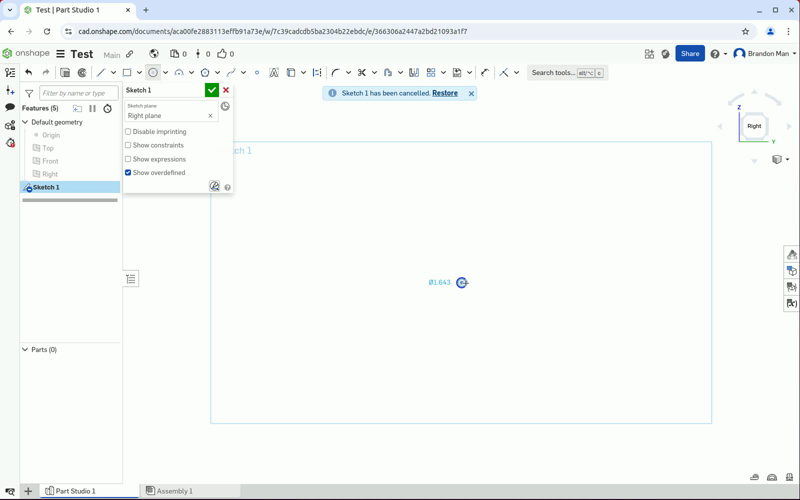
scroll(6)
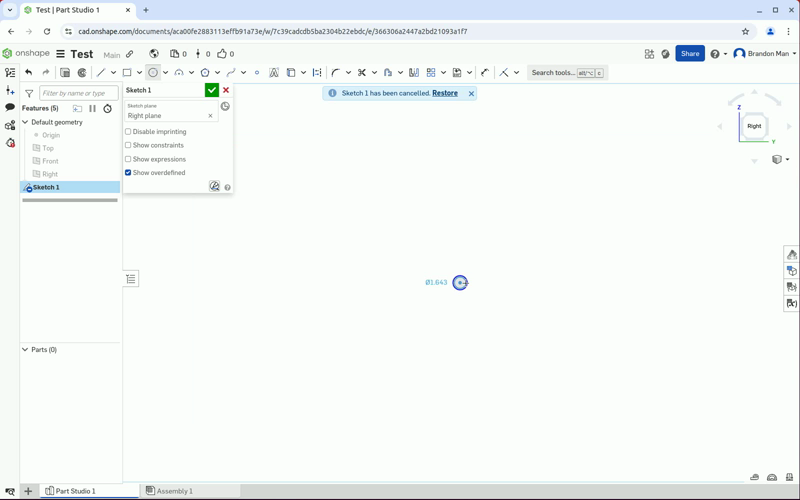
scroll(6)
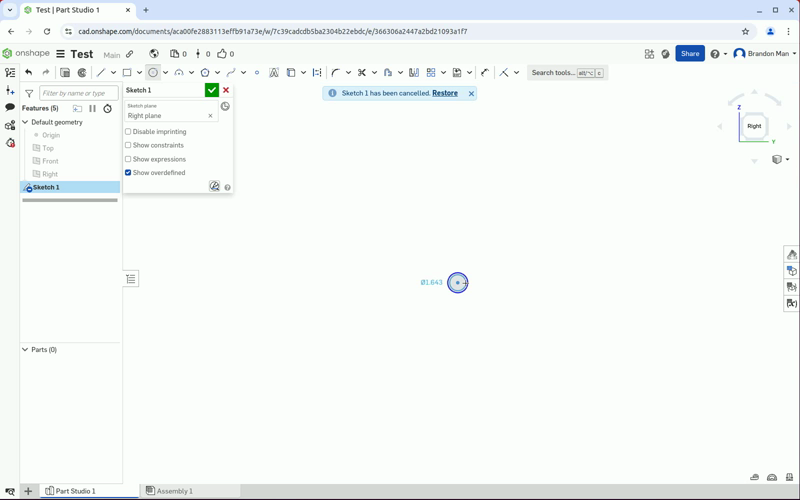
scroll(6)
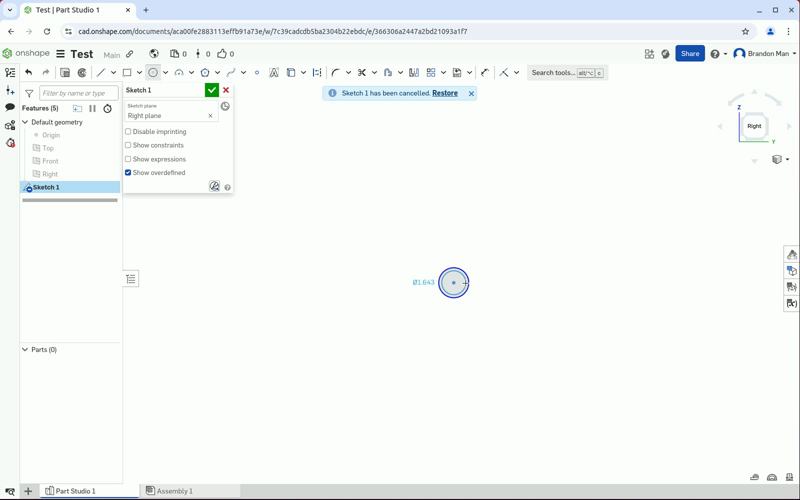
scroll(6)
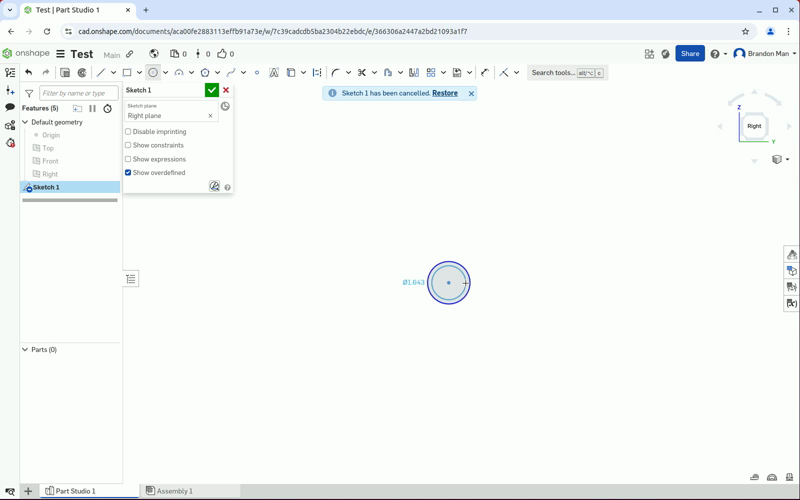
scroll(6)
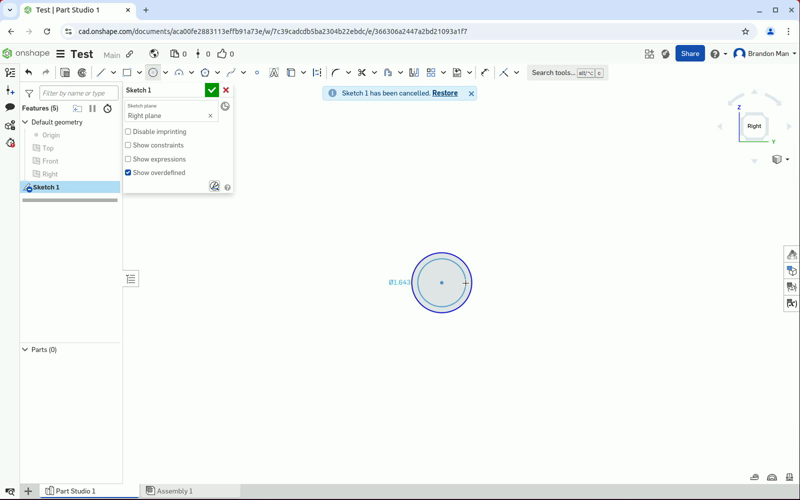
scroll(6)
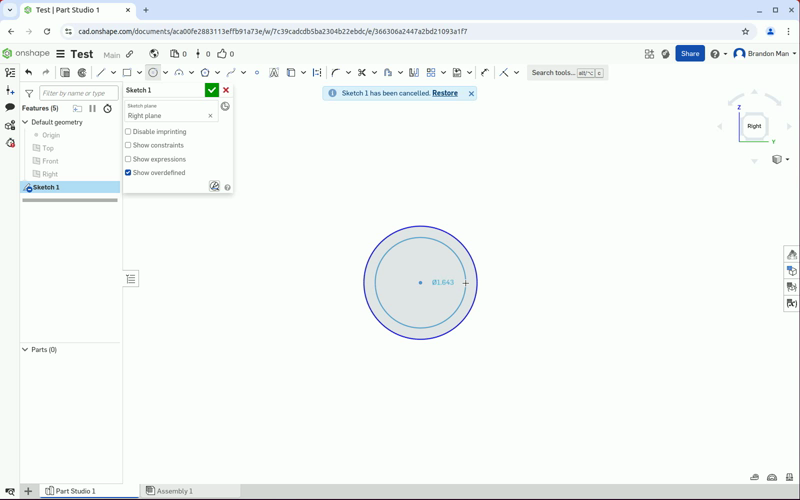
click(465, 282)
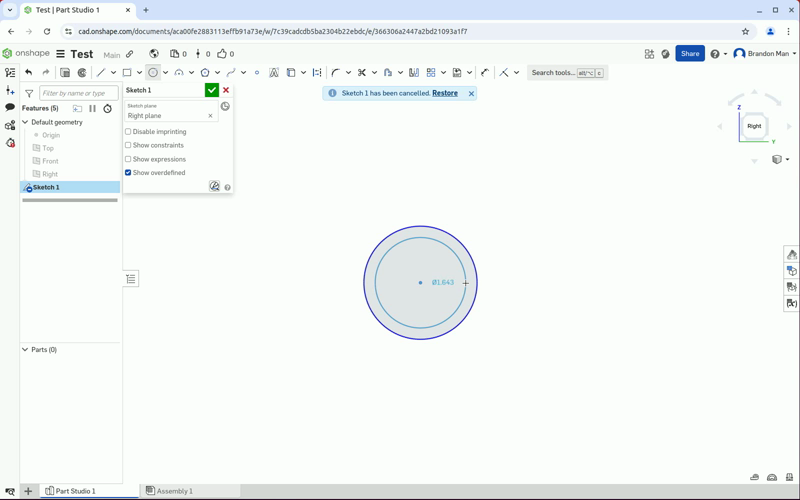
scroll(-6)
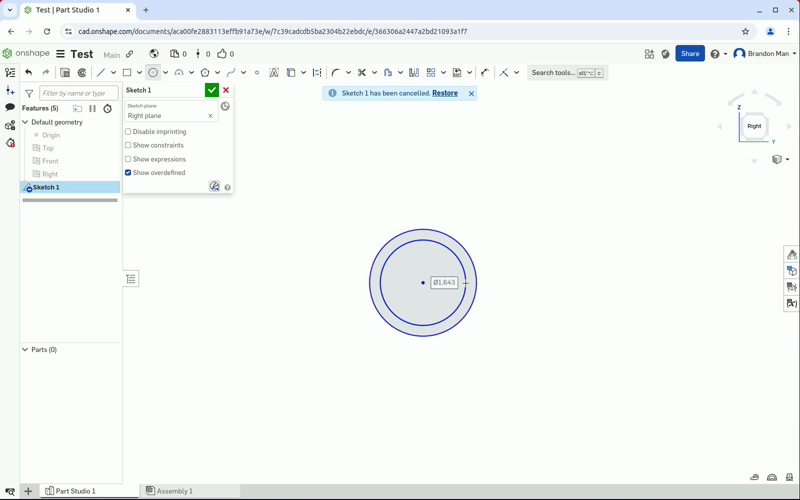
scroll(-6)
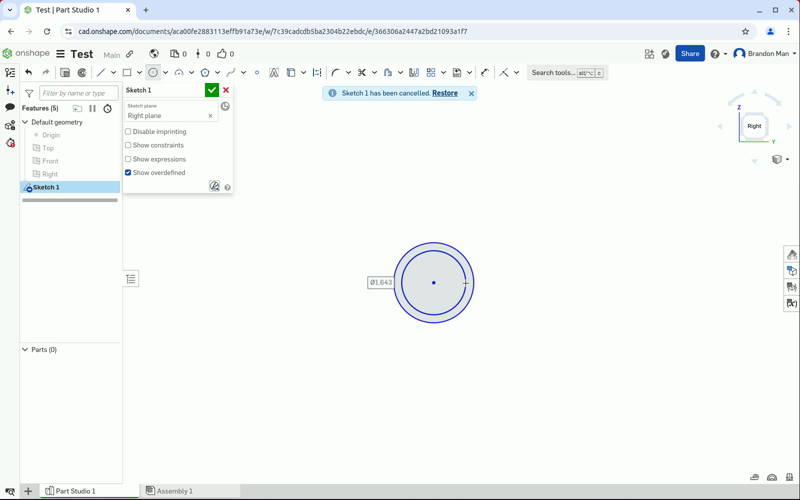
scroll(-6)
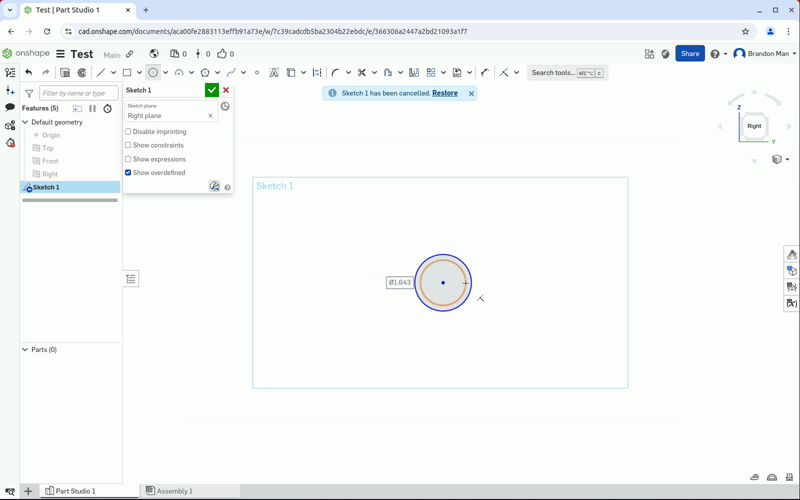
scroll(-6)
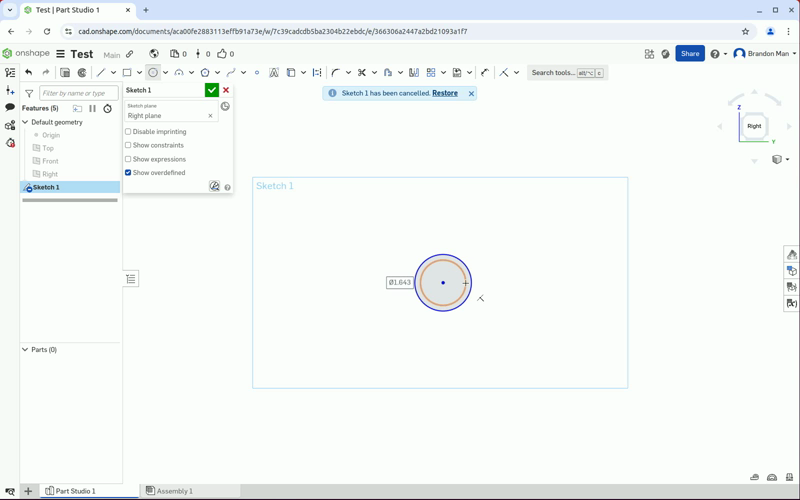
scroll(-6)
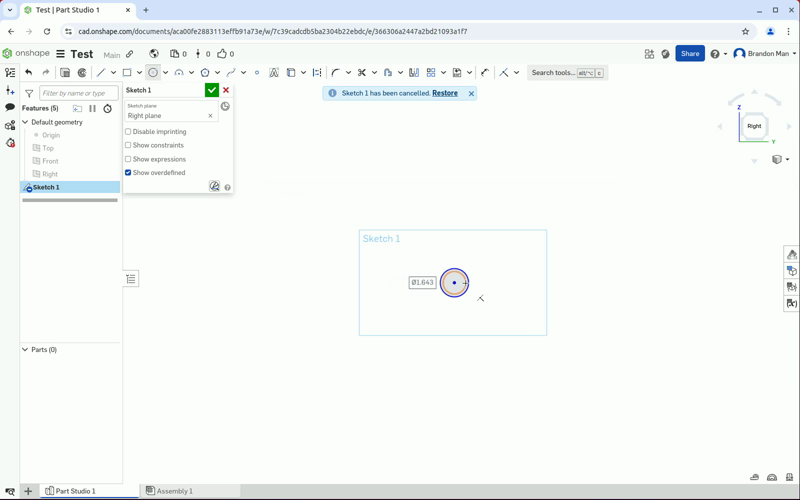
scroll(-6)
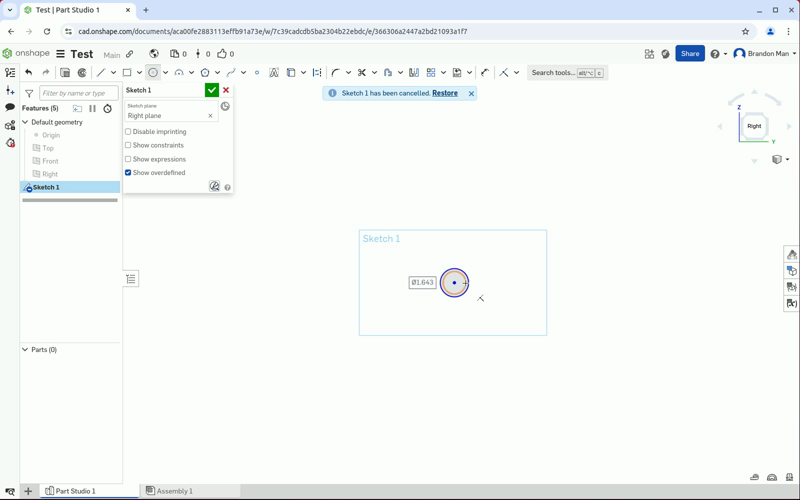
scroll(-6)
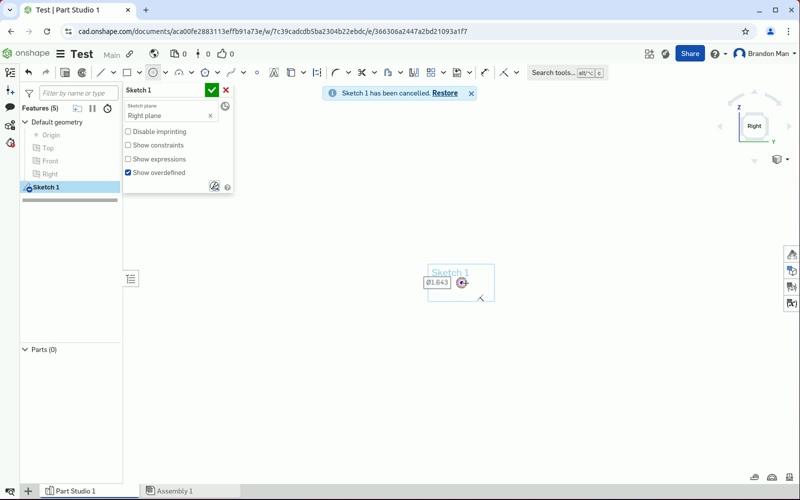
key(esc)
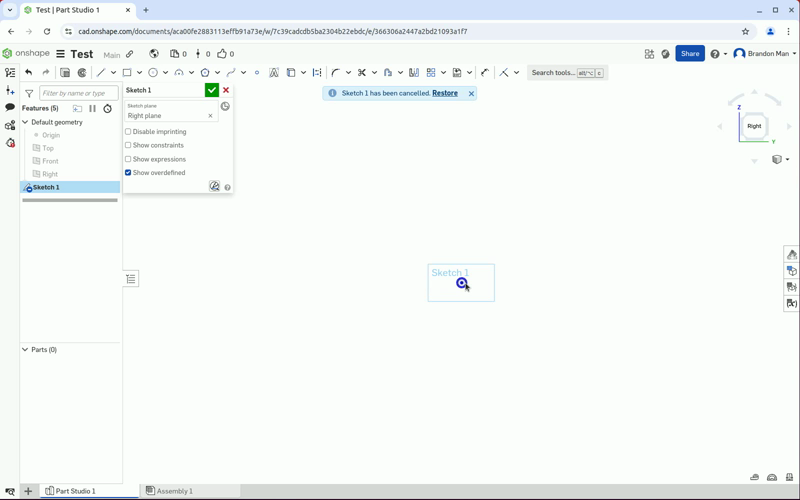
mouse_move(463, 287)
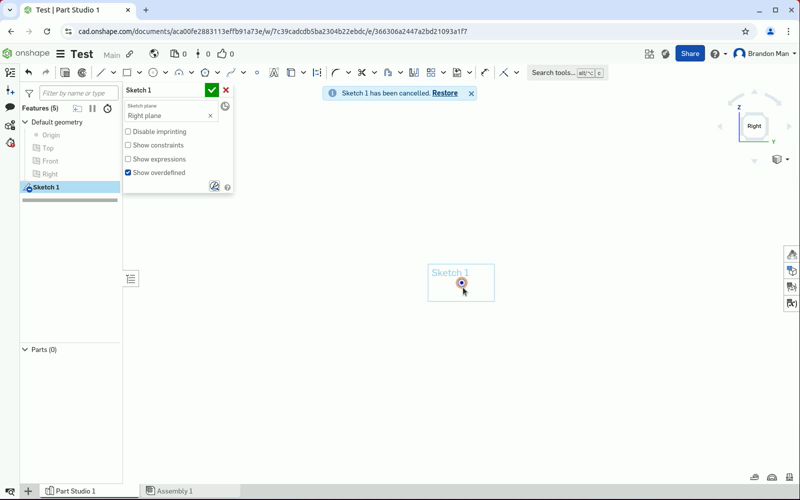
scroll(6)
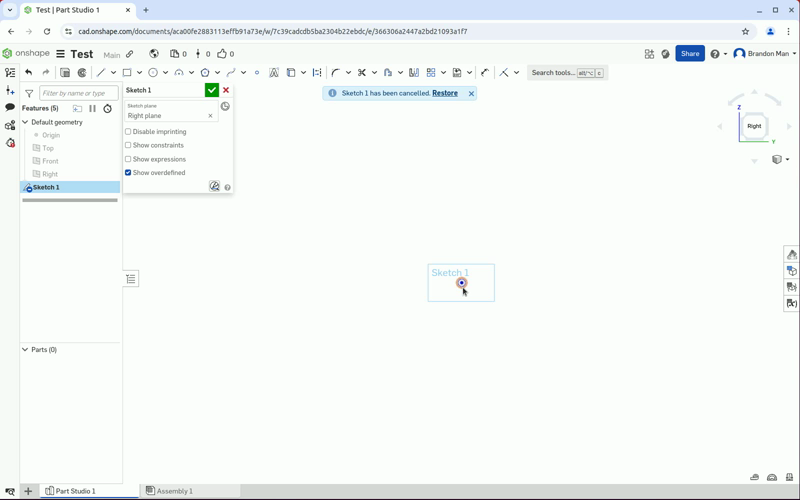
scroll(6)
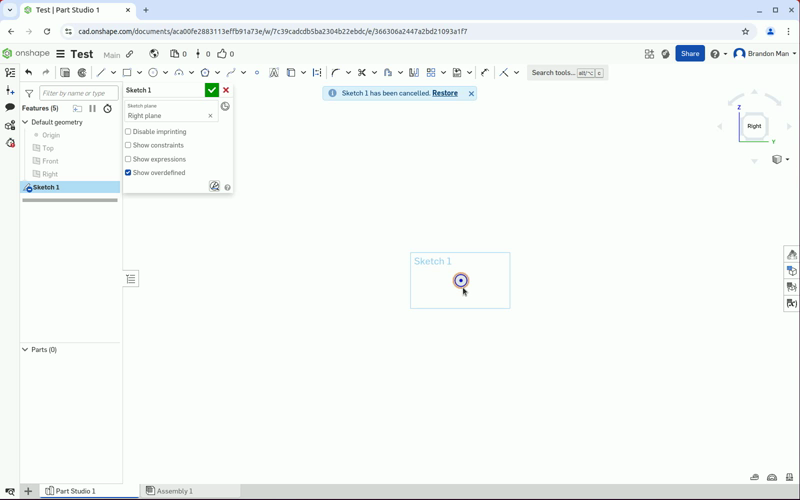
scroll(6)
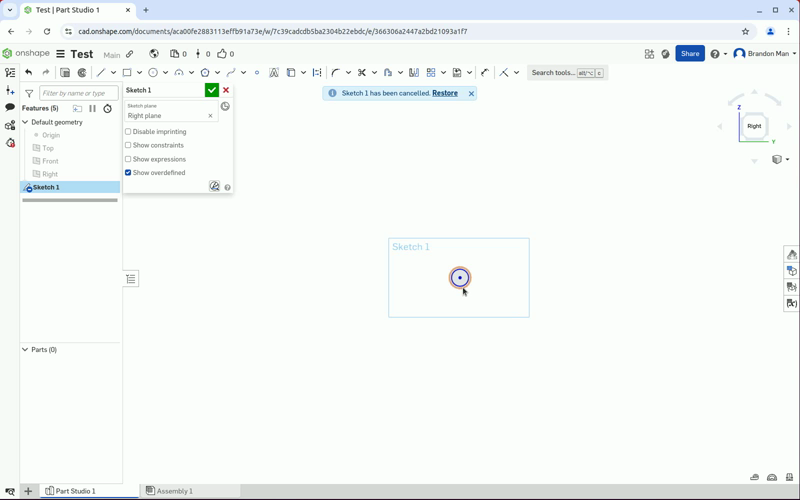
scroll(6)
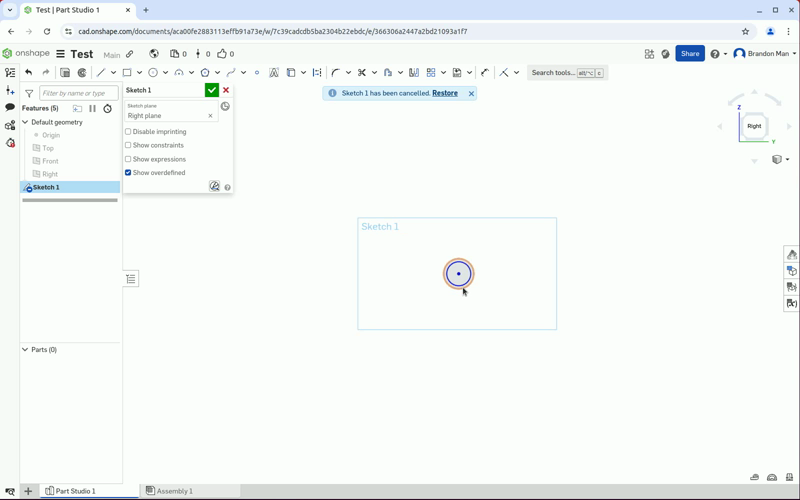
scroll(6)
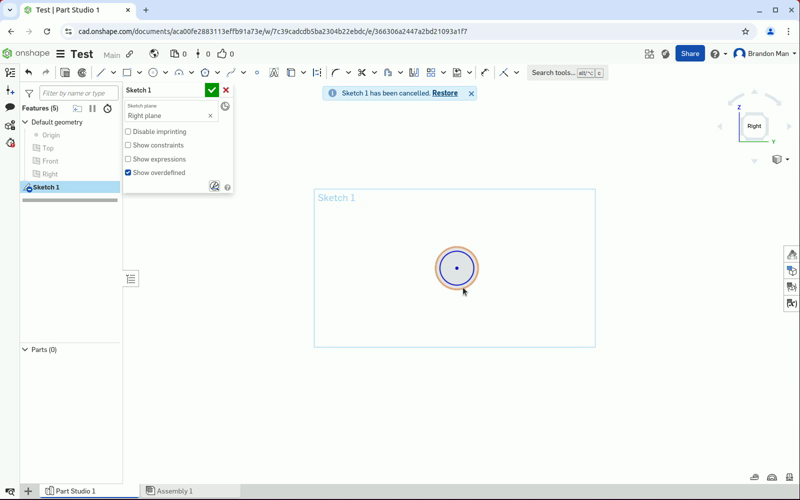
scroll(6)
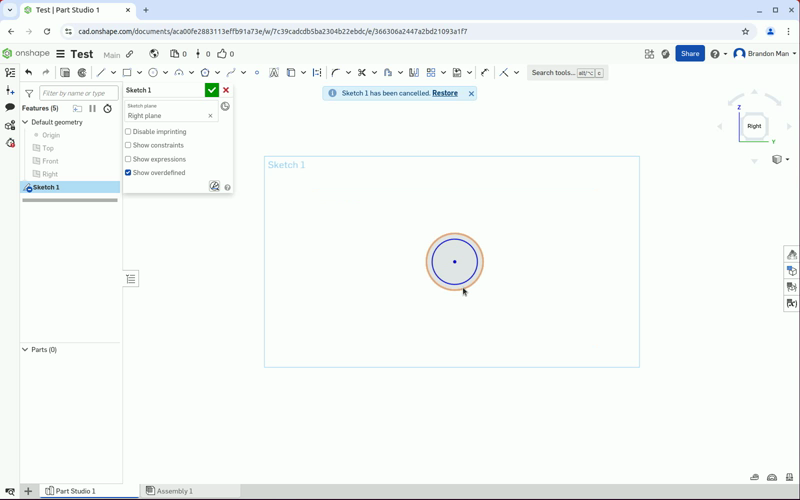
scroll(6)
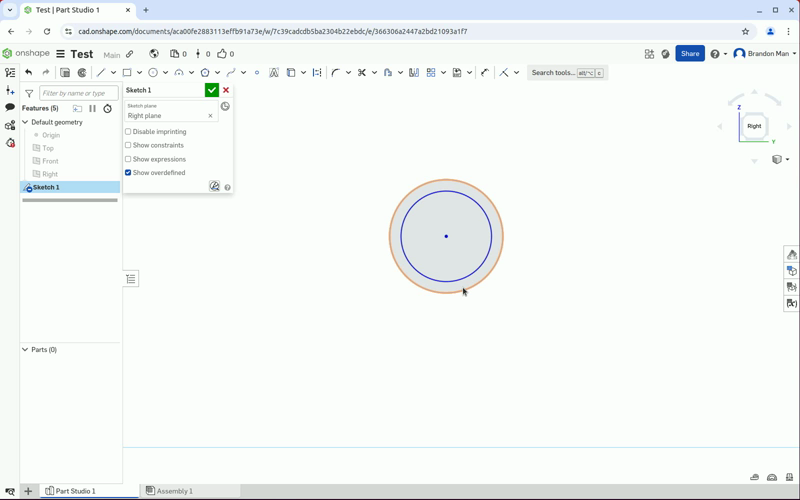
click(463, 287)
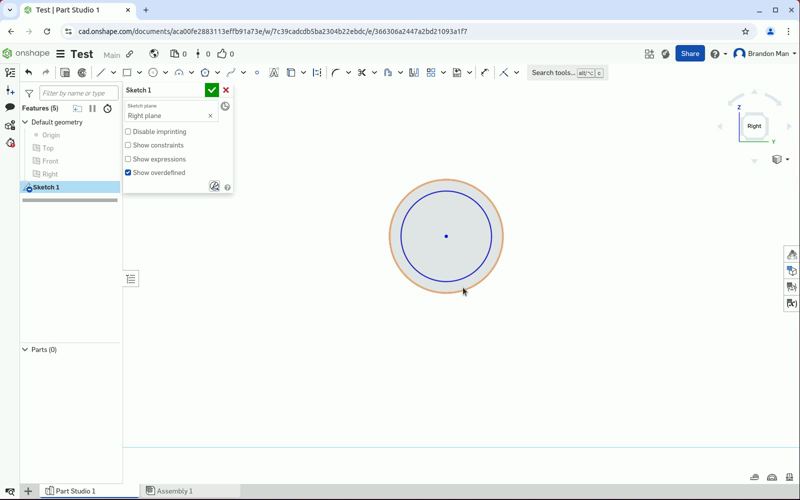
scroll(-6)
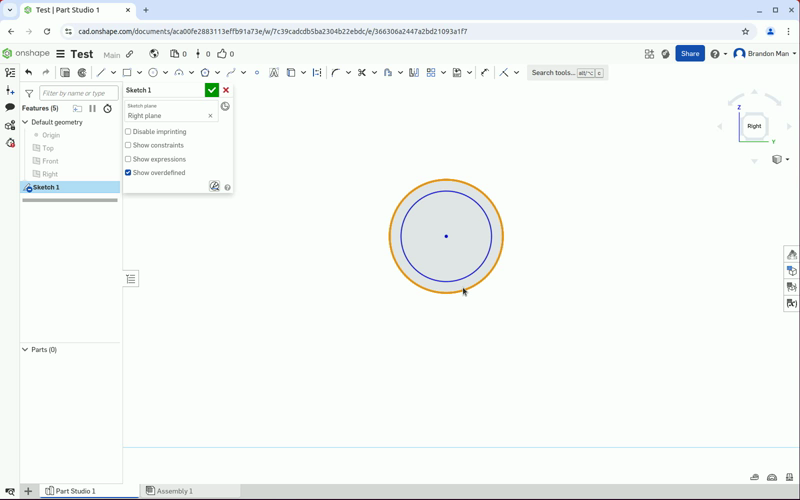
scroll(-6)
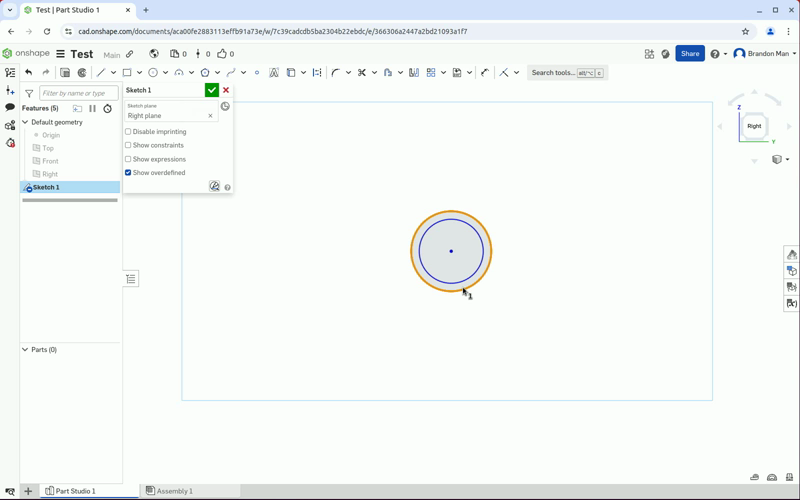
scroll(-6)
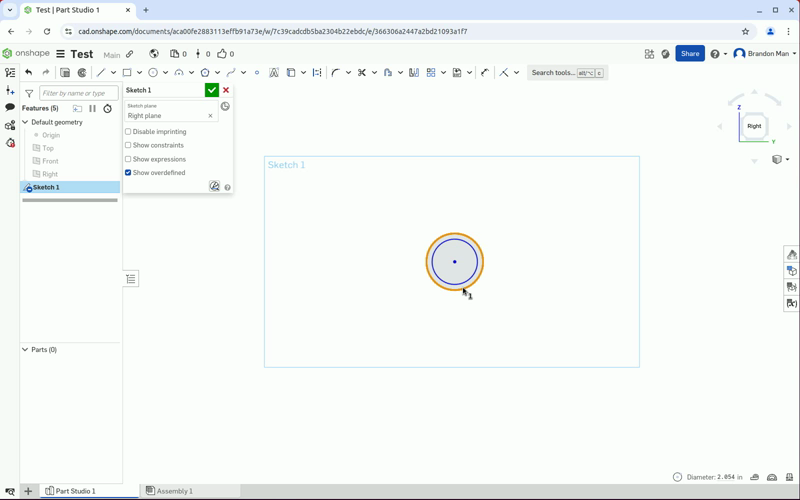
scroll(-6)
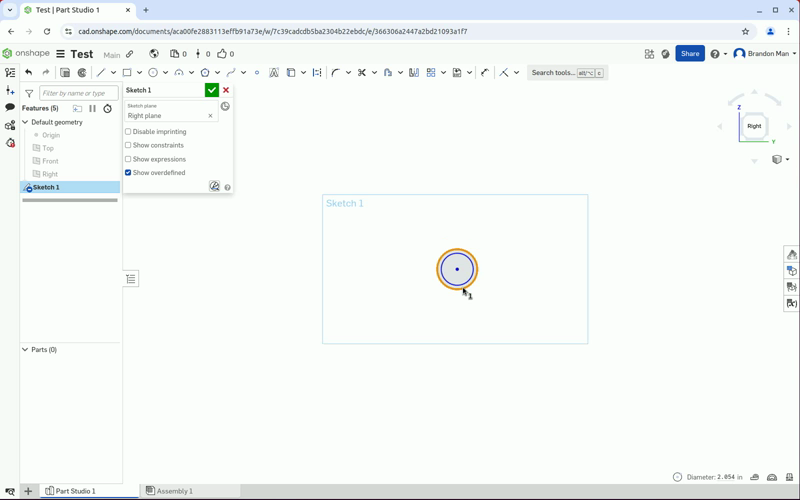
scroll(-6)
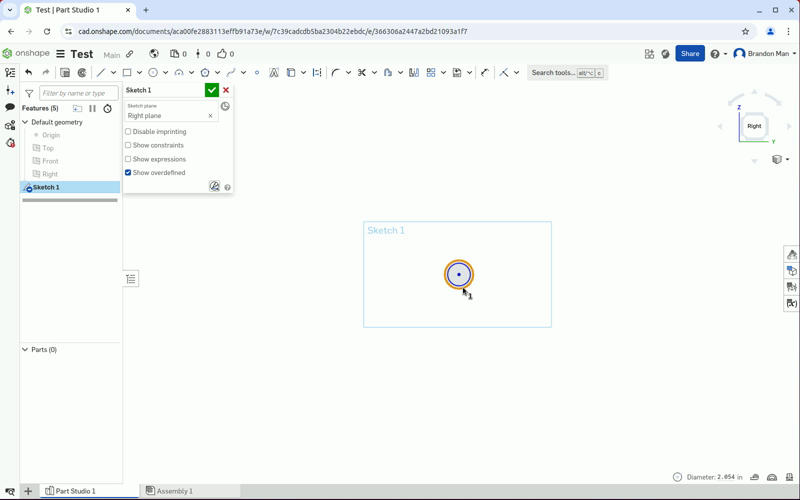
scroll(-6)
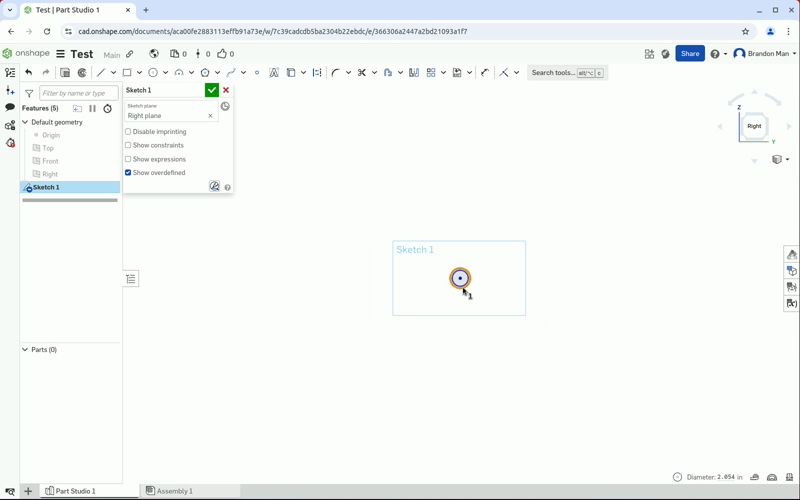
scroll(-6)
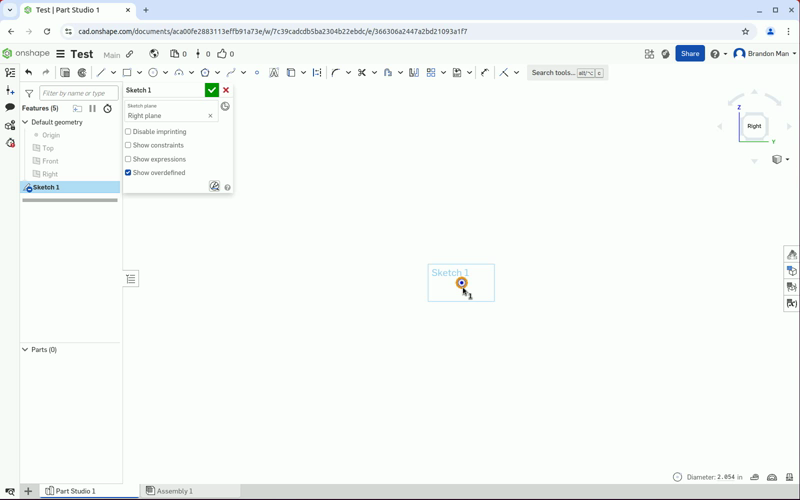
mouse_move(73, 352)
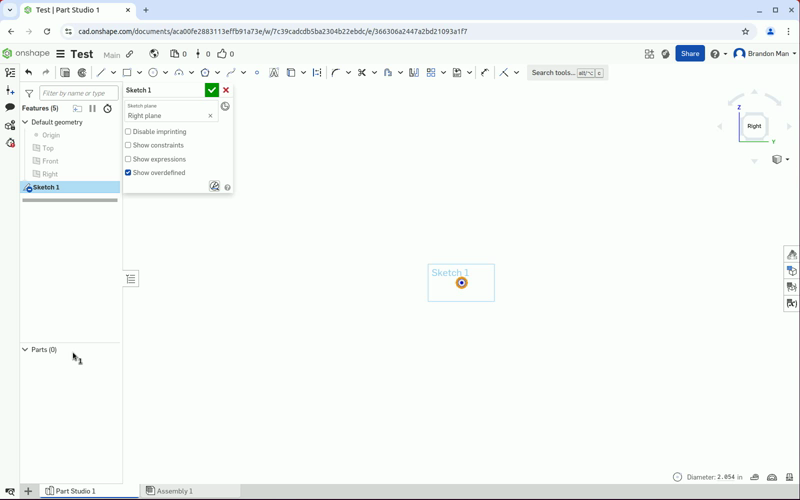
key(shift+y)
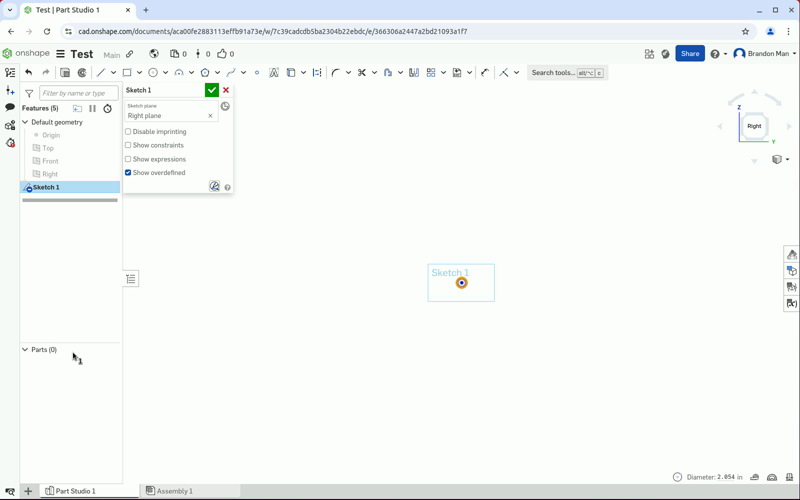
key(shift+e)
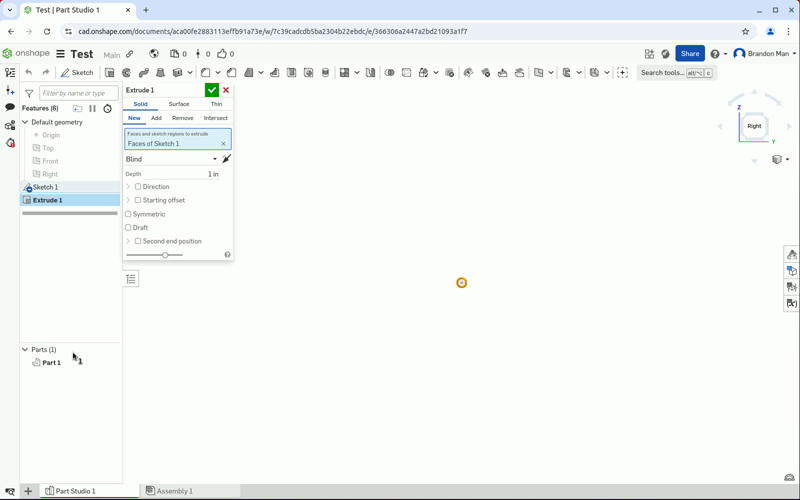
mouse_move(143, 106)
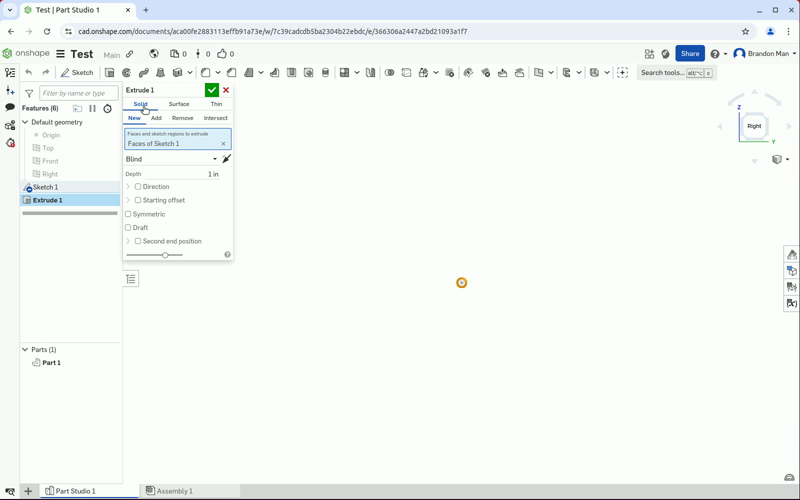
click(143, 106)
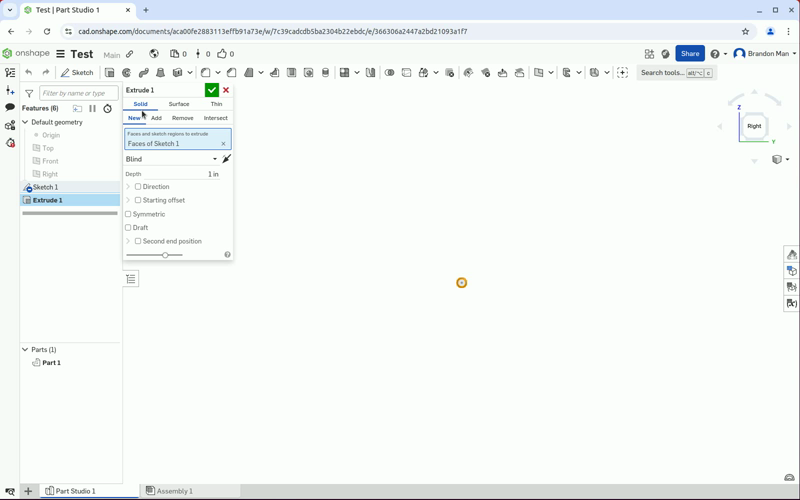
mouse_move(137, 120)
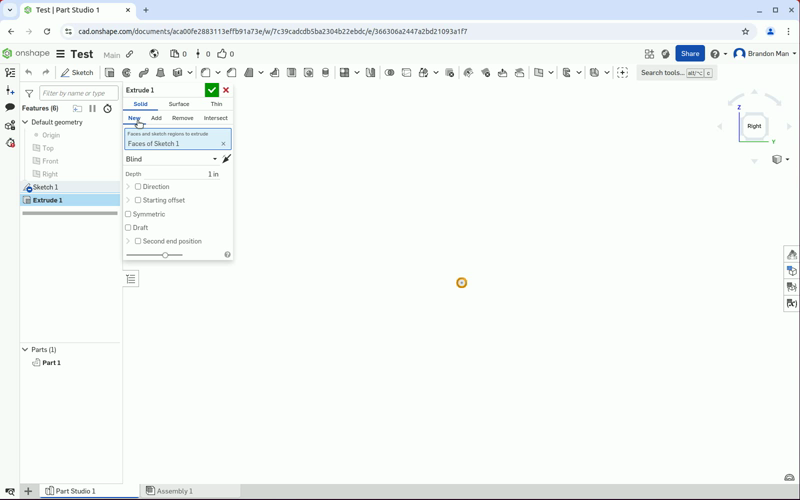
click(137, 120)
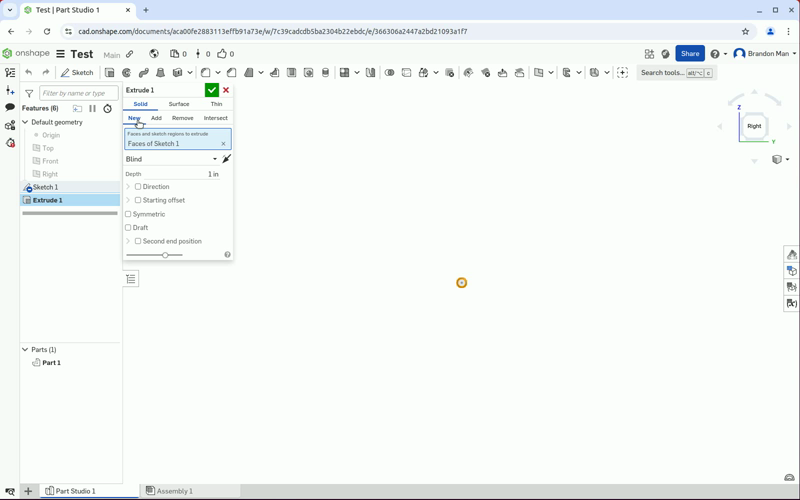
key(tab, 4)
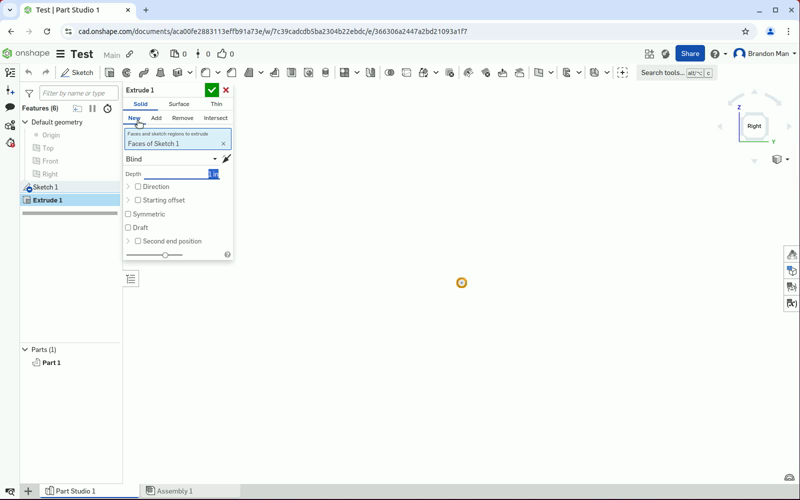
text(1.444)
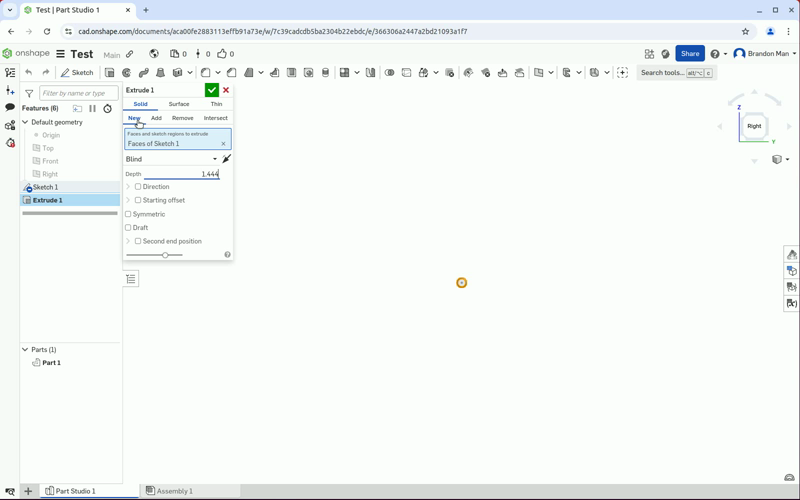
key(tab, 3)
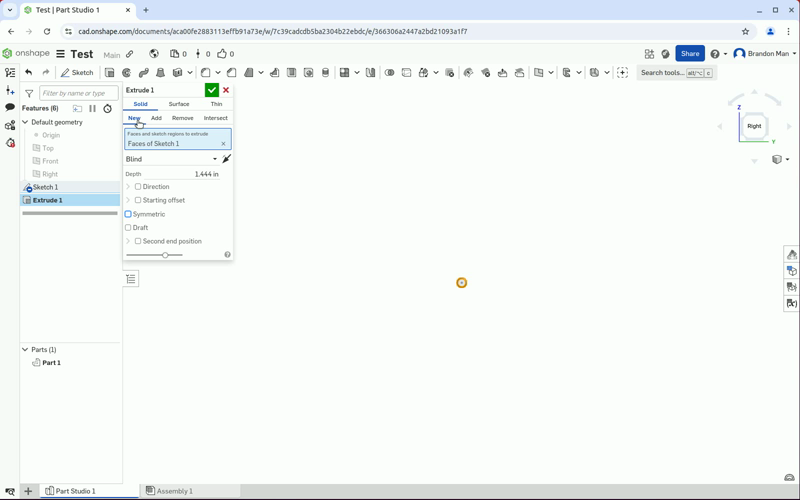
key(space)
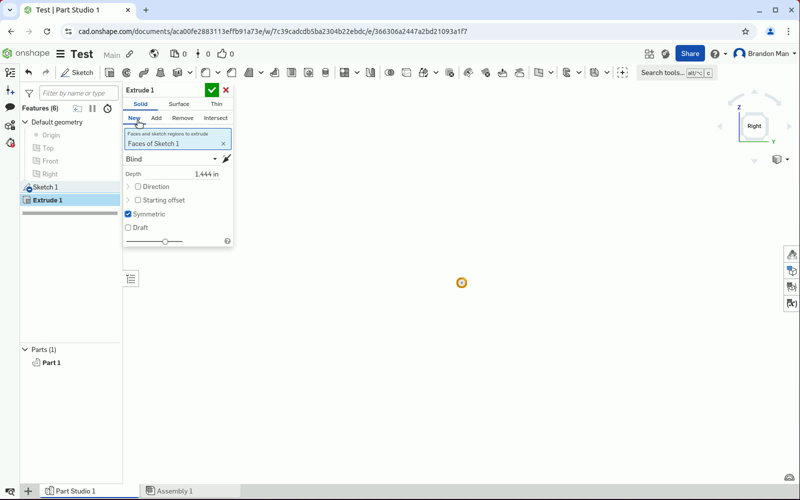
key(enter)
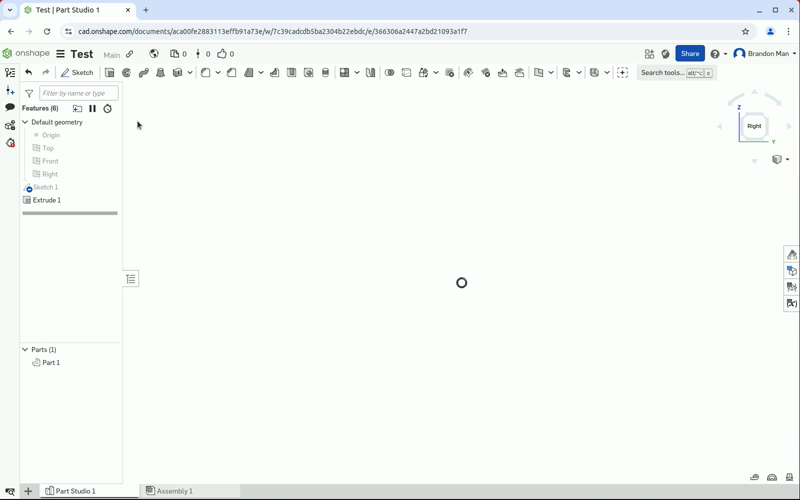
key(shift+h)
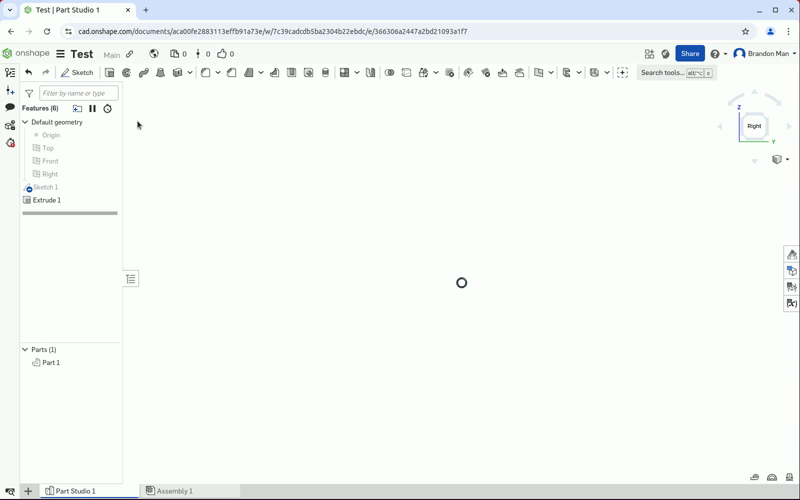
key(shift+h)
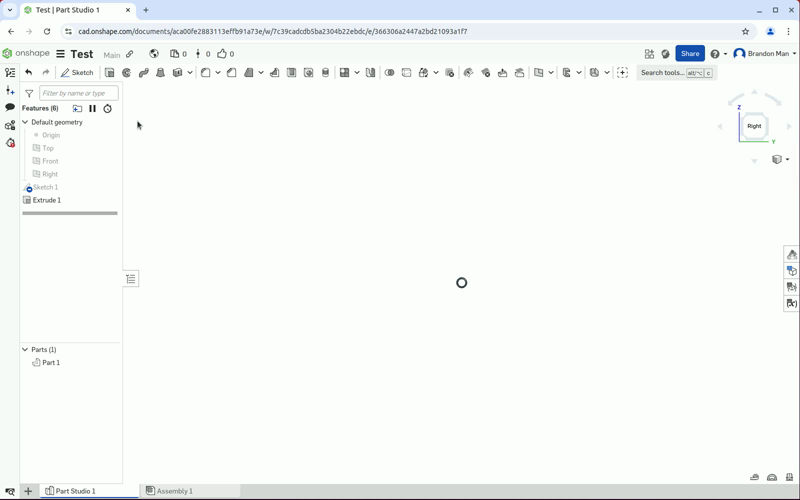
mouse_move(73, 189)
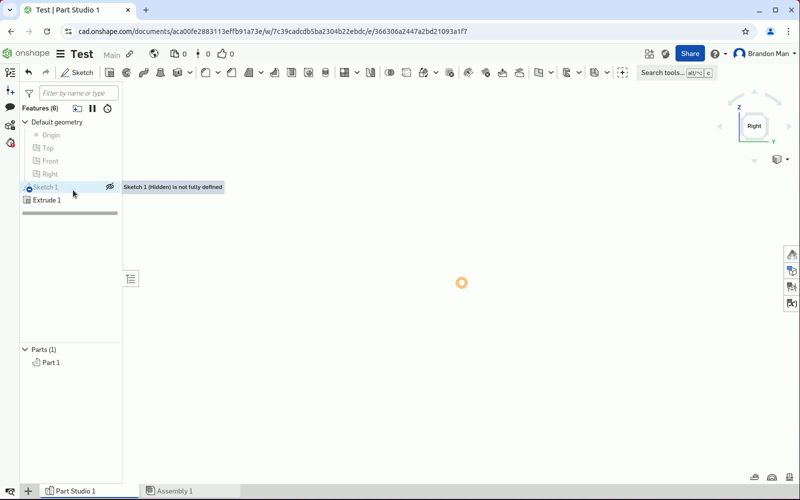
click(73, 189)
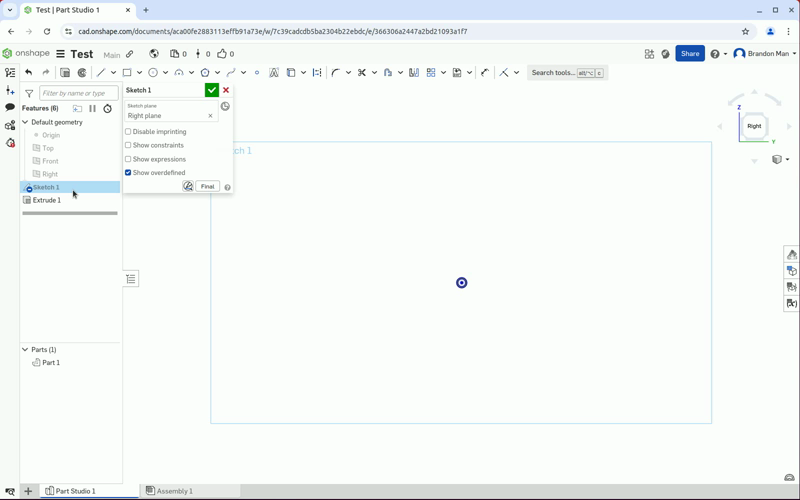
mouse_move(229, 92)
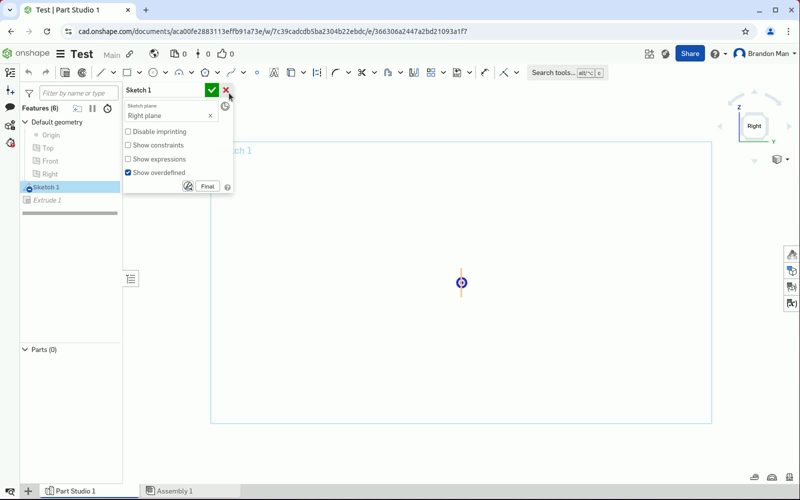
click(229, 92)
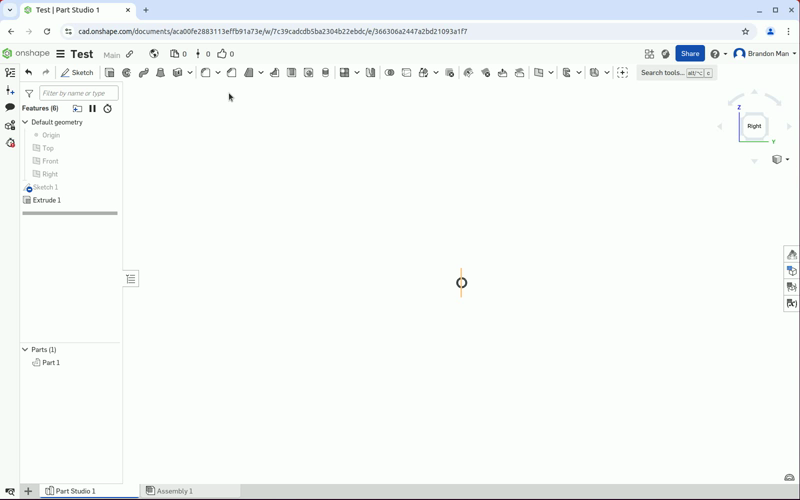
mouse_move(73, 352)
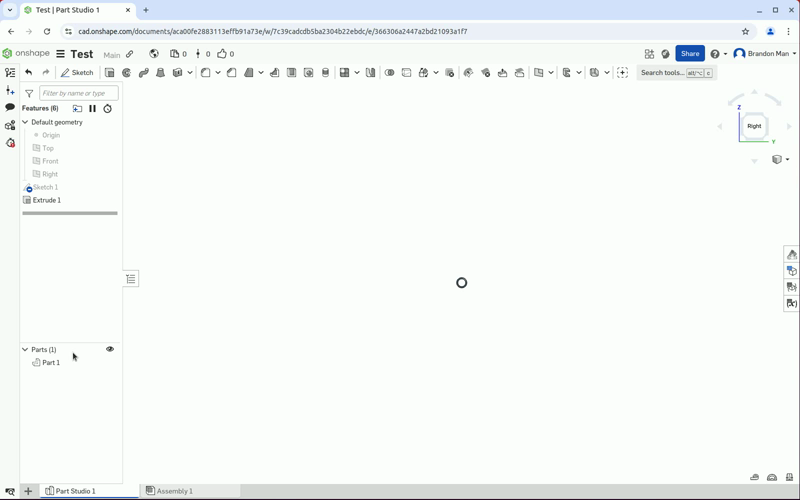
key(y)
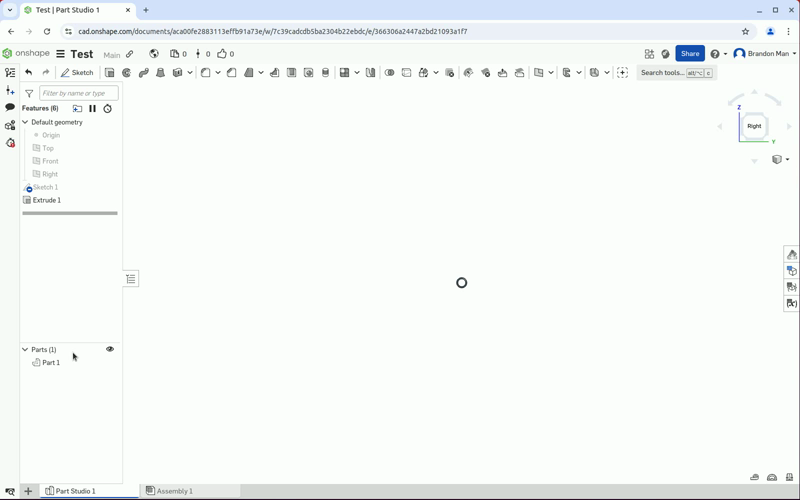
key(shift+p)
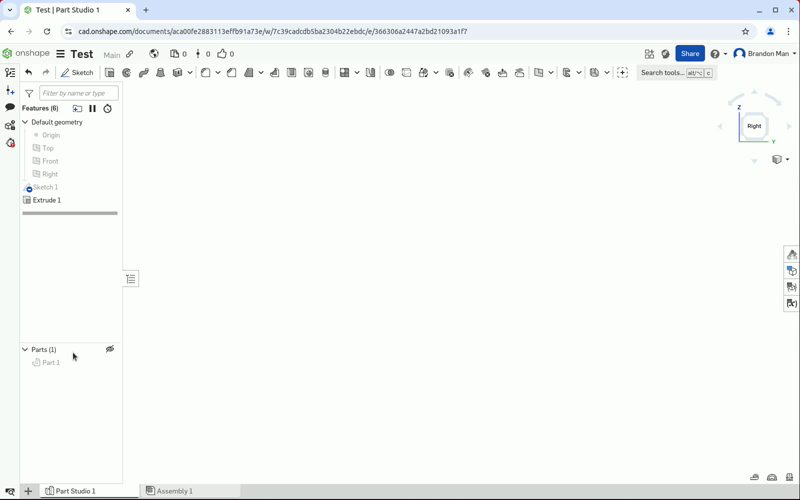
key(space)
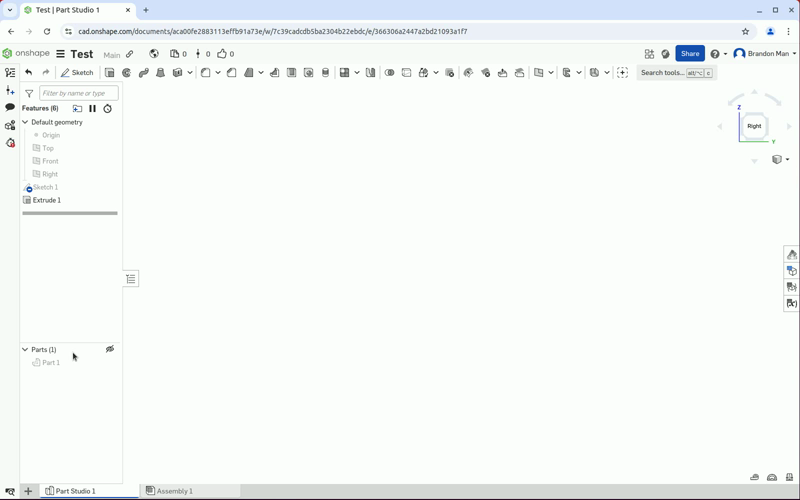
key_down(shift)
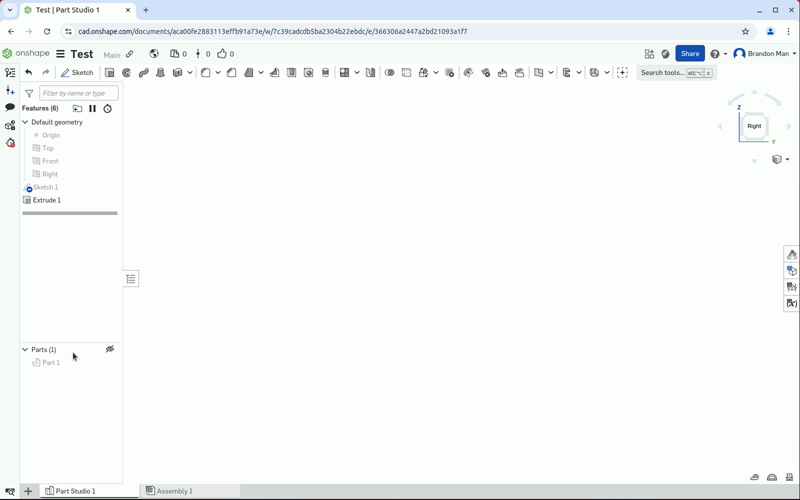
key(right)
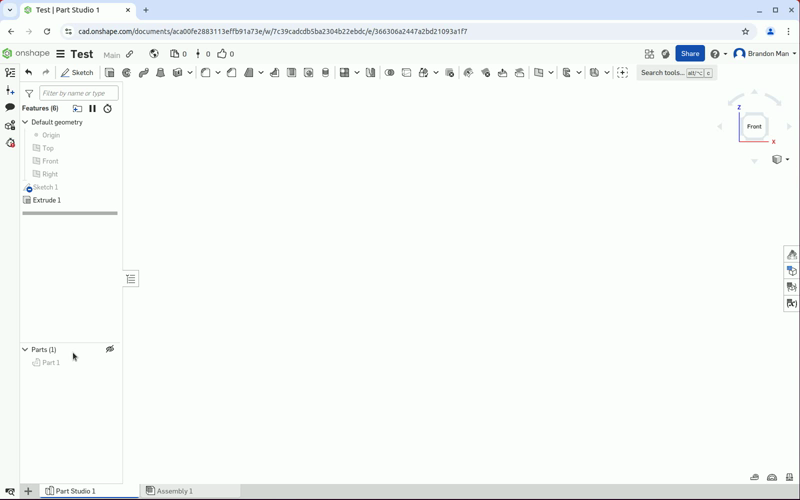
key_up(shift)
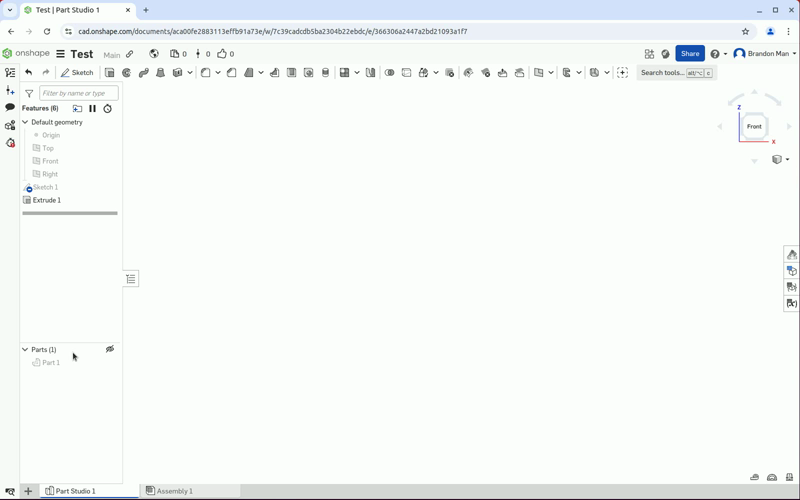
mouse_move(73, 352)
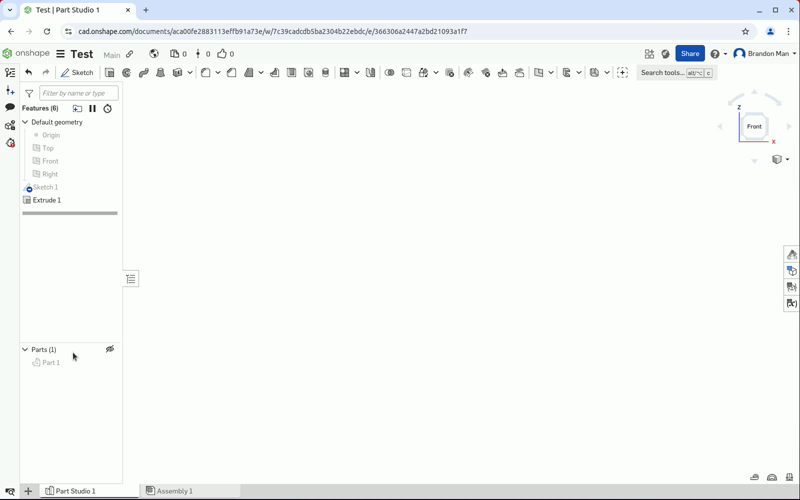
key(shift+y)
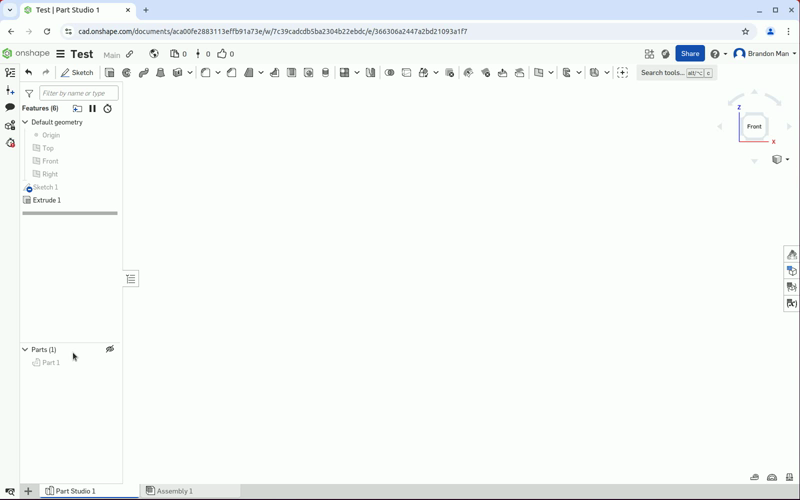
key(shift+s)
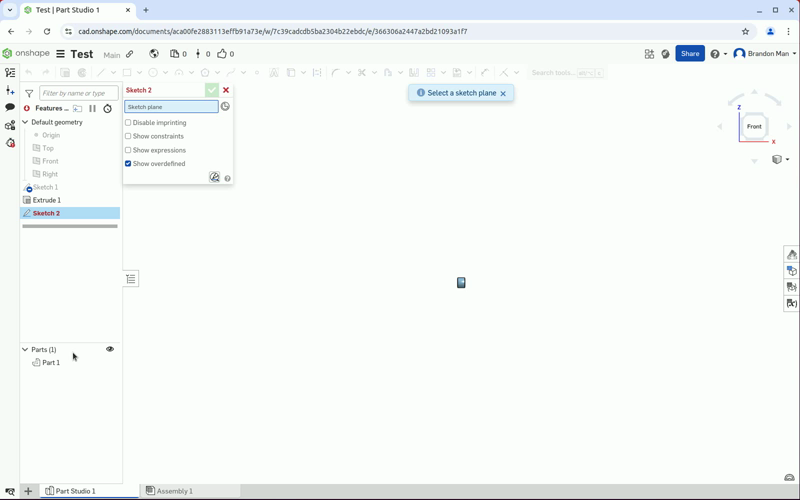
mouse_move(73, 163)
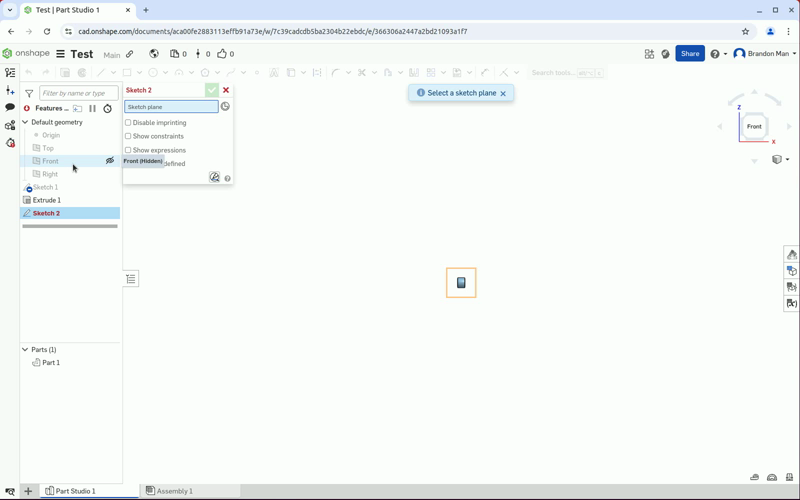
click(73, 163)
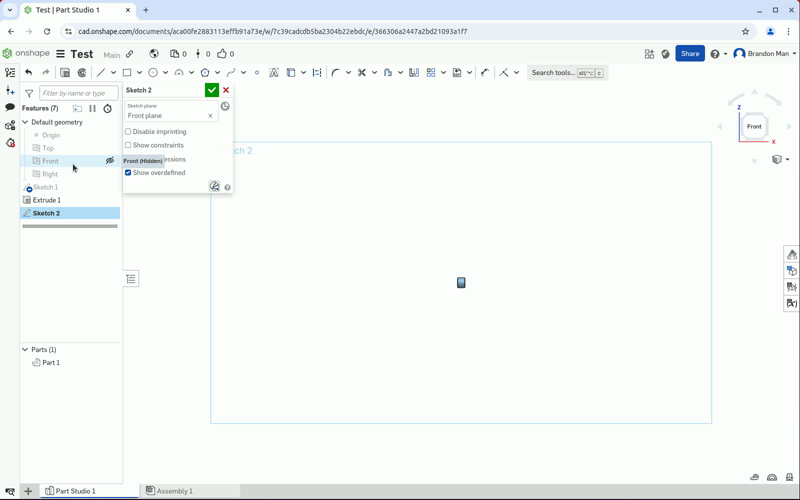
mouse_move(73, 352)
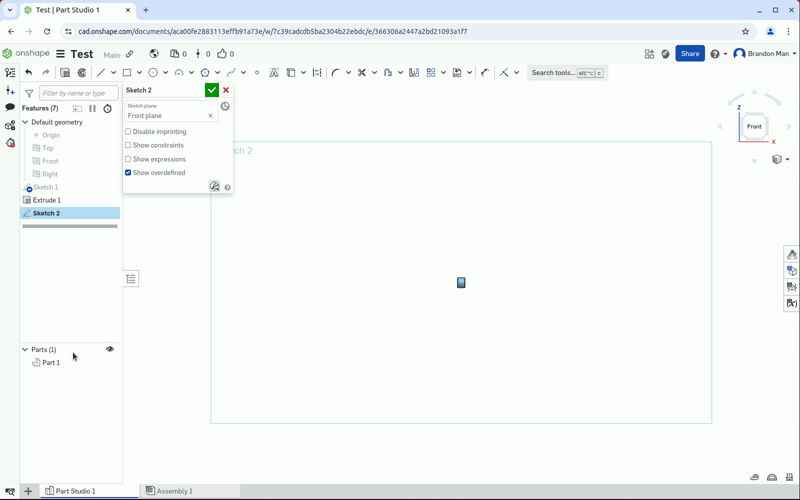
key(y)
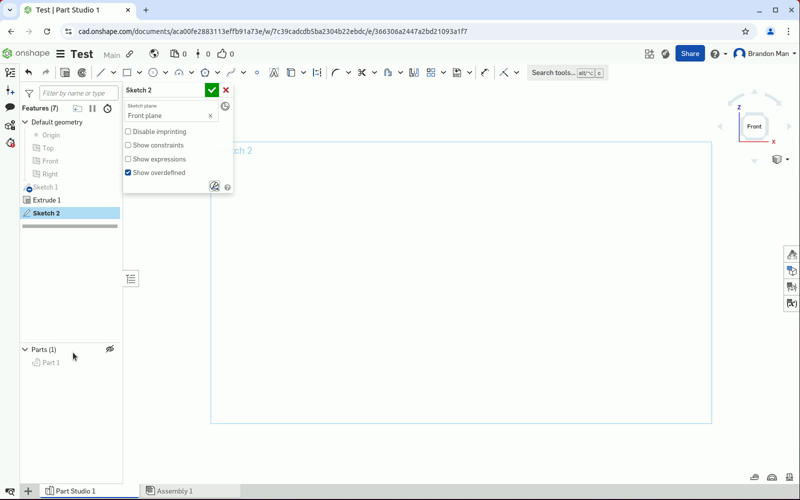
key(c)
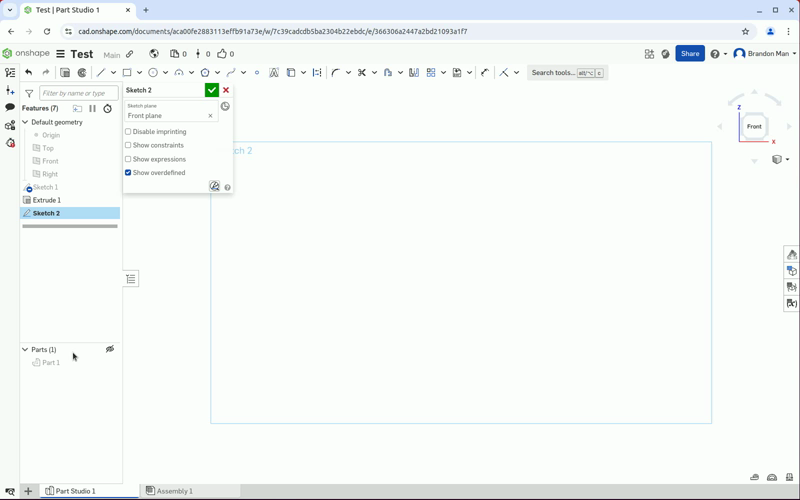
key_down(shift)
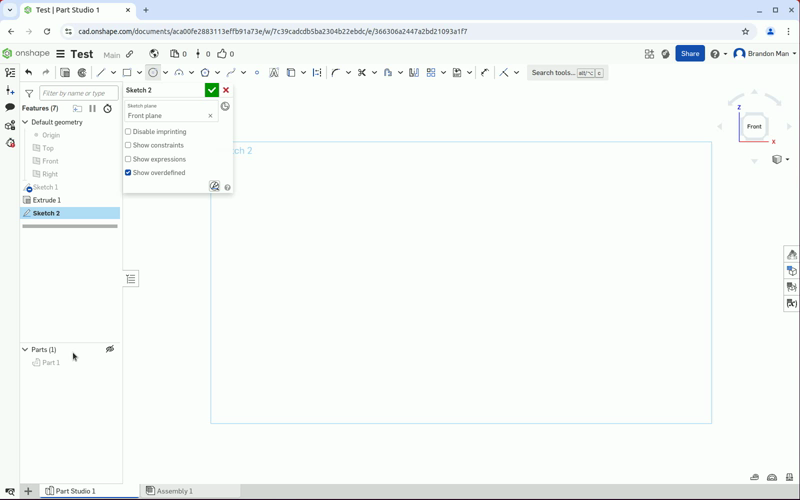
mouse_move(460, 282)
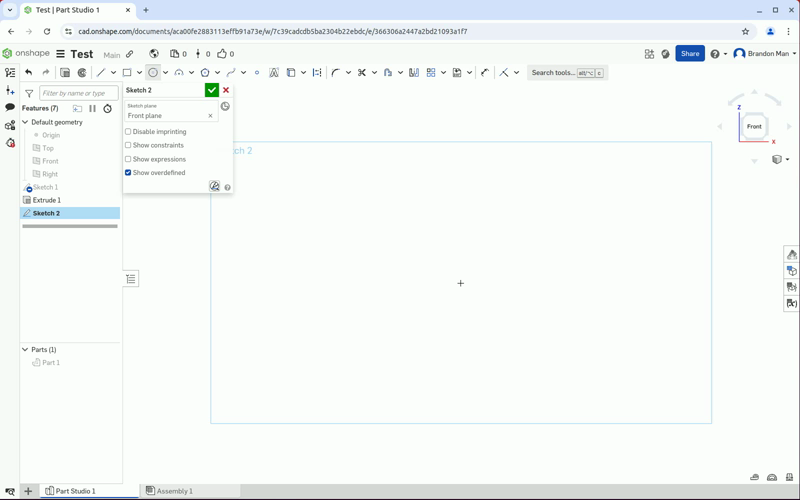
click(460, 282)
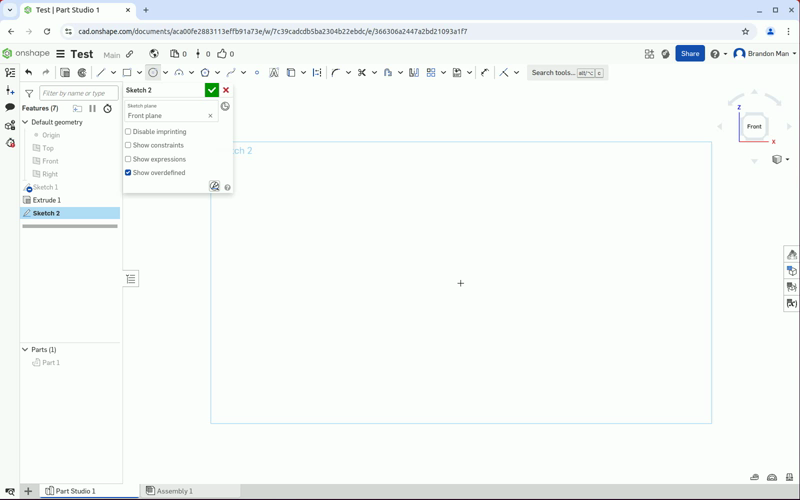
key_up(shift)
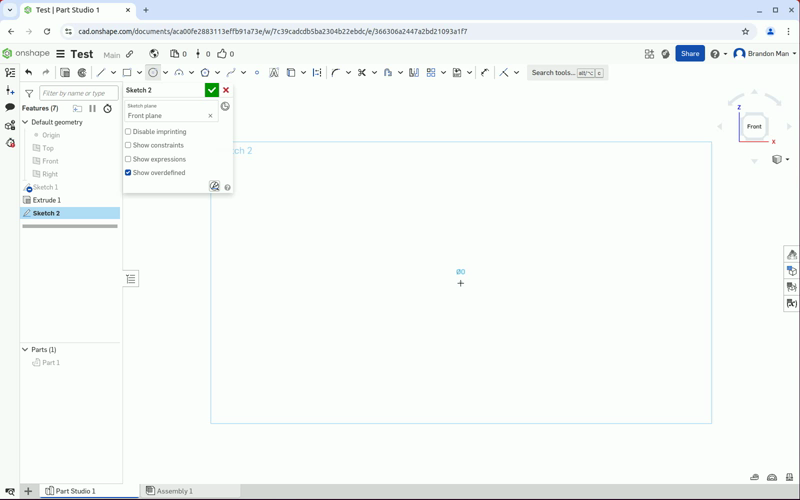
mouse_move(464, 282)
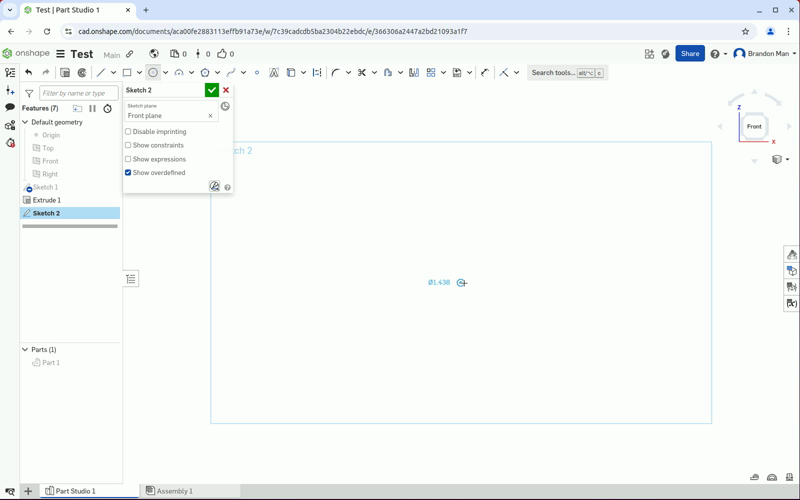
click(464, 282)
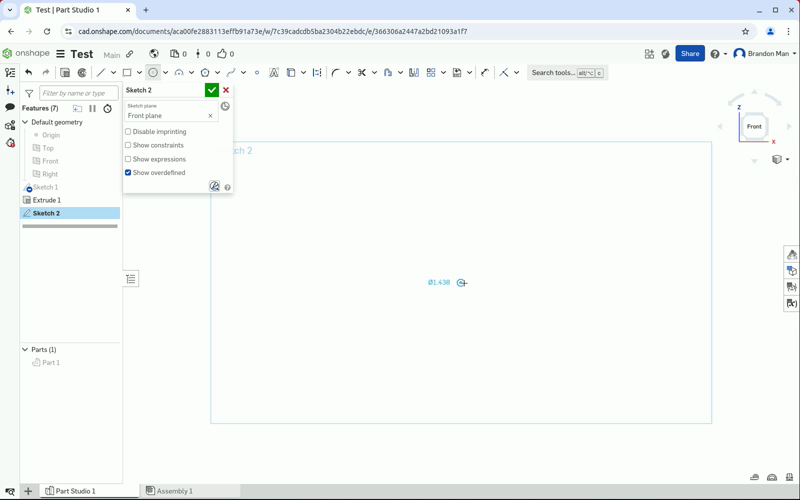
key(esc)
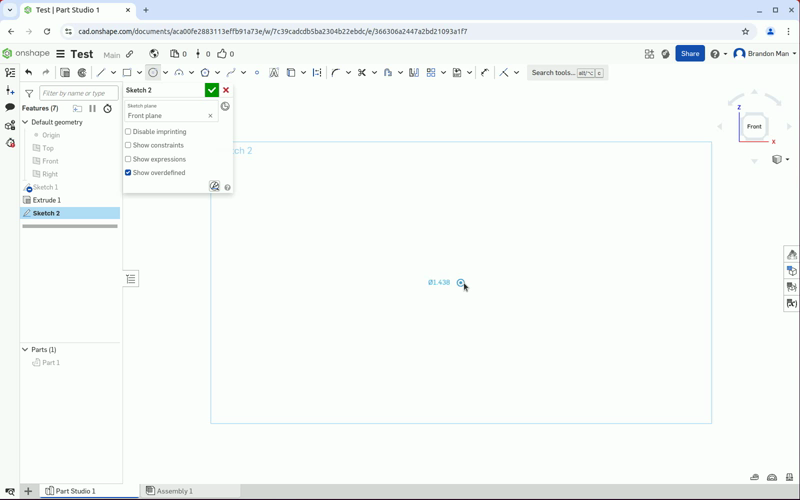
mouse_move(462, 283)
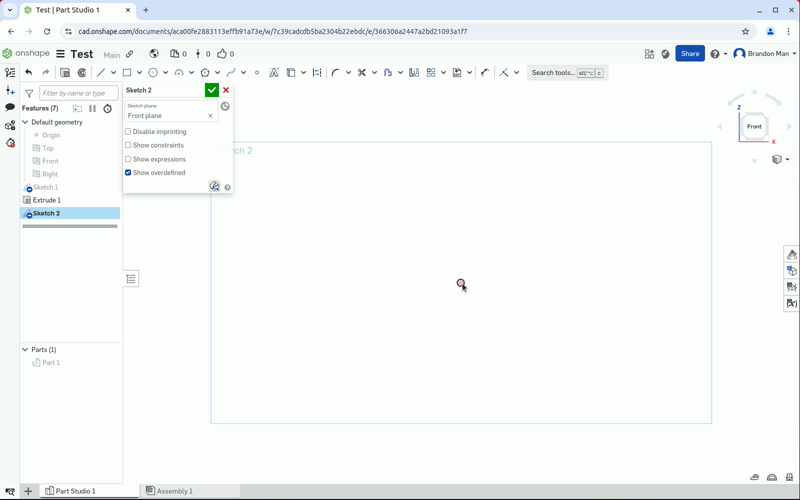
scroll(6)
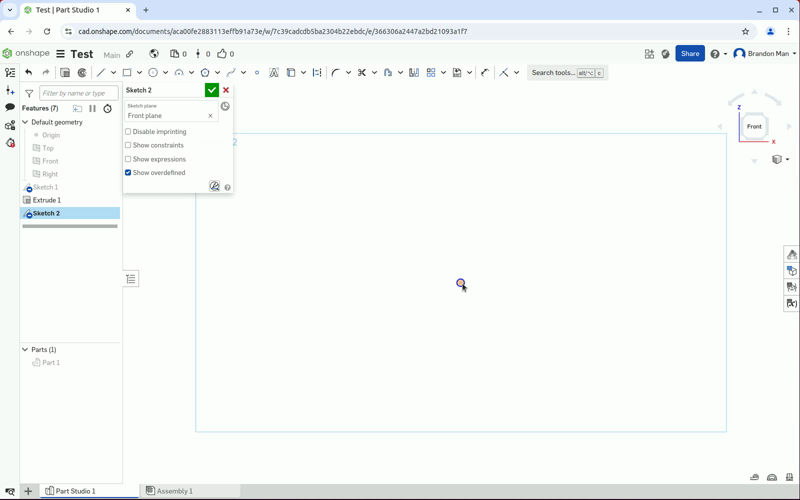
scroll(6)
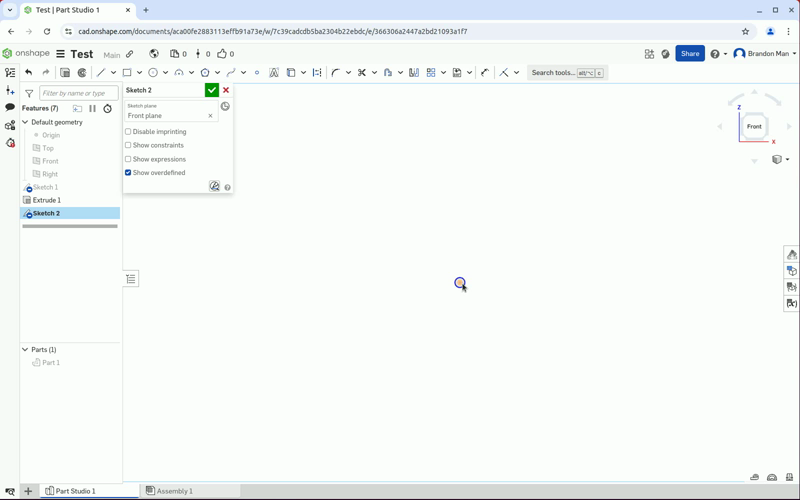
scroll(6)
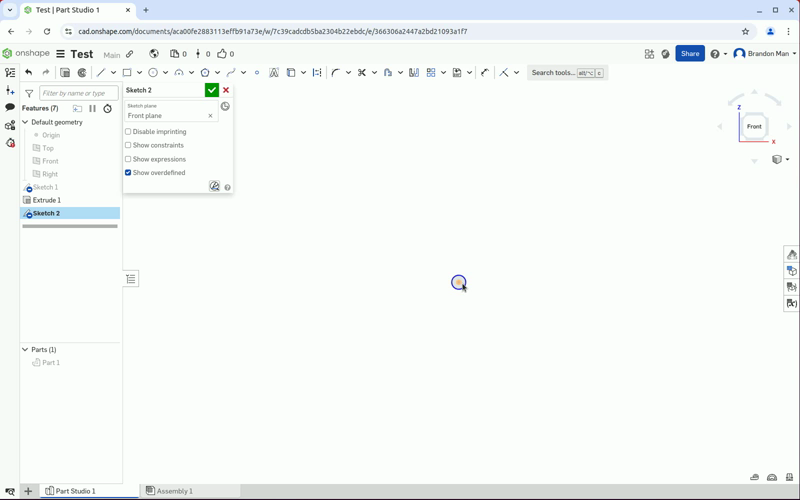
scroll(6)
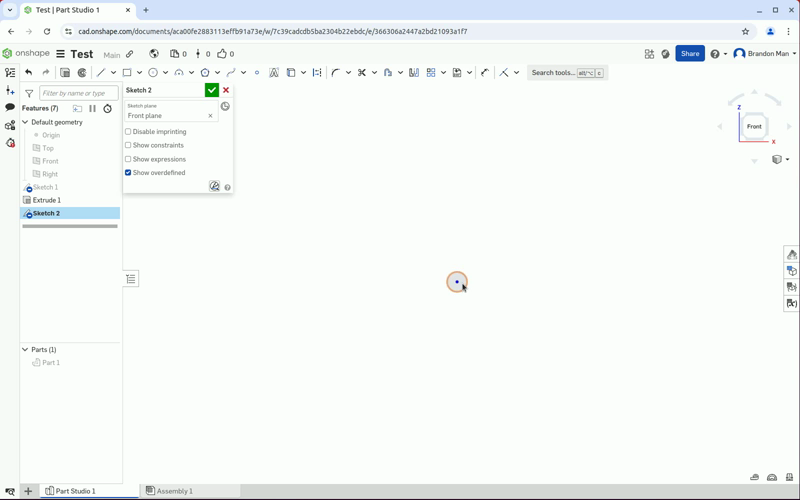
scroll(6)
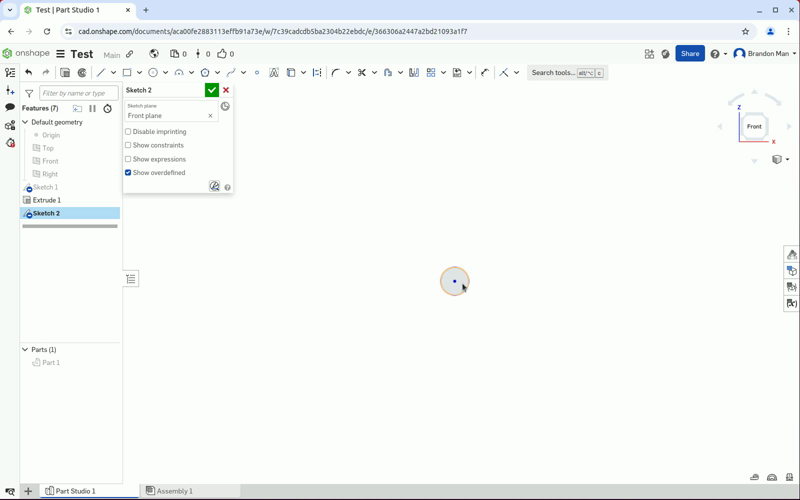
scroll(6)
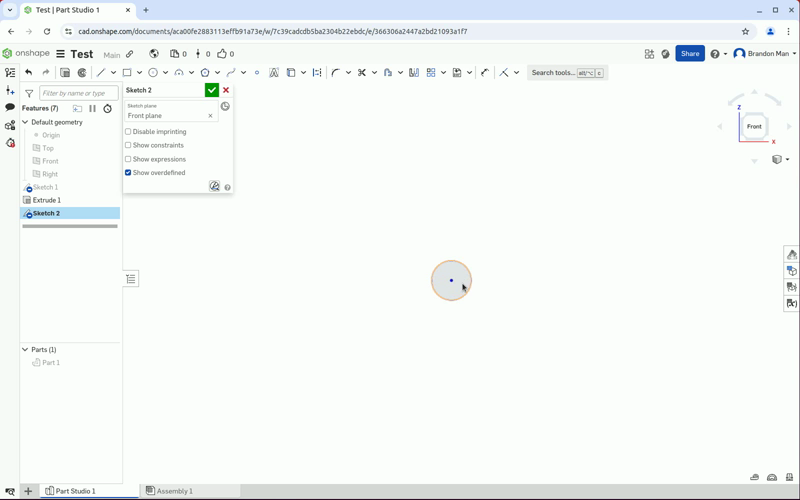
scroll(6)
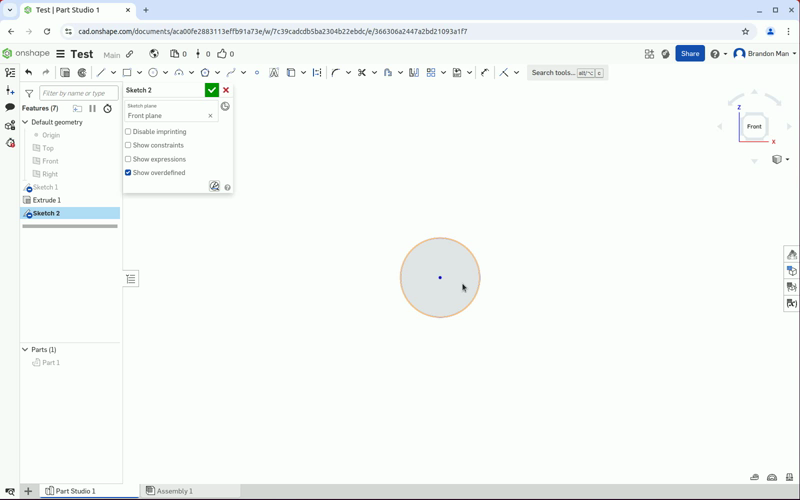
click(462, 283)
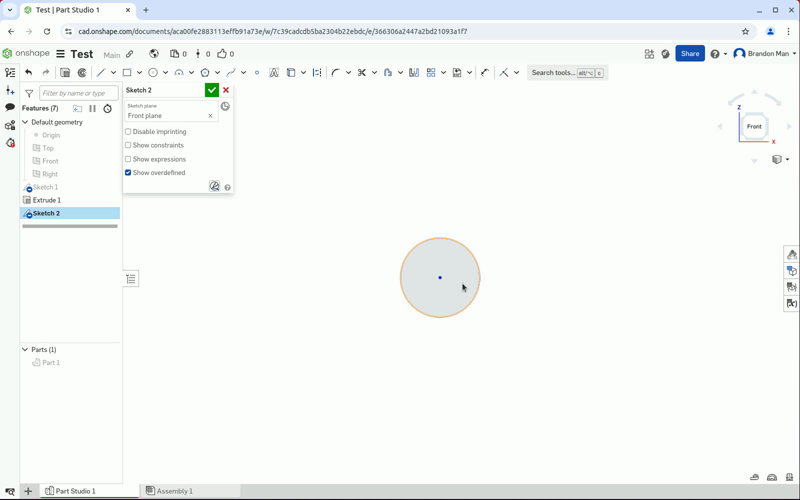
scroll(-6)
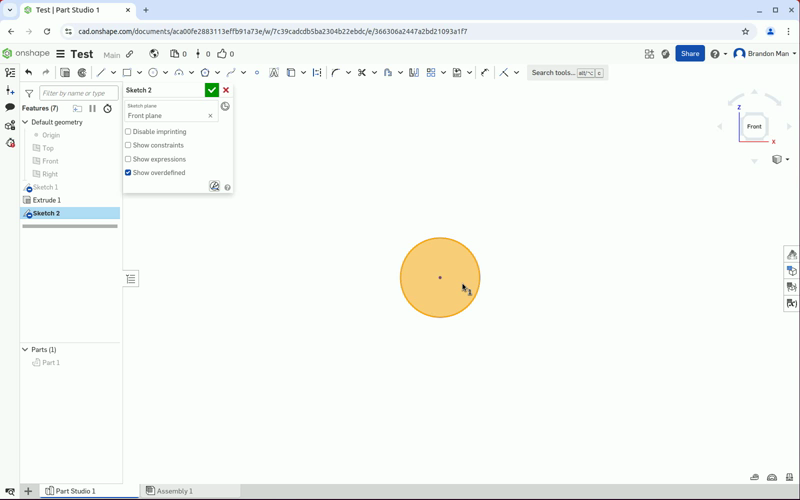
scroll(-6)
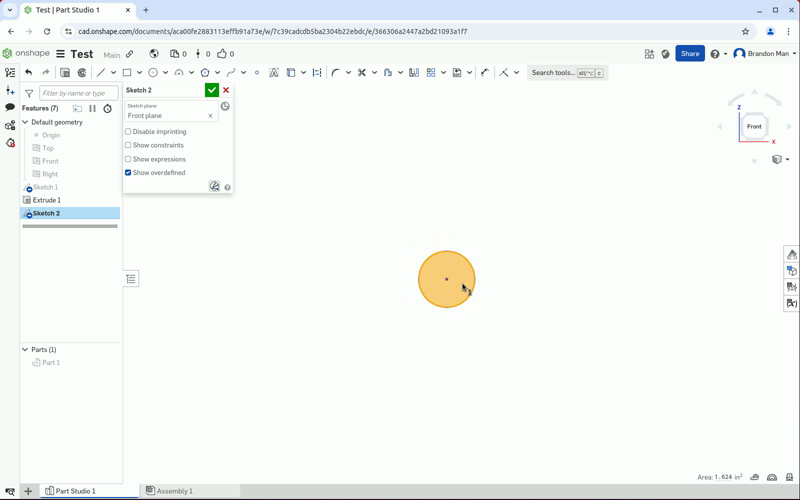
scroll(-6)
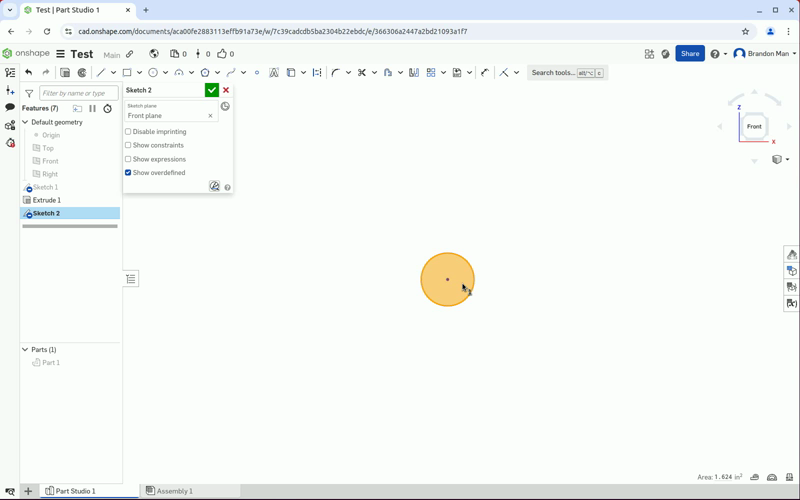
scroll(-6)
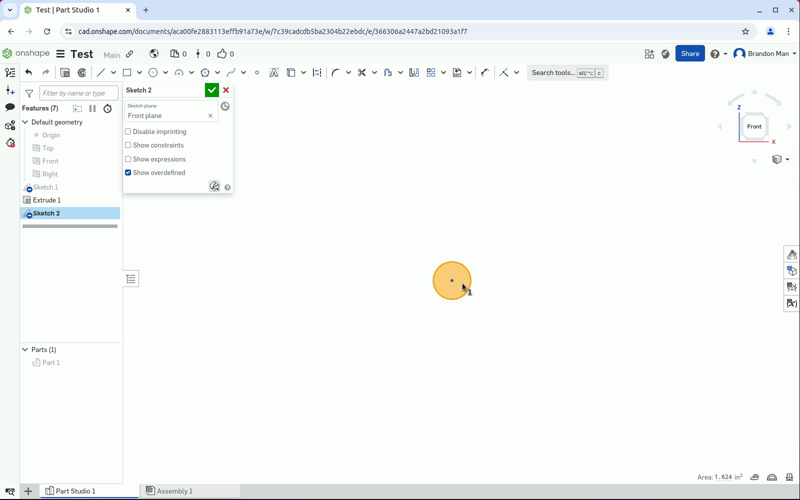
scroll(-6)
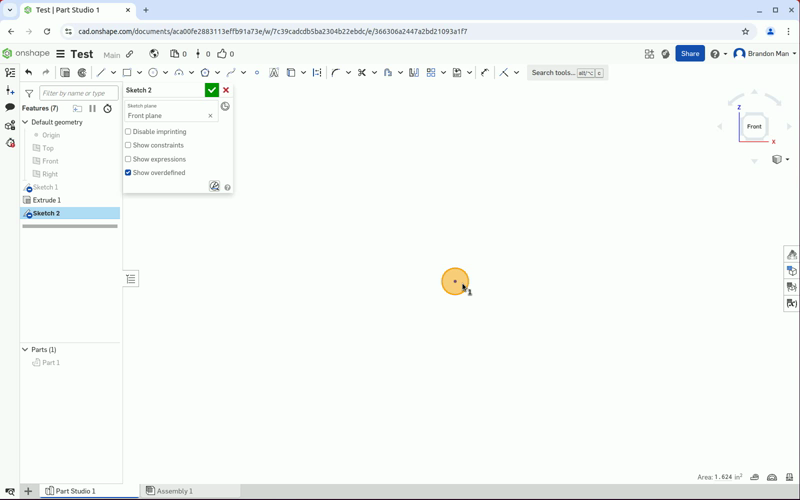
scroll(-6)
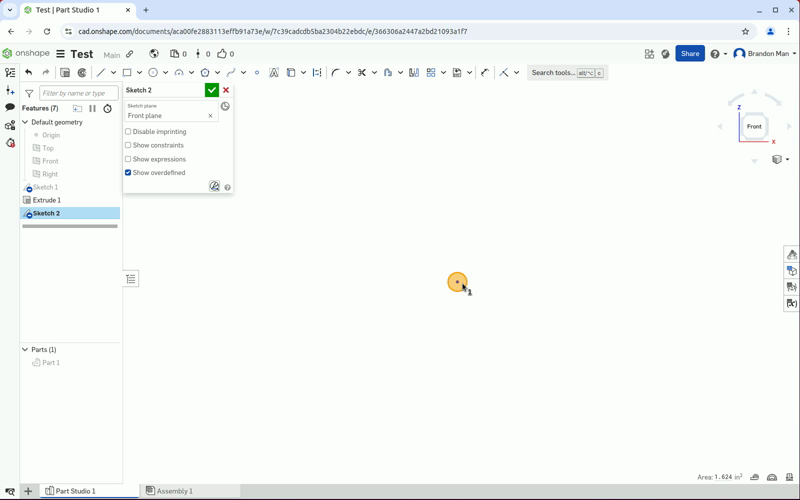
scroll(-6)
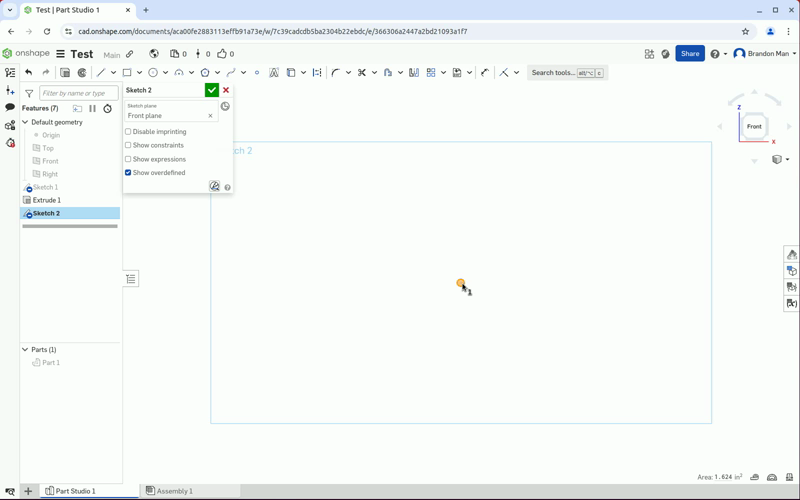
mouse_move(73, 352)
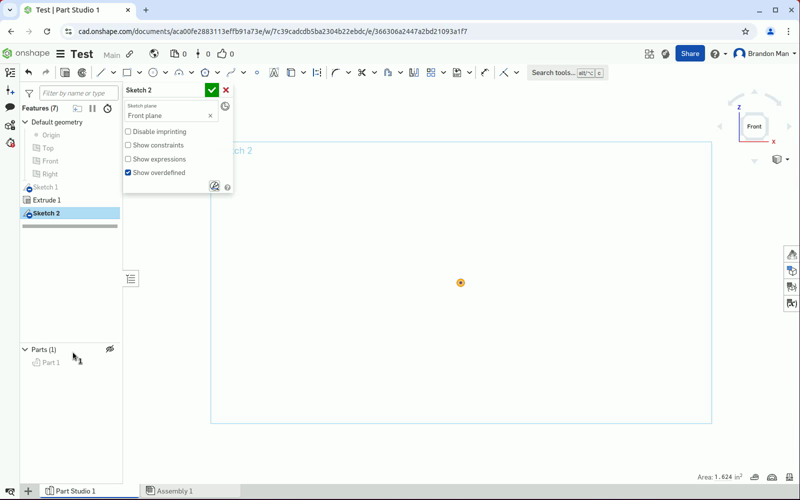
key(shift+y)
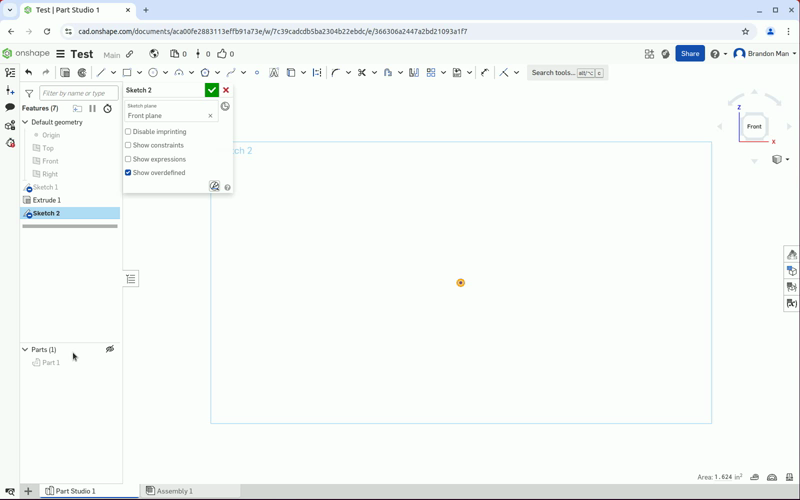
key(shift+e)
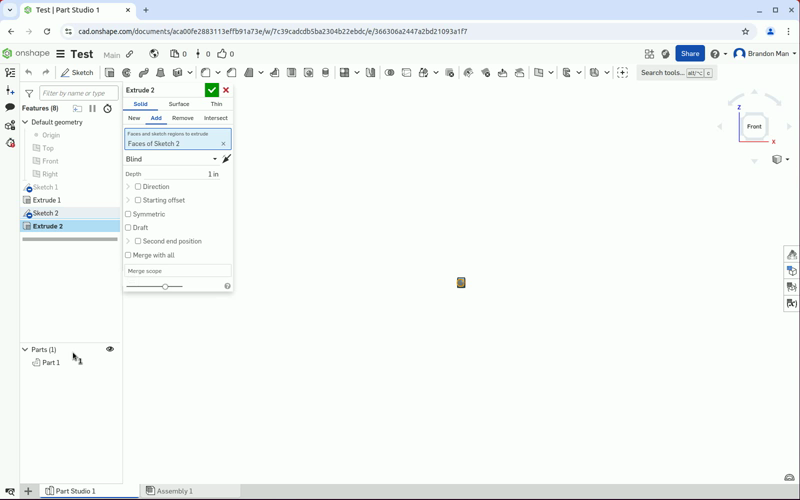
mouse_move(143, 106)
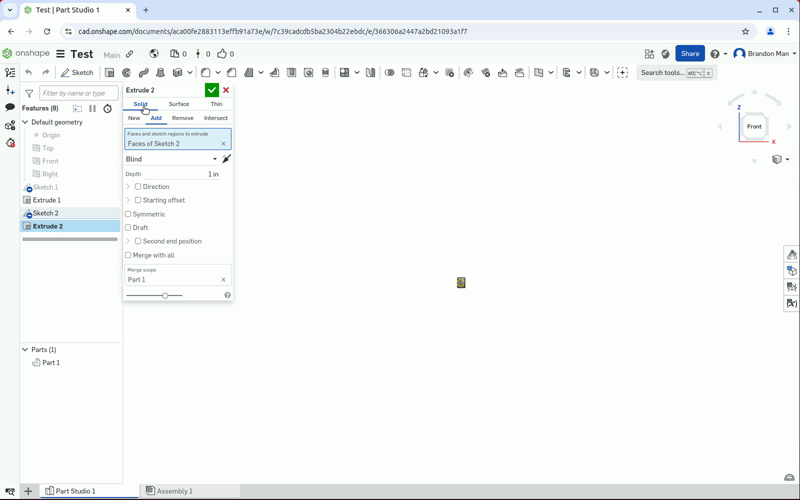
click(143, 106)
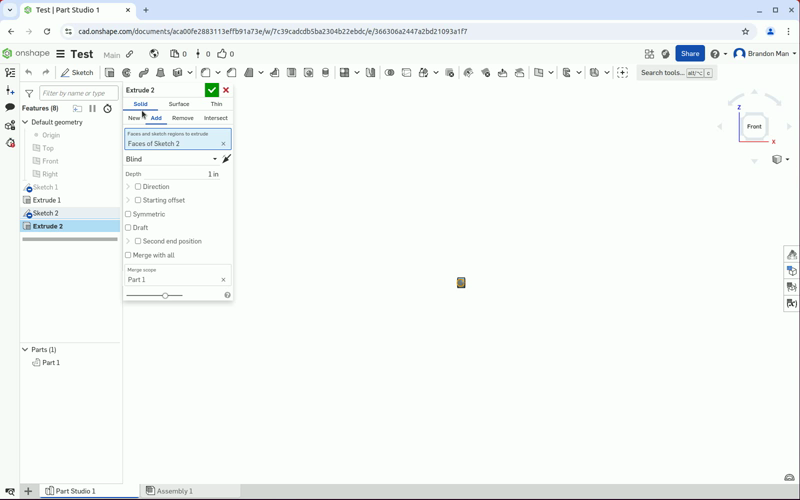
mouse_move(137, 120)
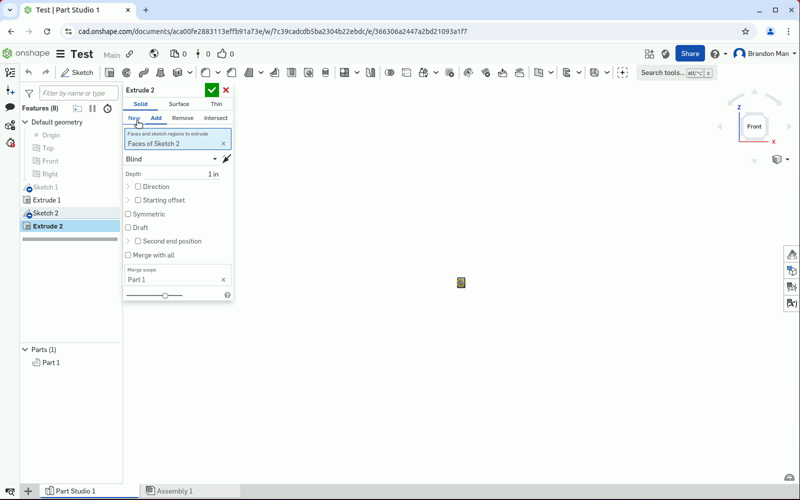
click(137, 120)
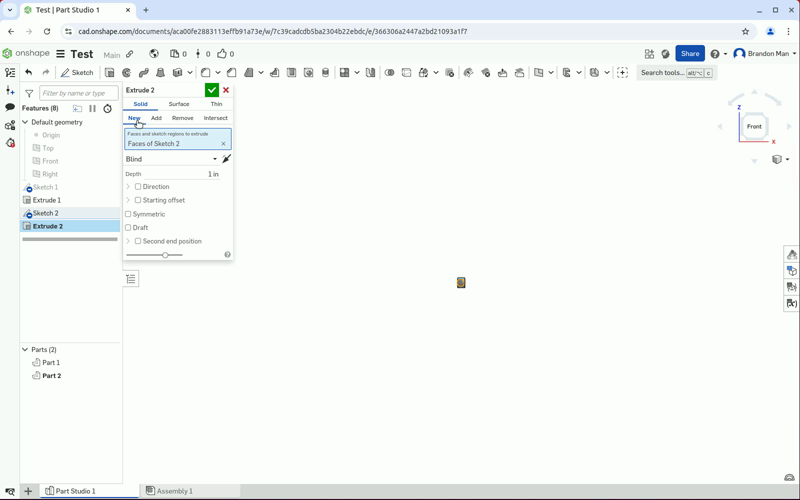
key(tab, 4)
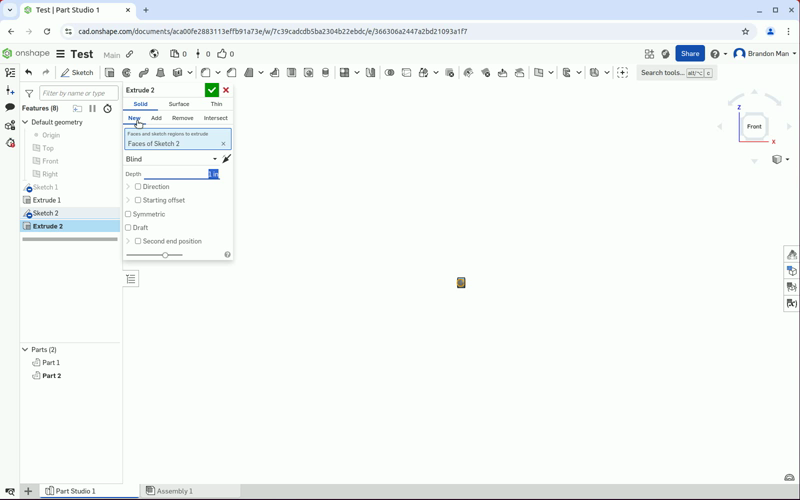
text(21.664)
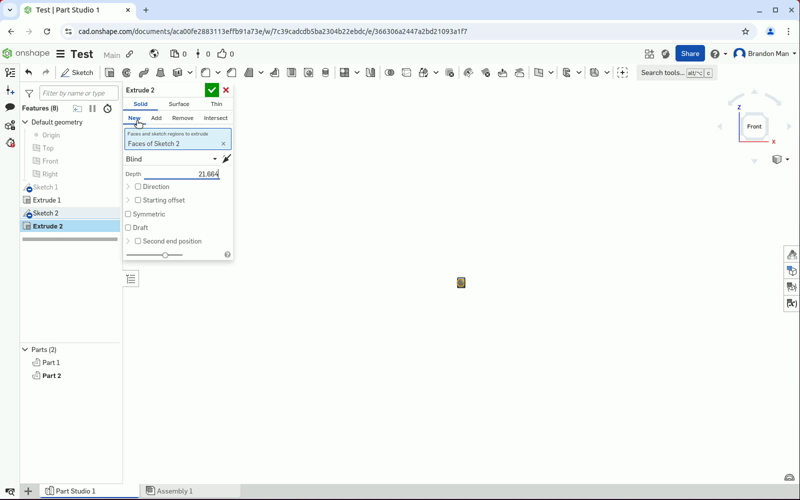
key(enter)
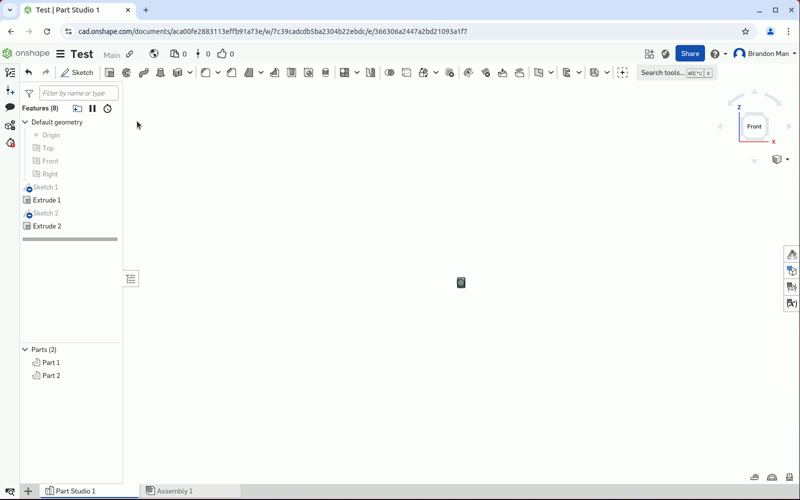
key(shift+h)
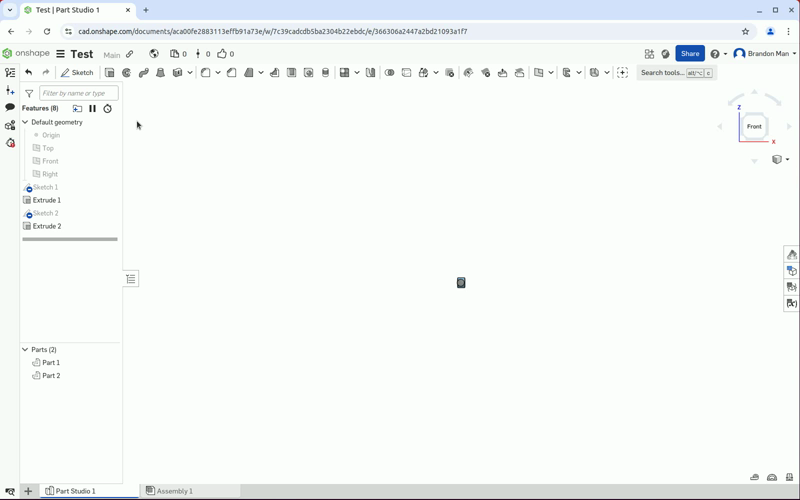
key(shift+h)
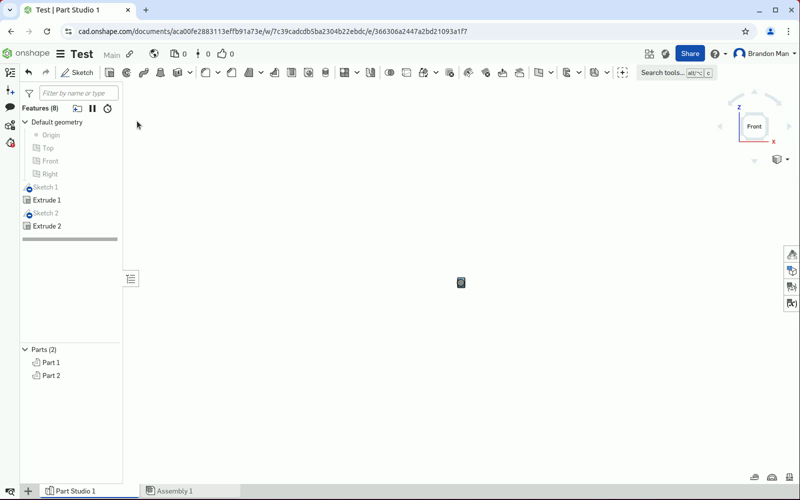
mouse_move(73, 189)
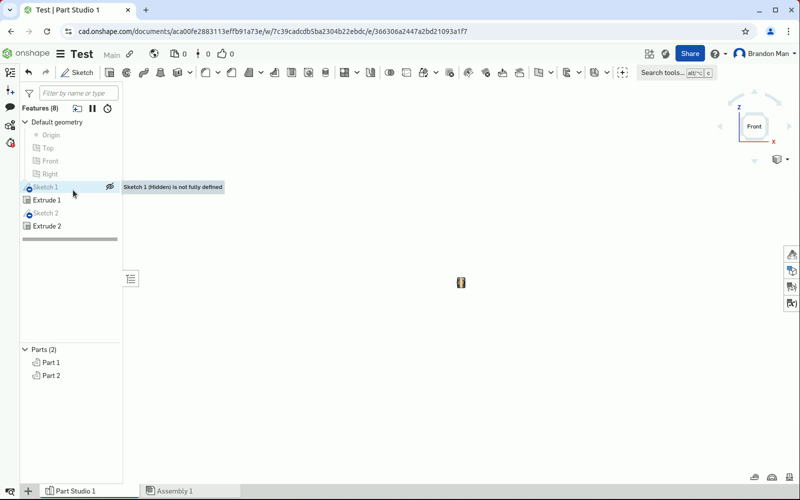
click(73, 189)
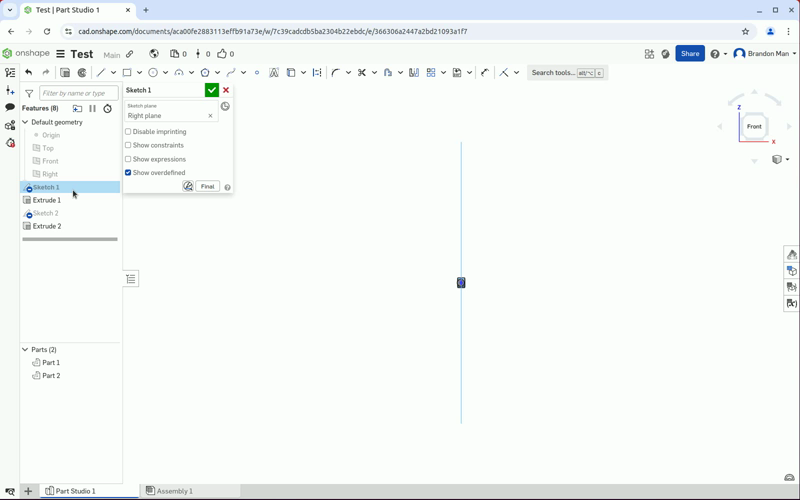
mouse_move(229, 92)
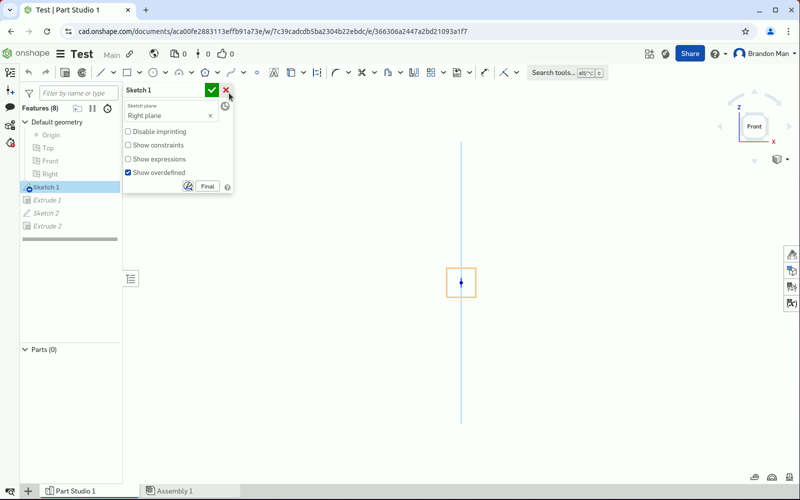
click(229, 92)
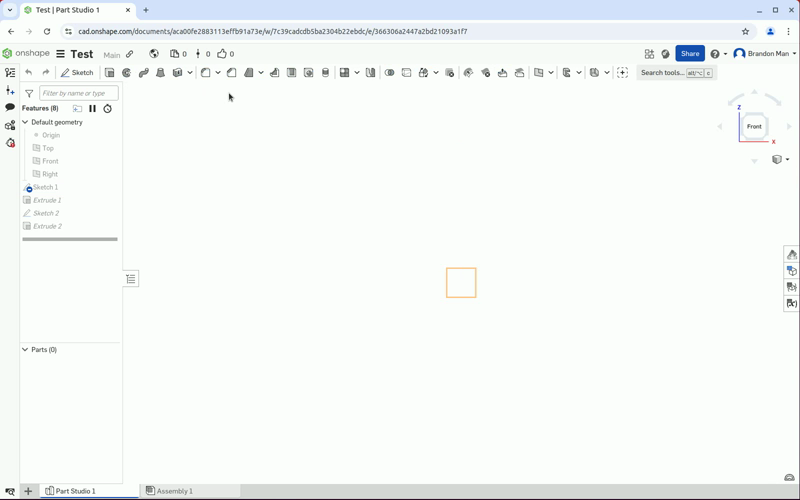
mouse_move(73, 352)
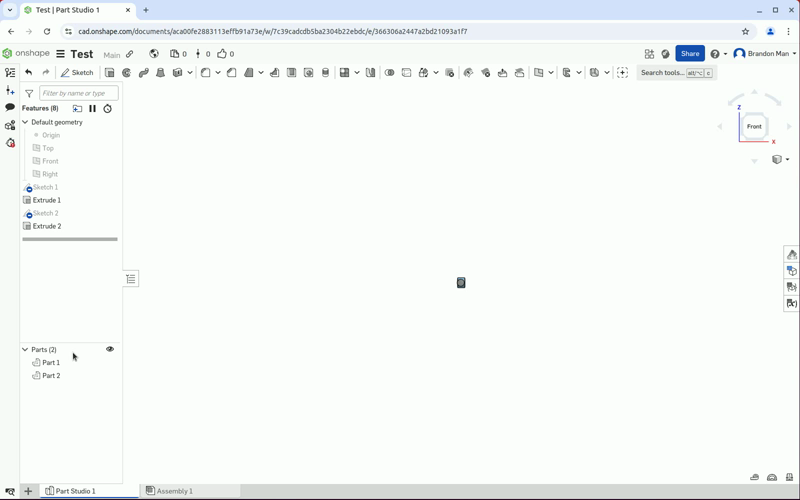
key(y)
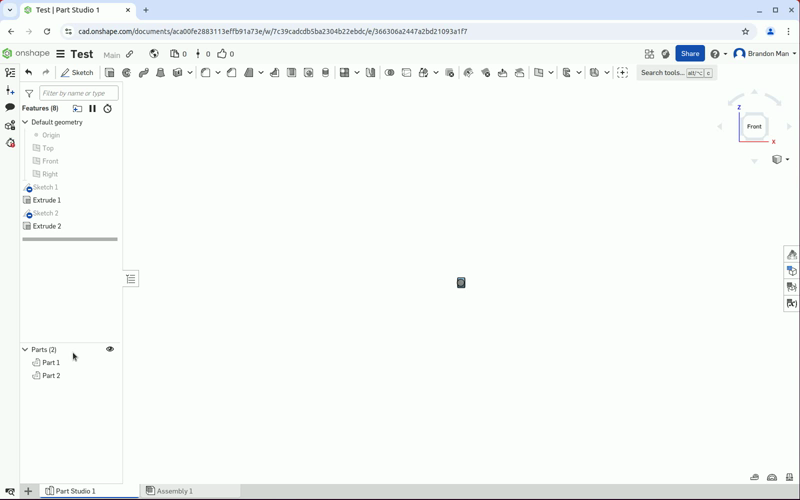
key(shift+p)
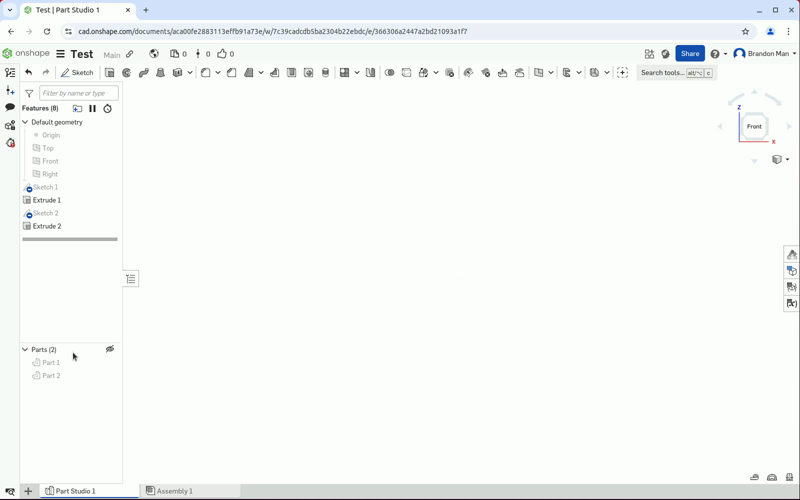
key(space)
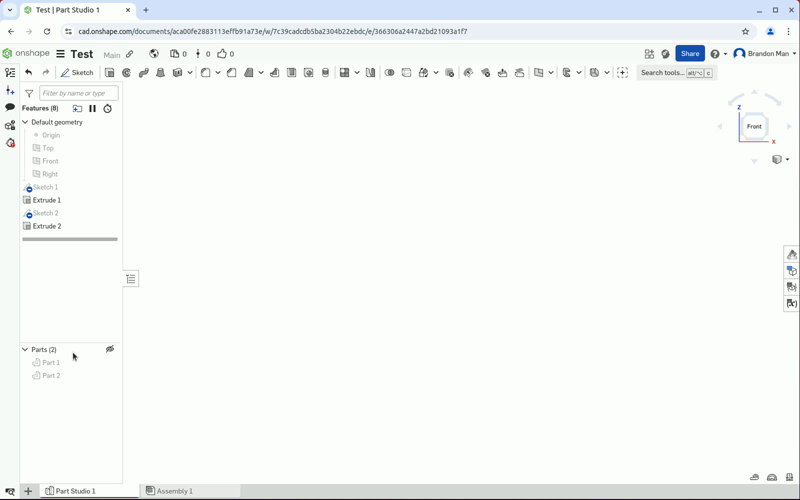
key_down(shift)
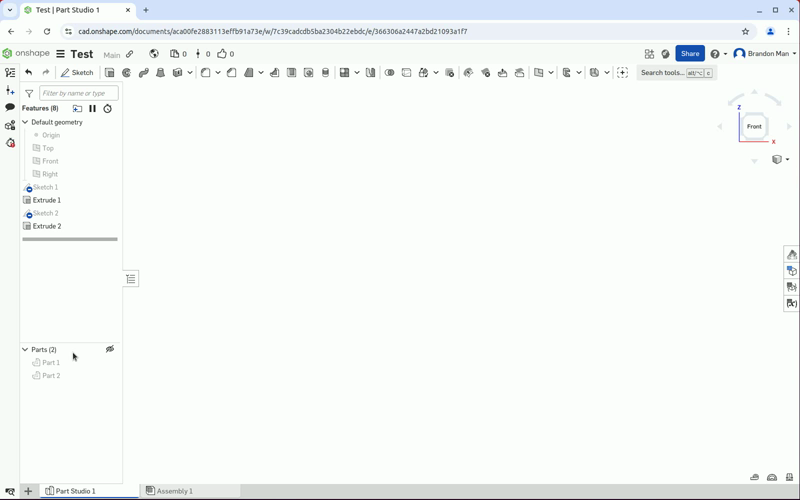
key(down)
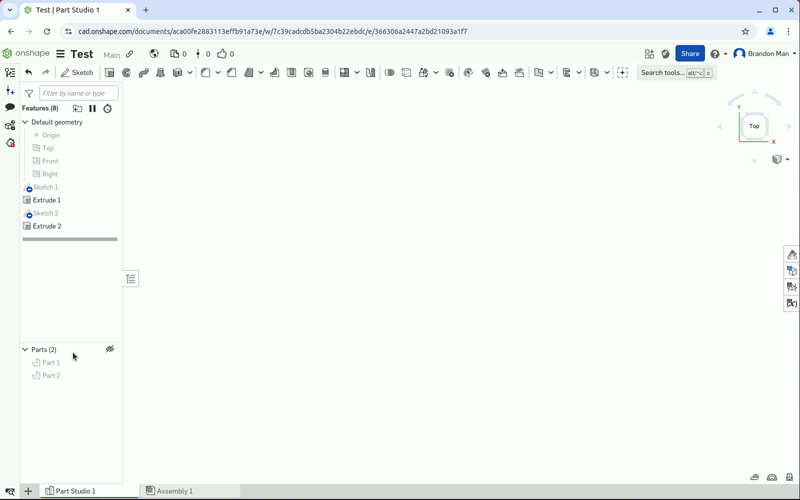
key_up(shift)
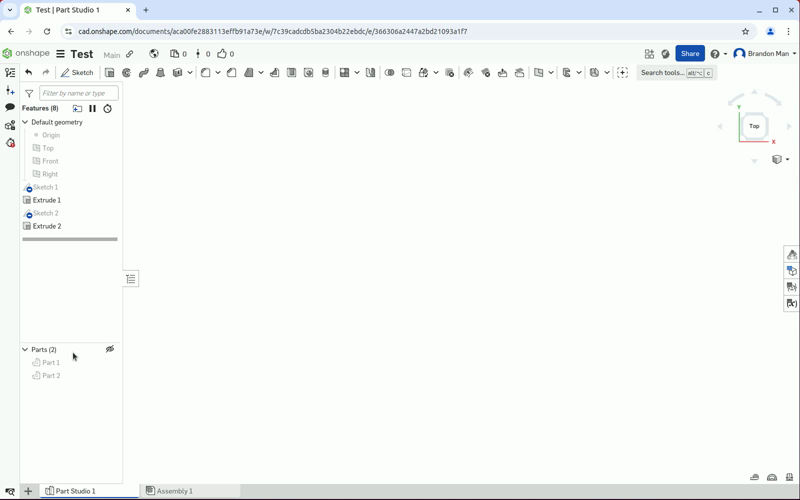
mouse_move(73, 352)
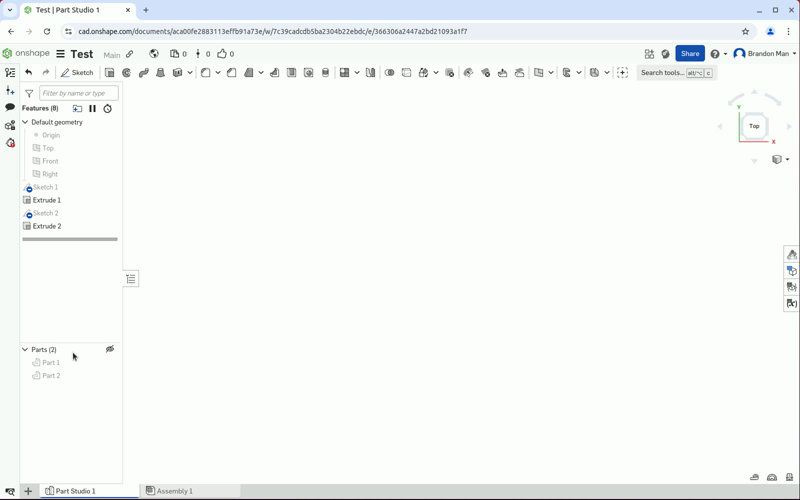
key(shift+y)
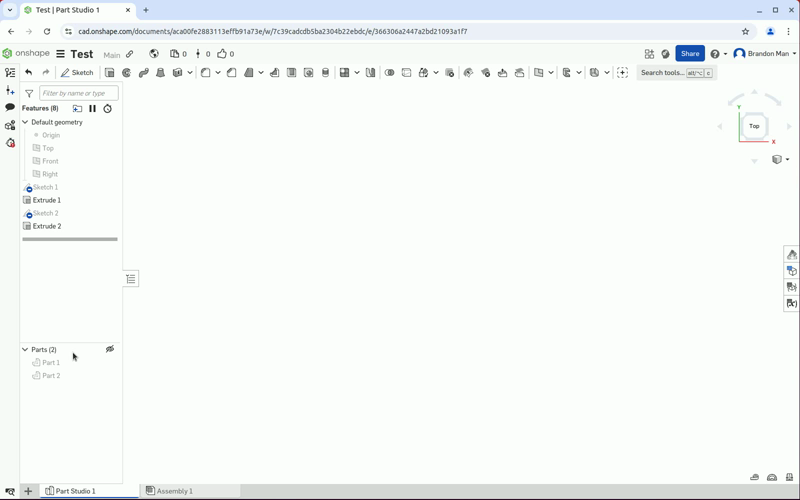
key(shift+s)
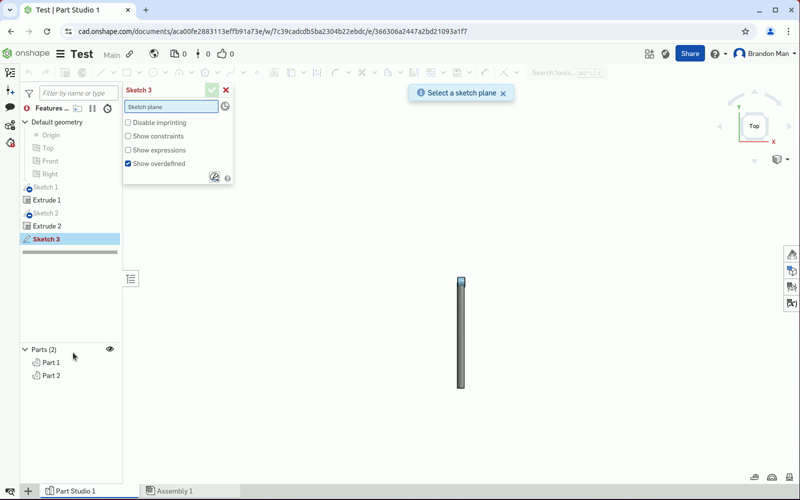
mouse_move(73, 150)
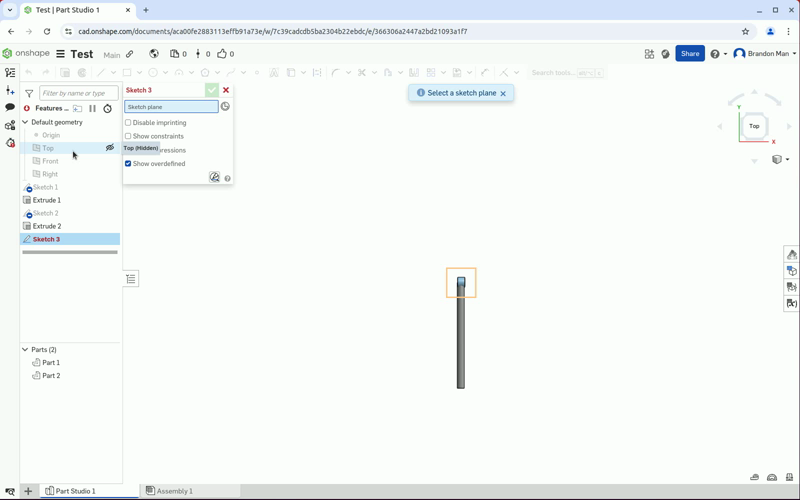
click(73, 150)
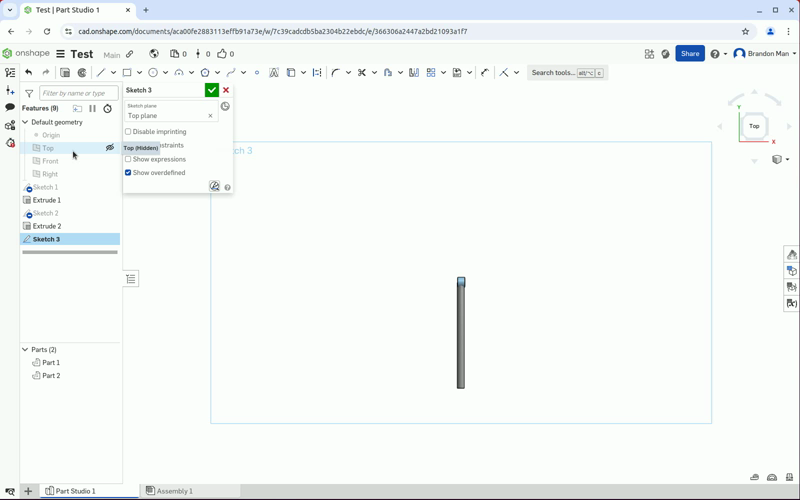
mouse_move(73, 352)
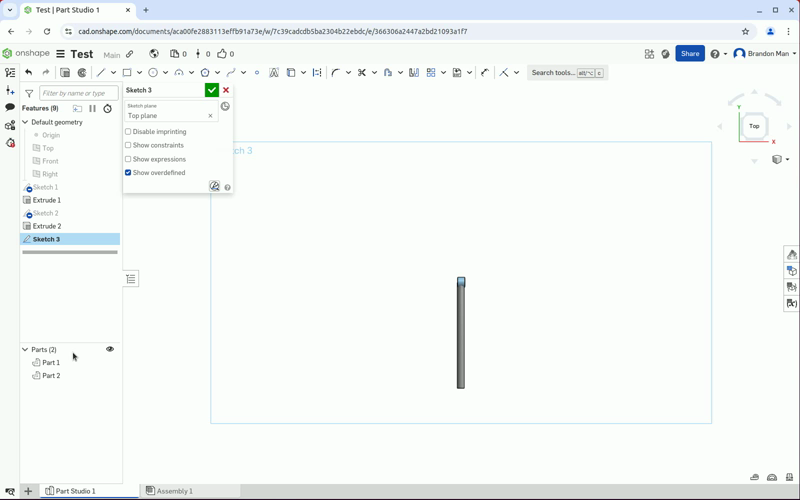
key(y)
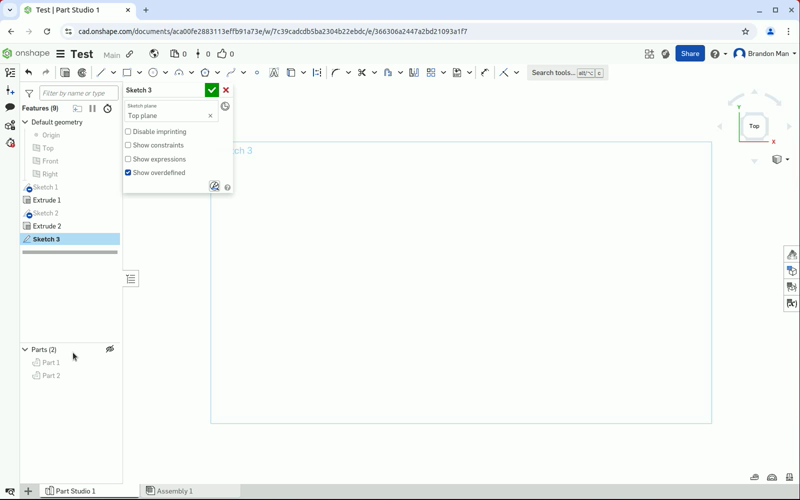
key(c)
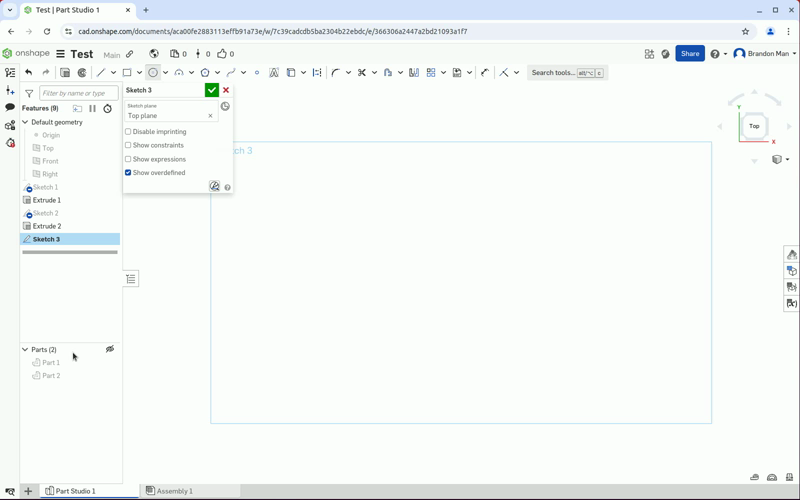
key_down(shift)
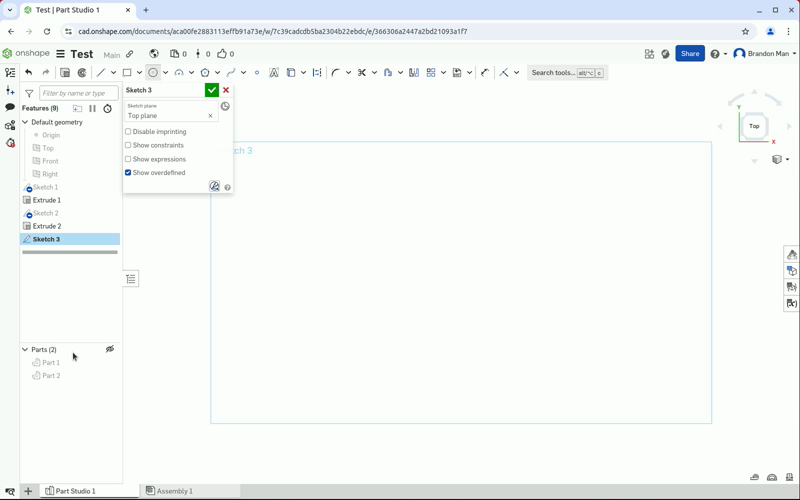
mouse_move(461, 391)
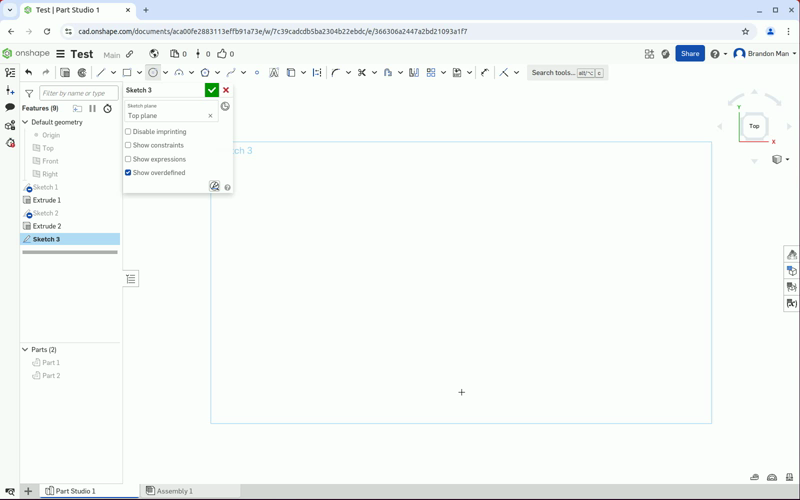
click(461, 391)
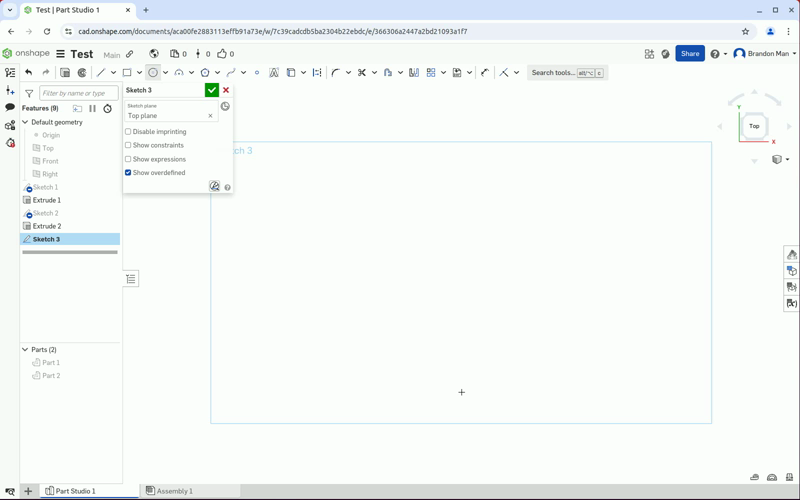
key_up(shift)
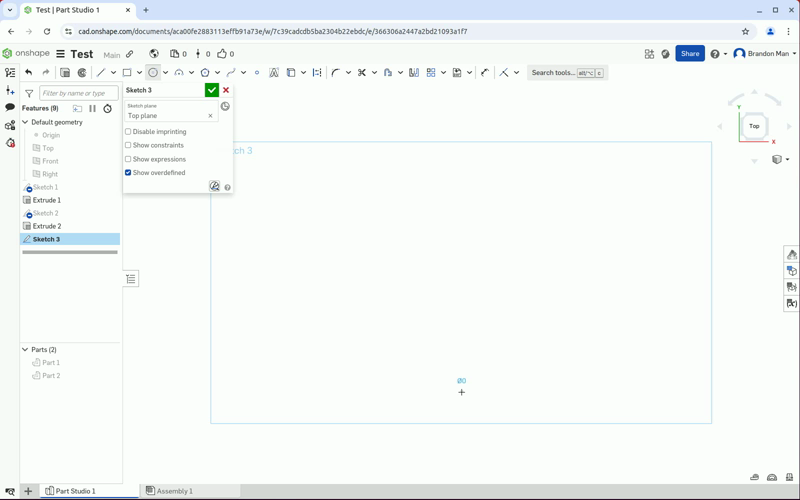
mouse_move(466, 391)
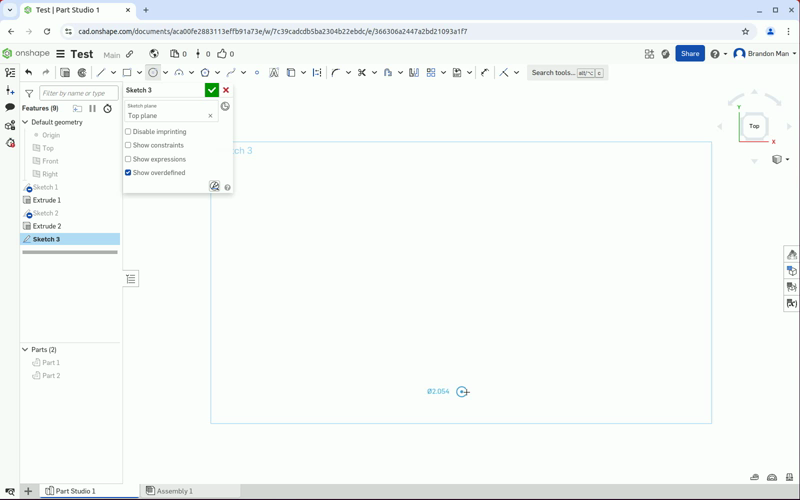
click(466, 391)
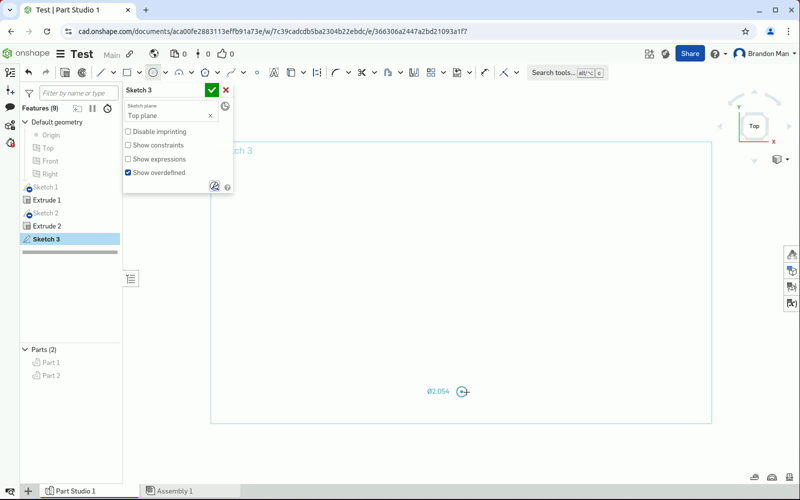
key(esc)
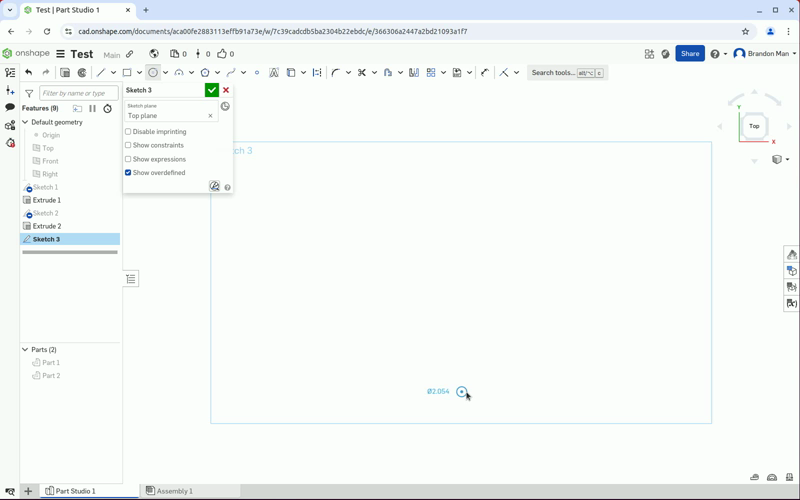
key(c)
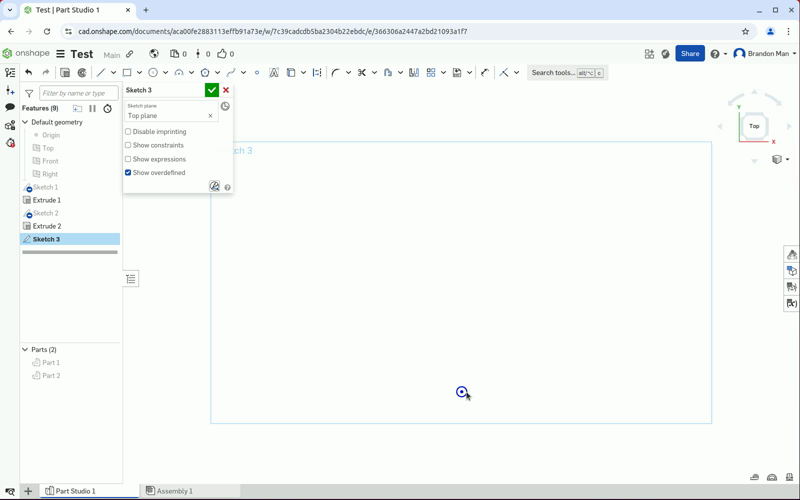
key_down(shift)
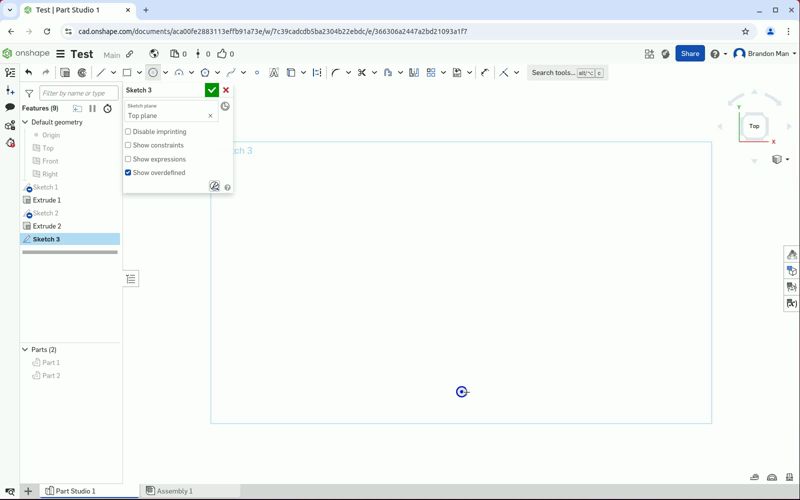
mouse_move(461, 391)
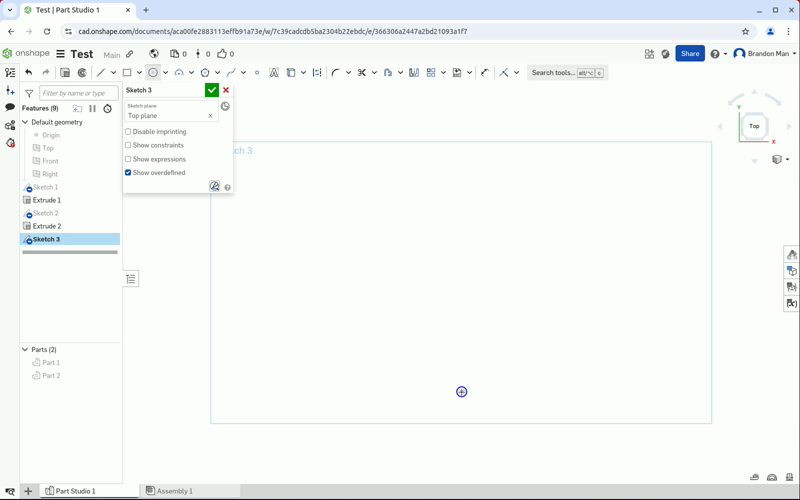
click(461, 391)
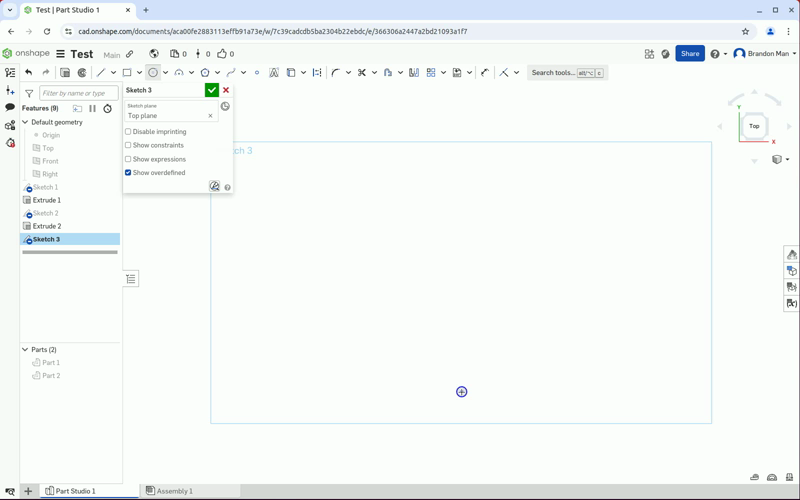
key_up(shift)
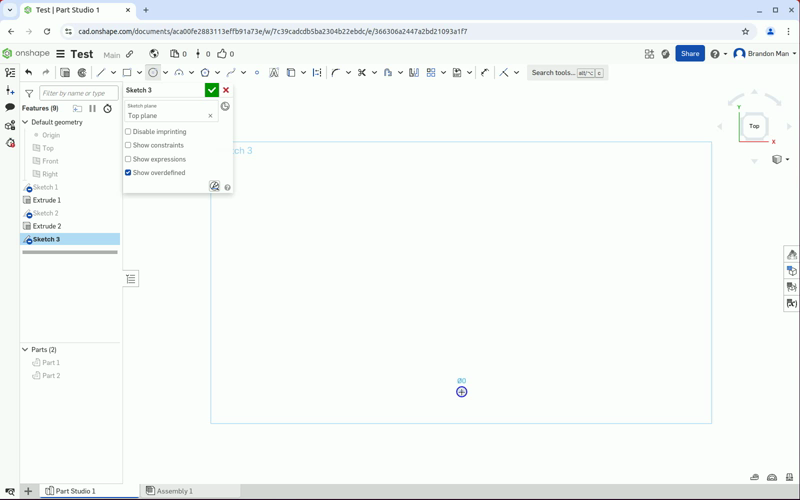
mouse_move(464, 391)
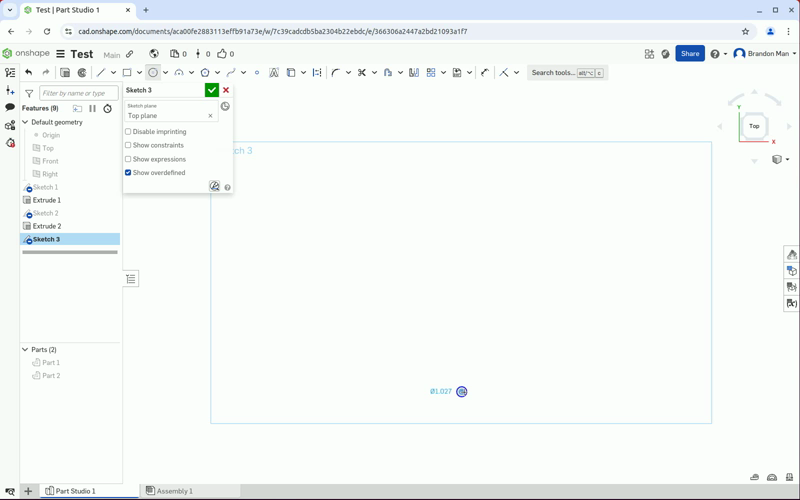
scroll(6)
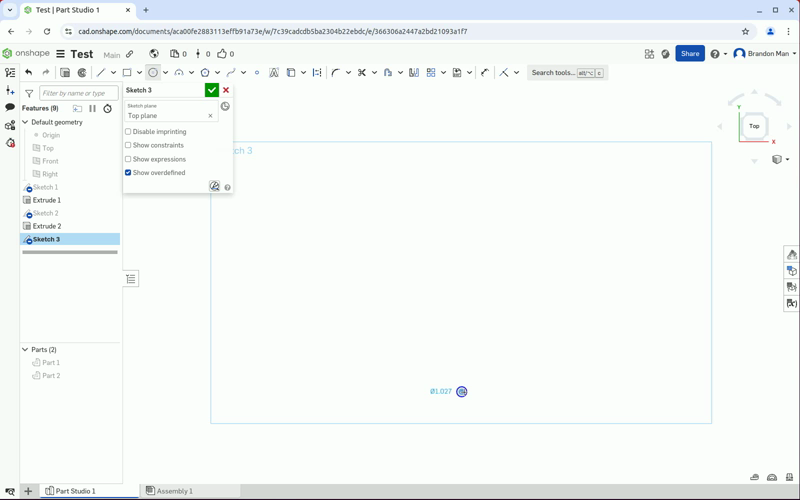
scroll(6)
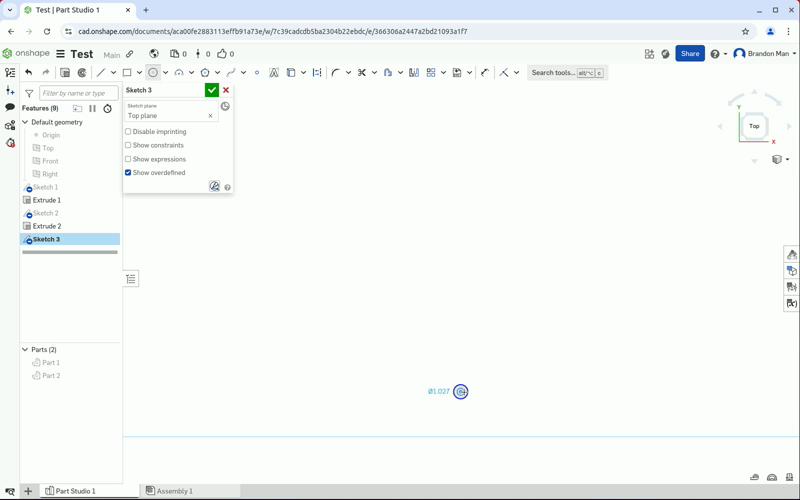
scroll(6)
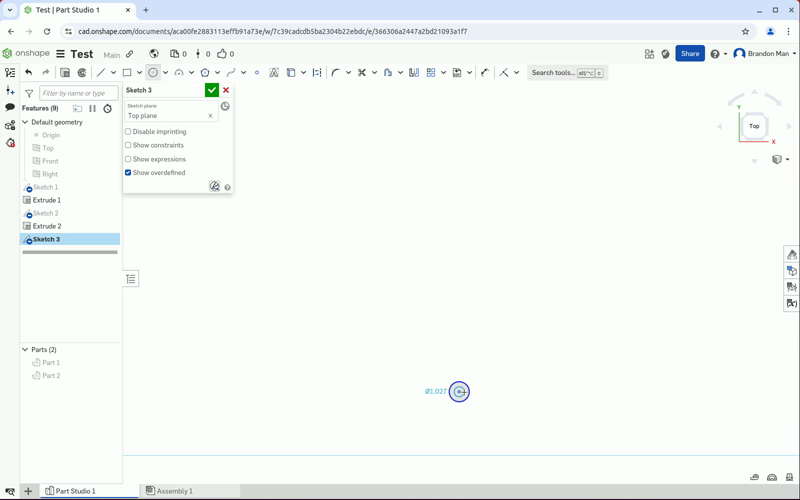
scroll(6)
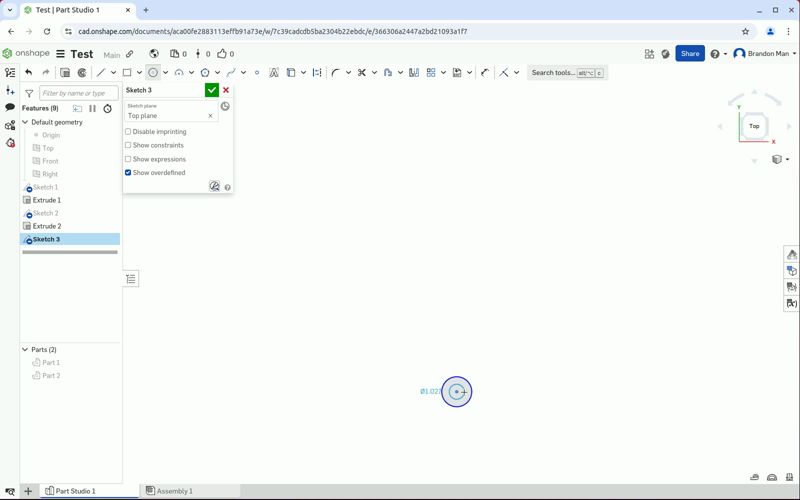
scroll(6)
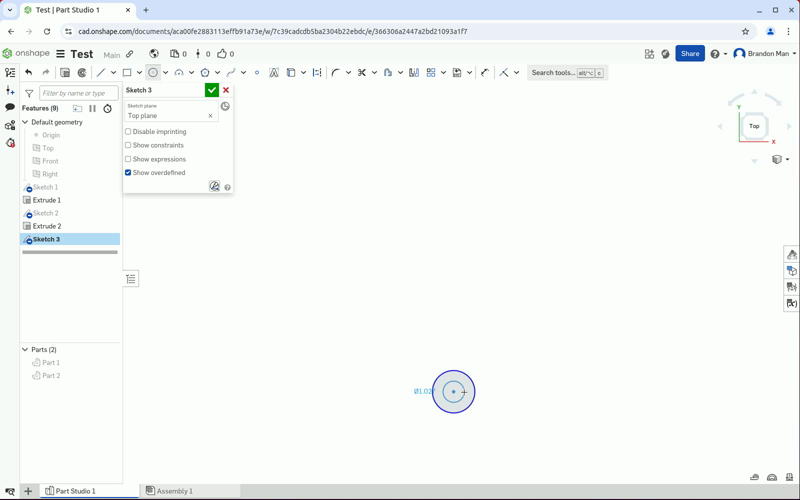
scroll(6)
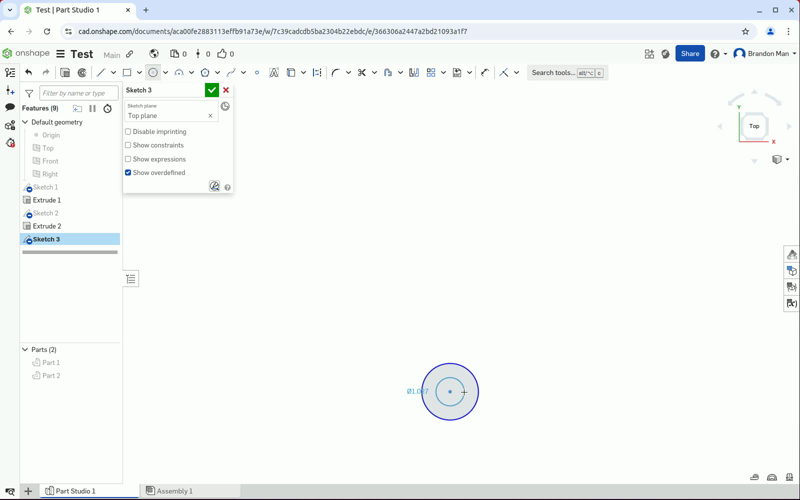
scroll(6)
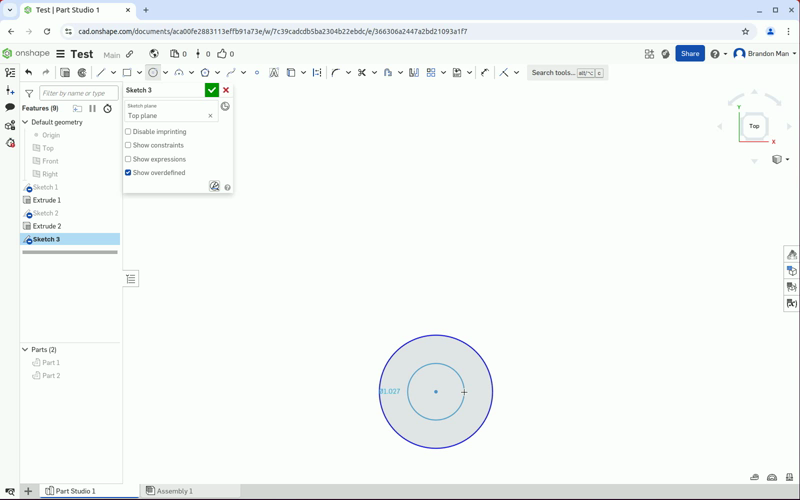
click(464, 391)
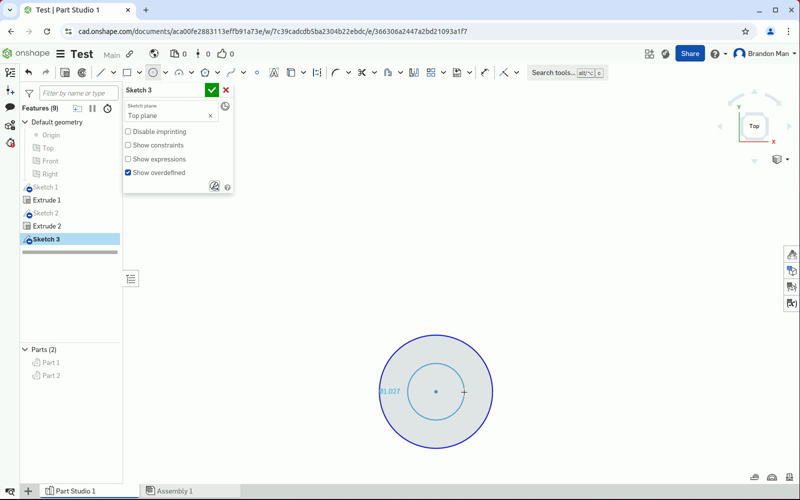
scroll(-6)
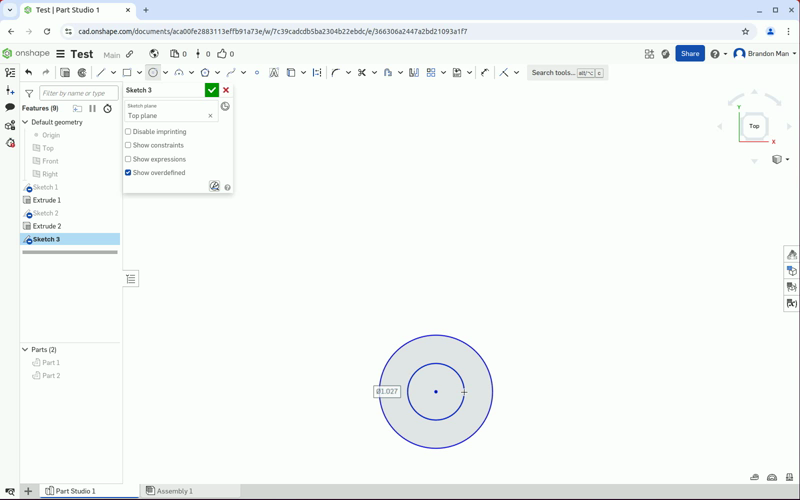
scroll(-6)
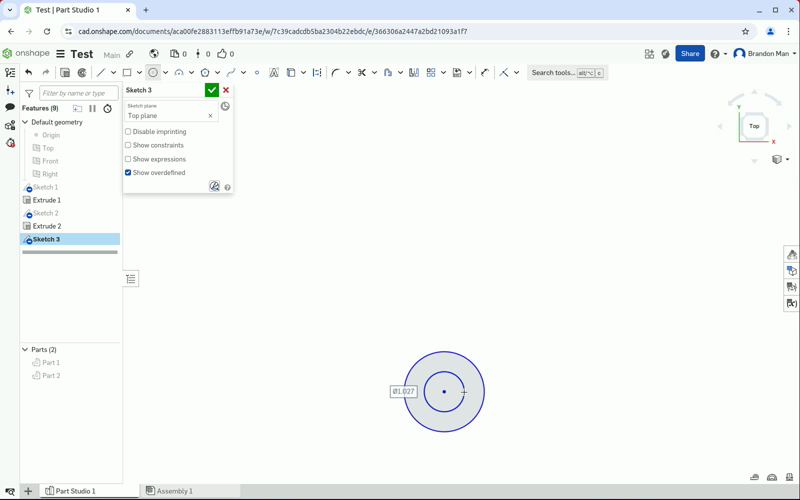
scroll(-6)
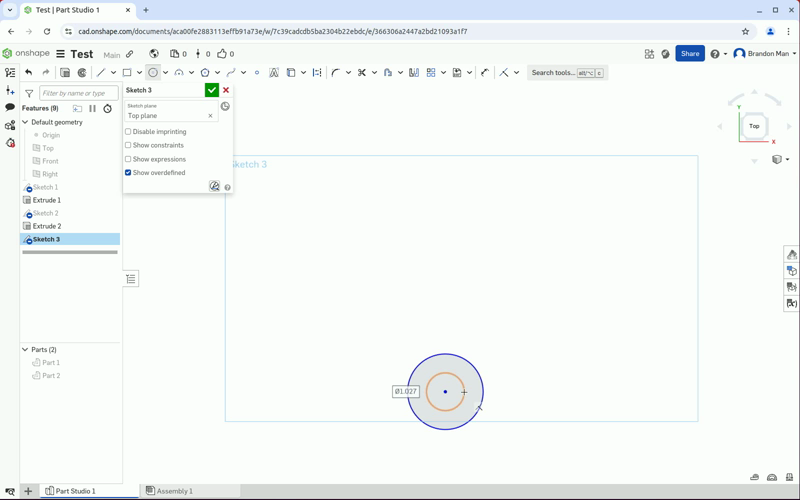
scroll(-6)
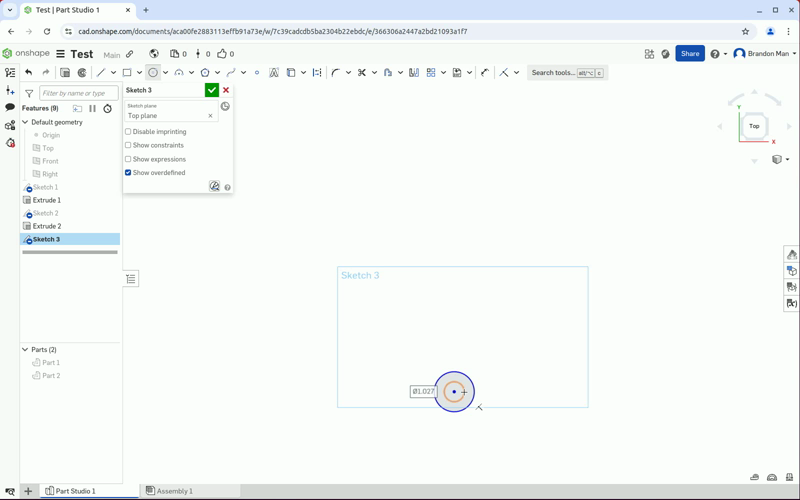
scroll(-6)
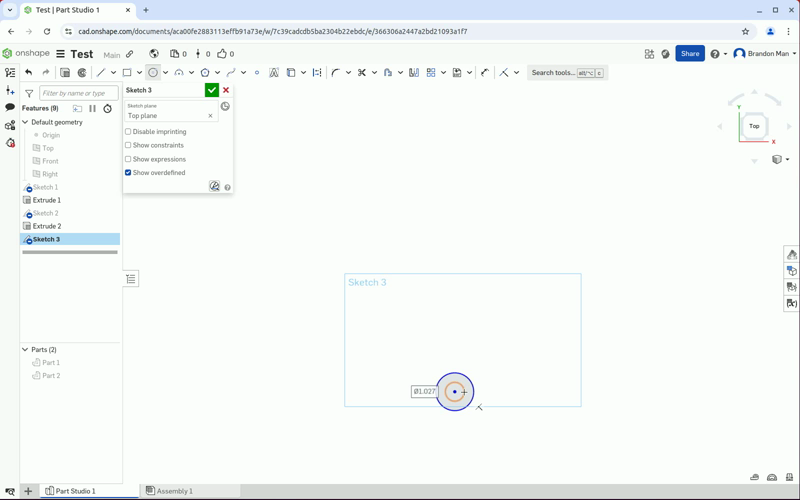
scroll(-6)
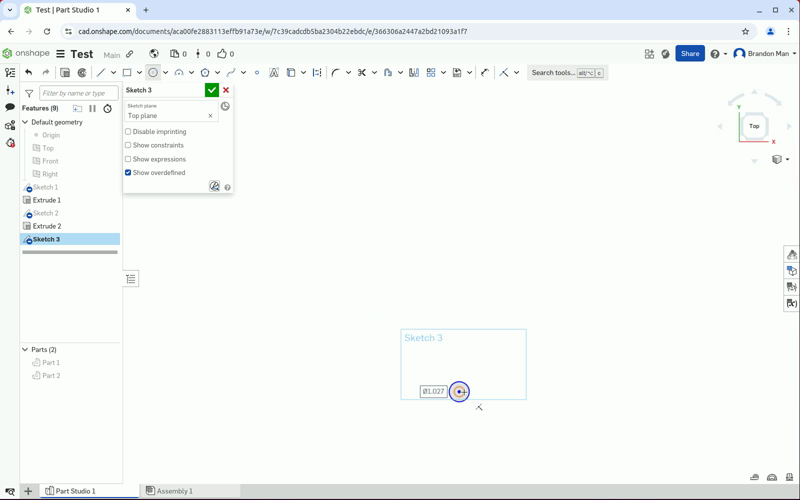
scroll(-6)
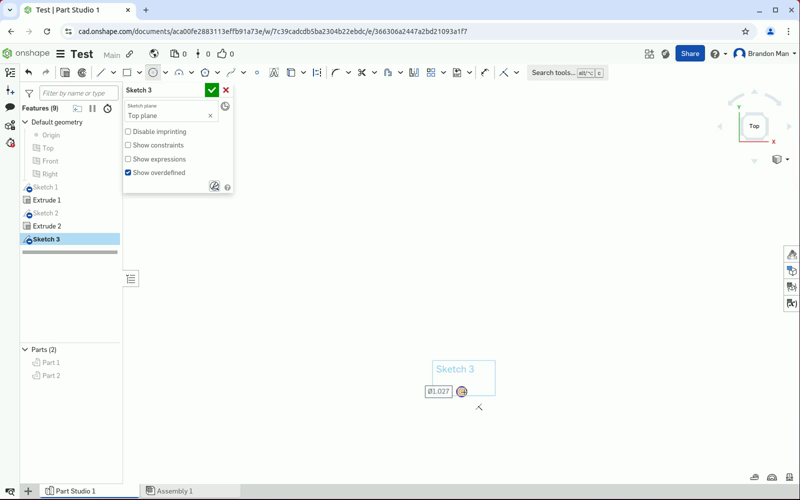
key(esc)
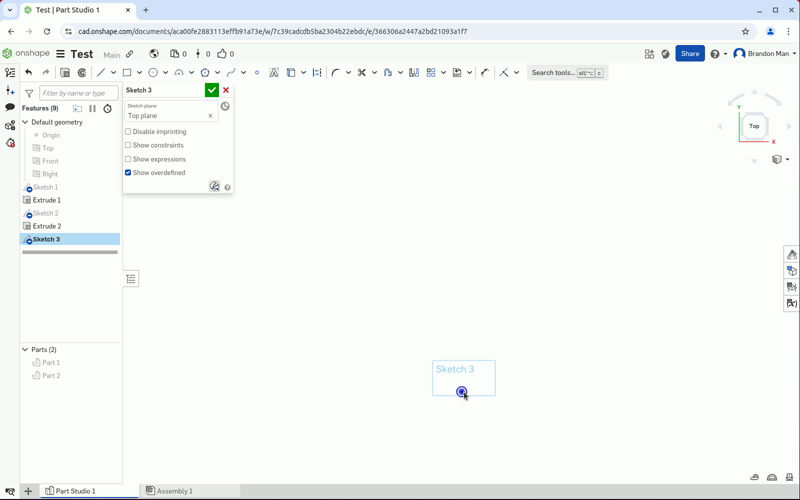
mouse_move(465, 394)
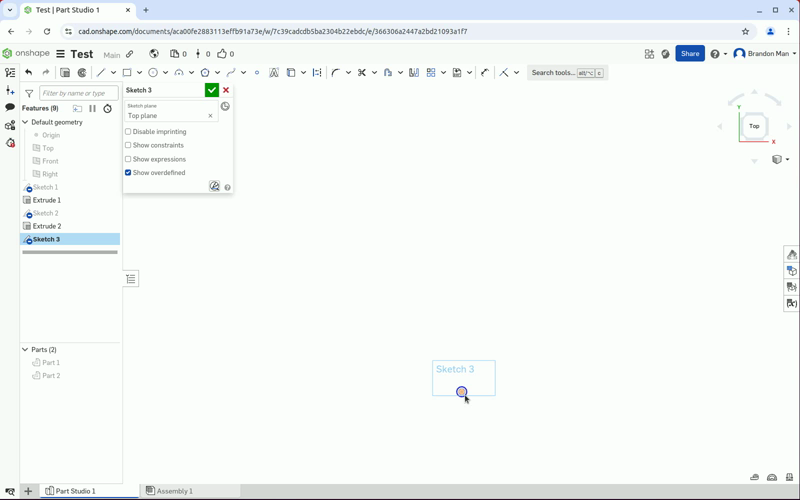
scroll(6)
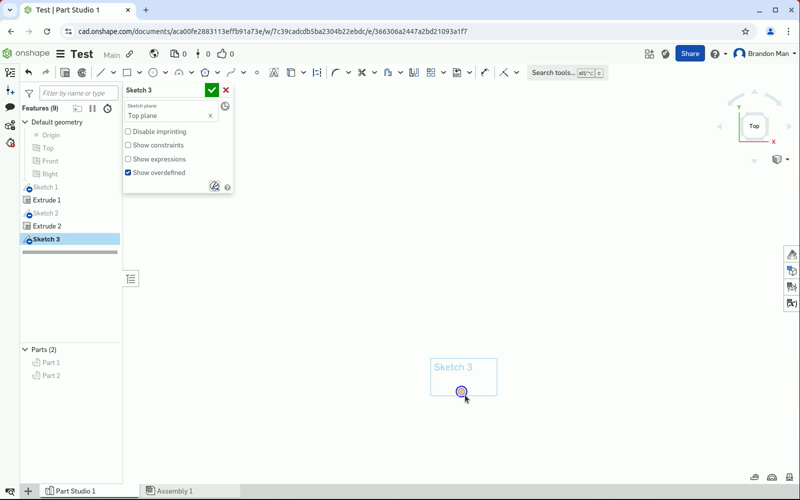
scroll(6)
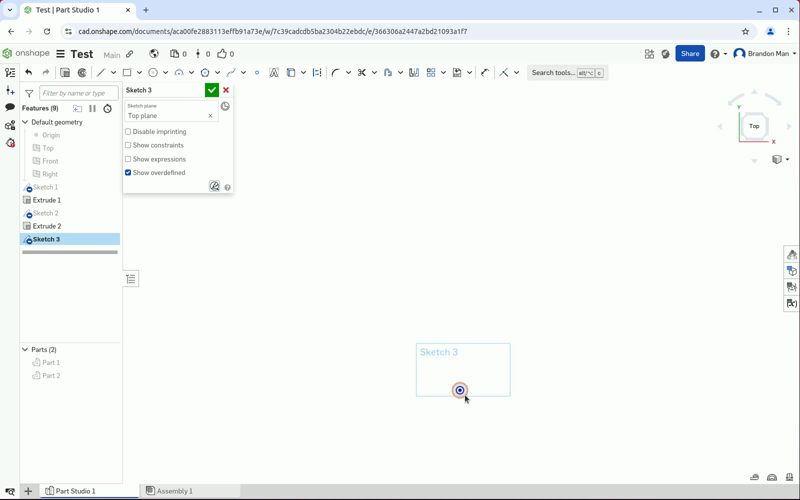
scroll(6)
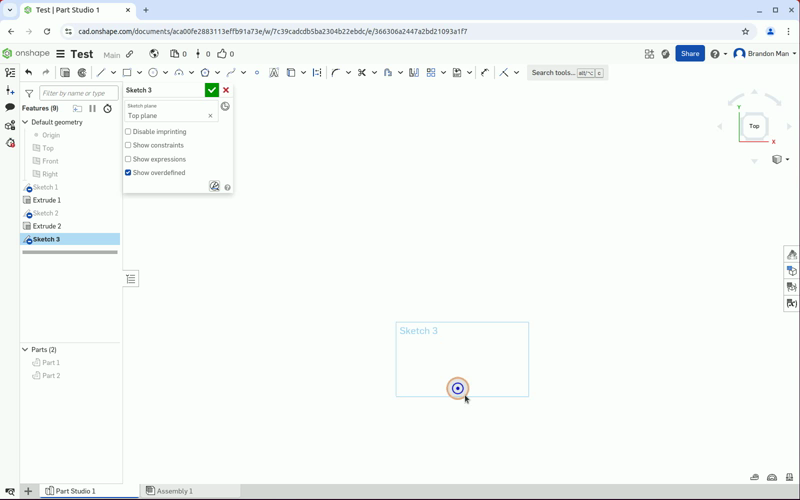
scroll(6)
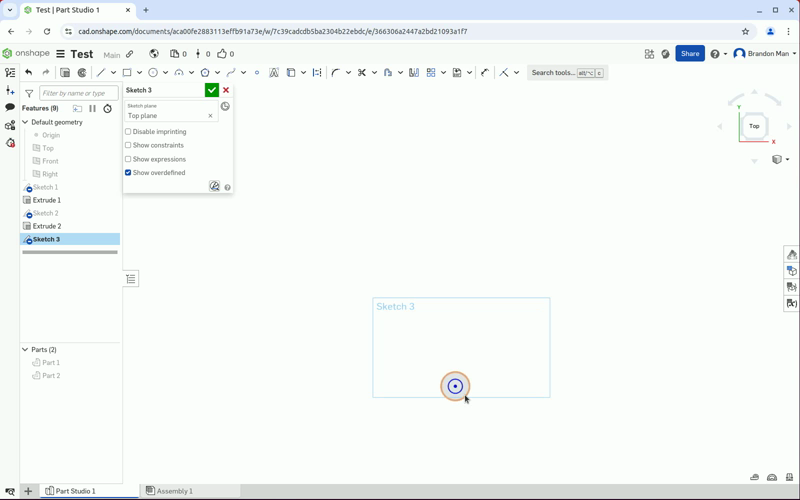
scroll(6)
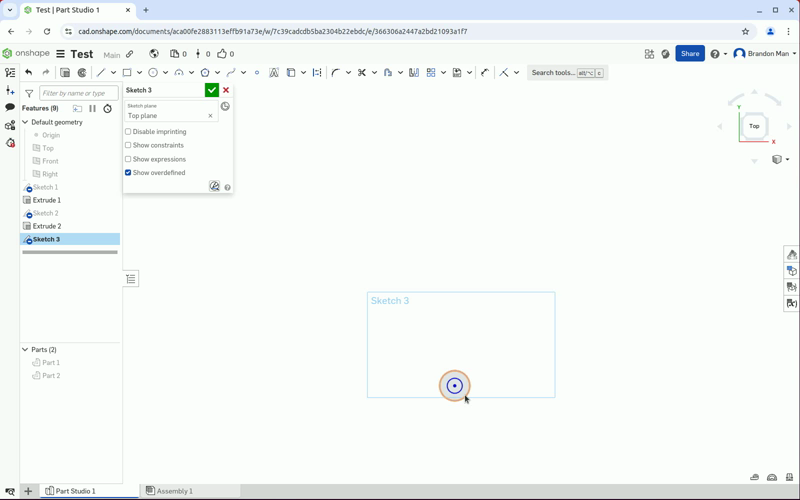
scroll(6)
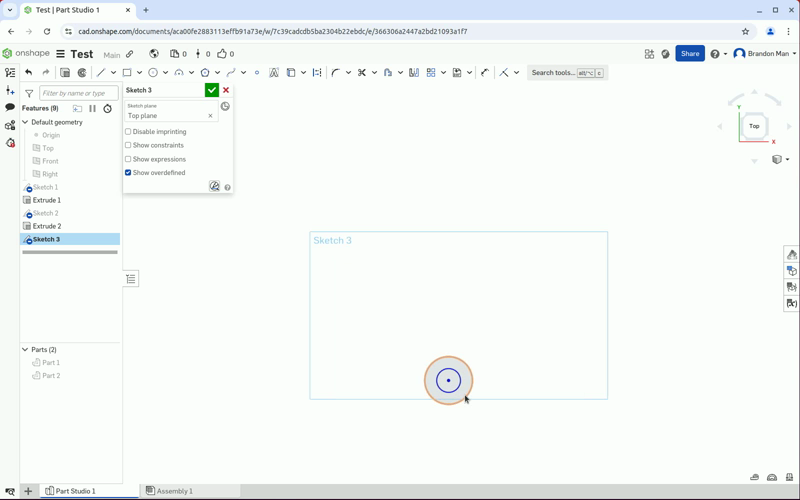
scroll(6)
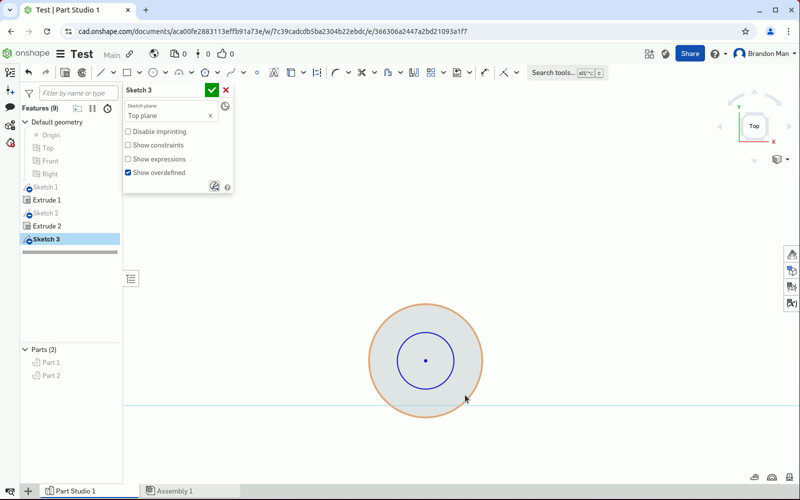
click(465, 394)
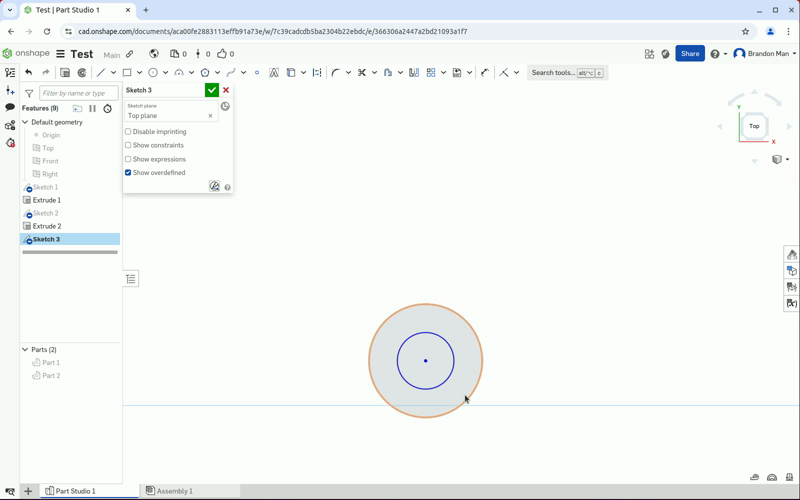
scroll(-6)
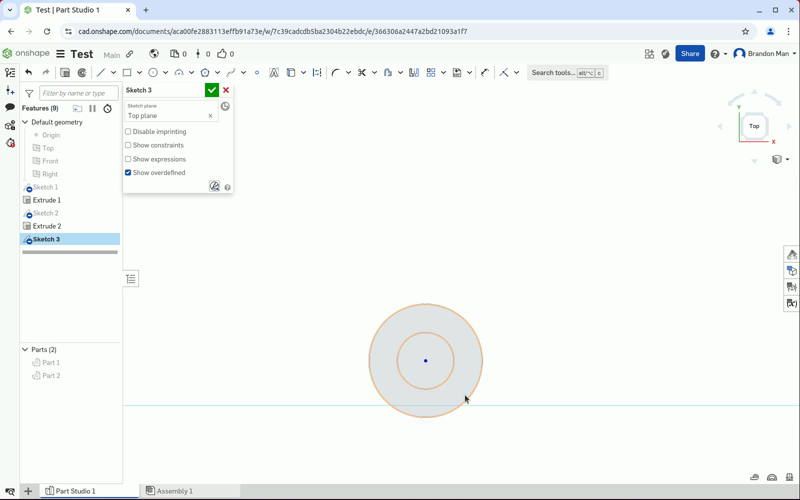
scroll(-6)
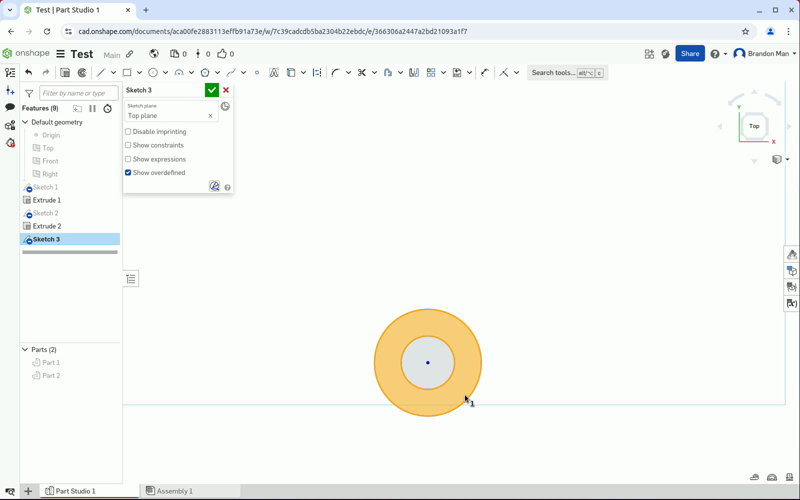
scroll(-6)
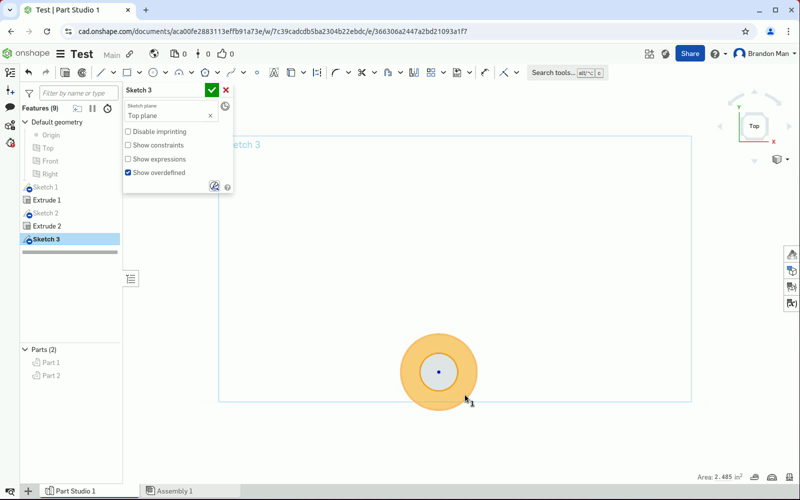
scroll(-6)
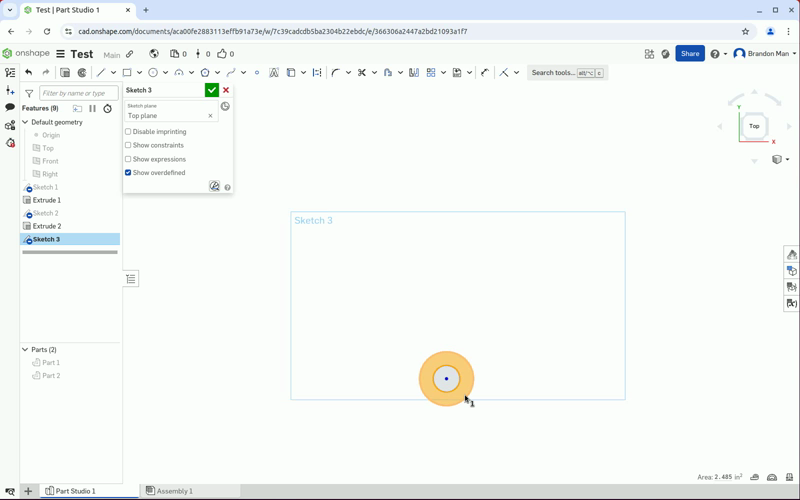
scroll(-6)
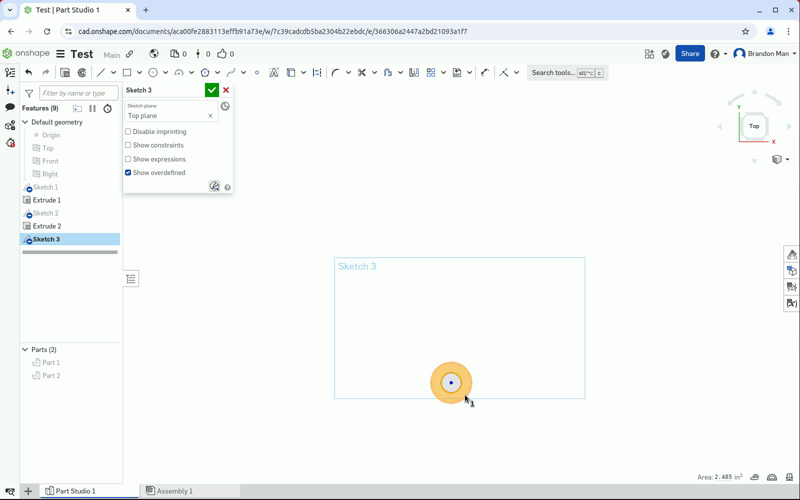
scroll(-6)
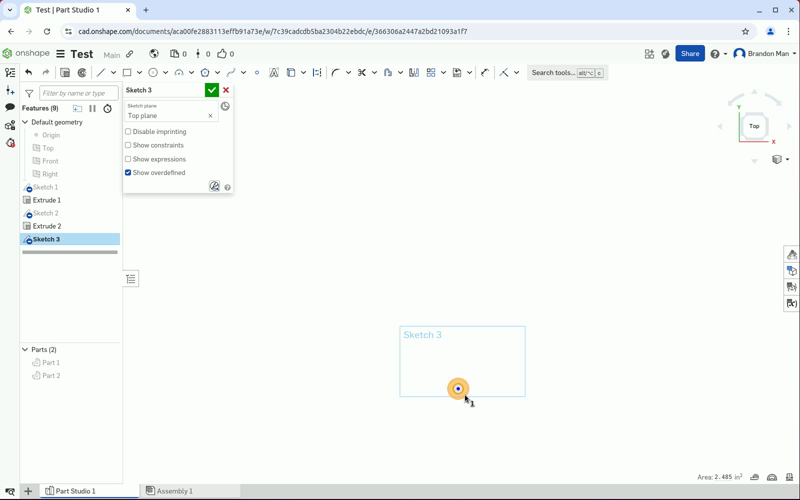
scroll(-6)
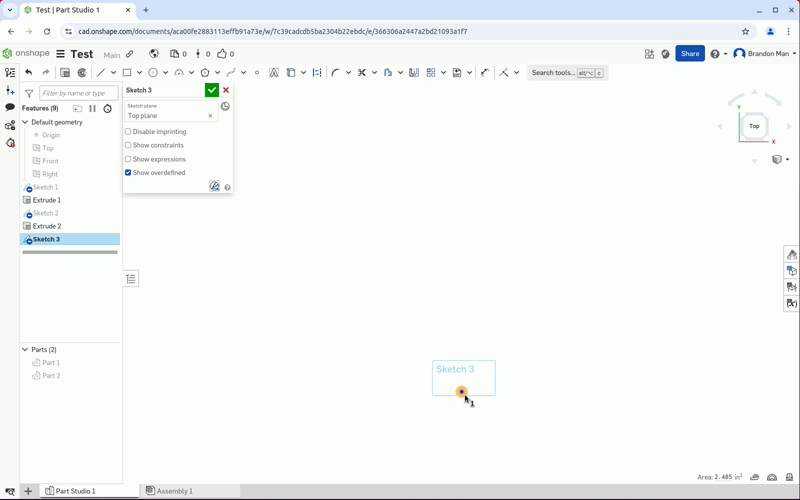
mouse_move(73, 352)
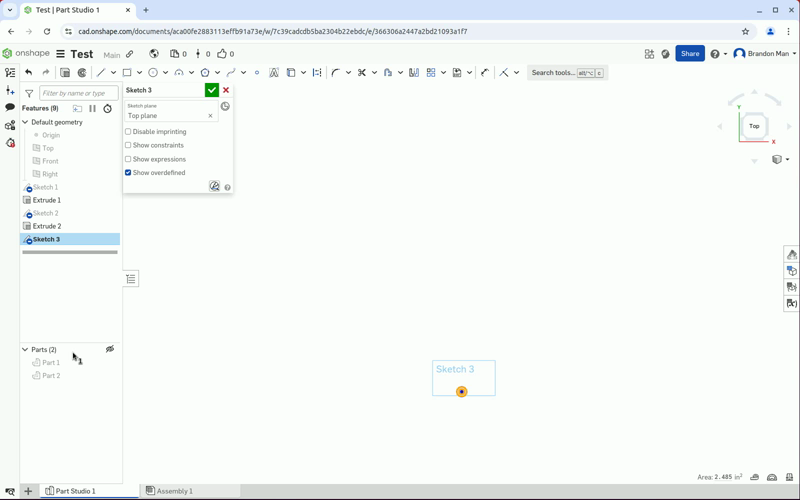
key(shift+y)
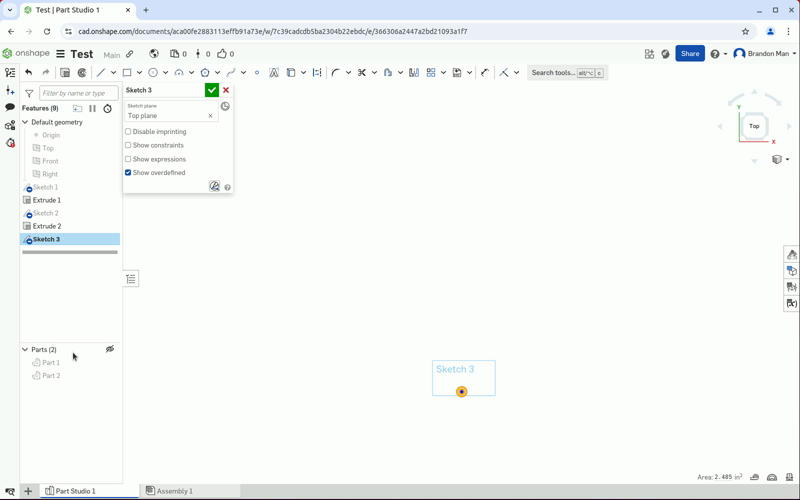
key(shift+e)
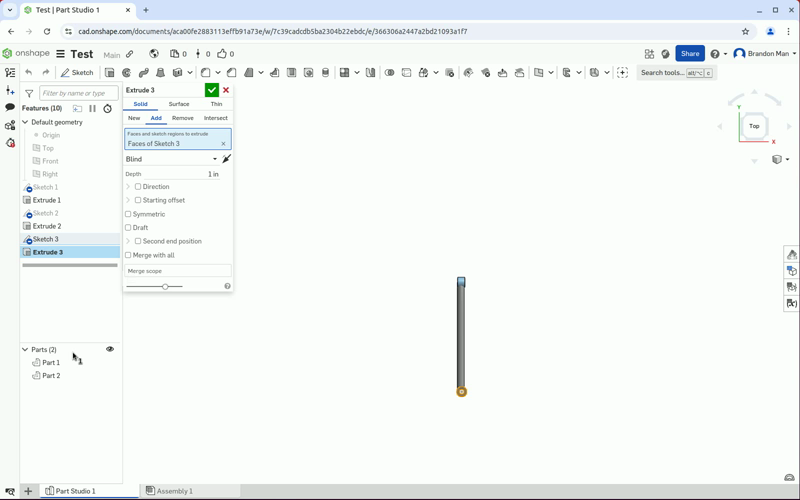
mouse_move(143, 106)
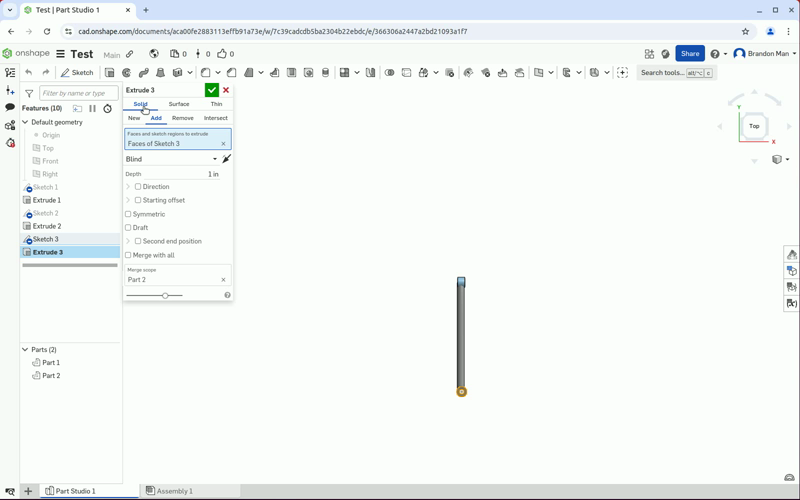
click(143, 106)
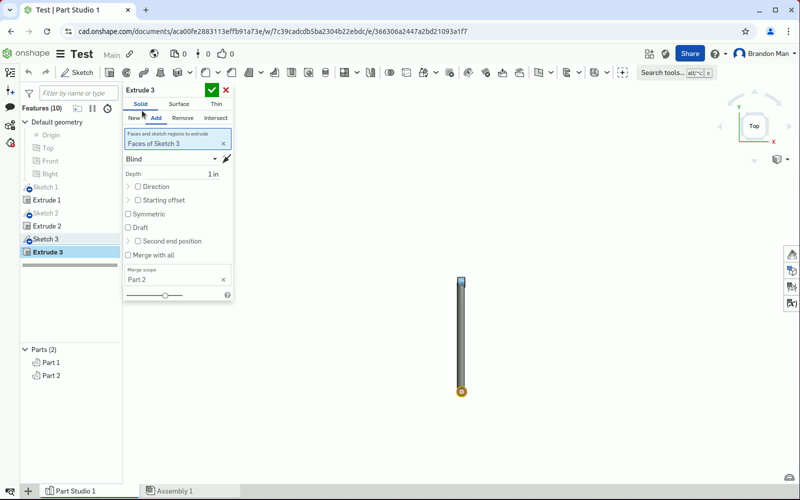
mouse_move(137, 120)
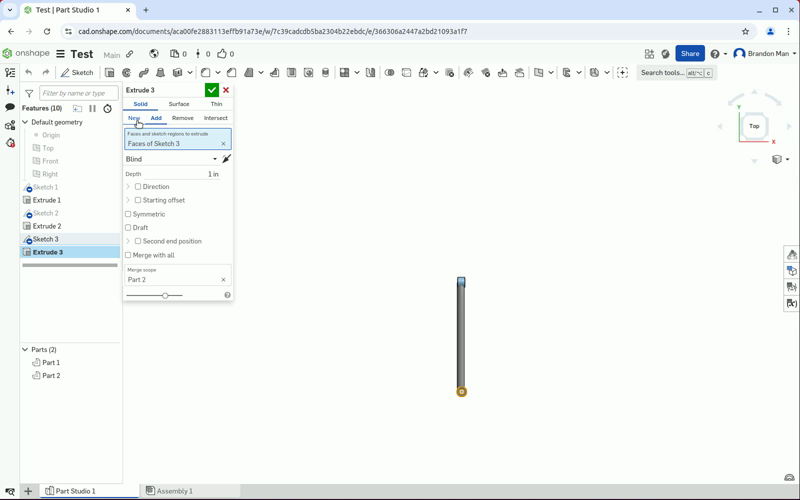
click(137, 120)
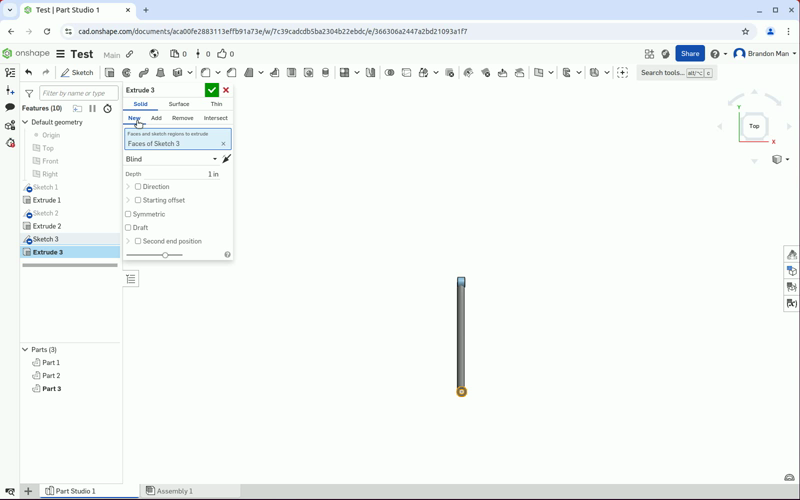
key(tab, 4)
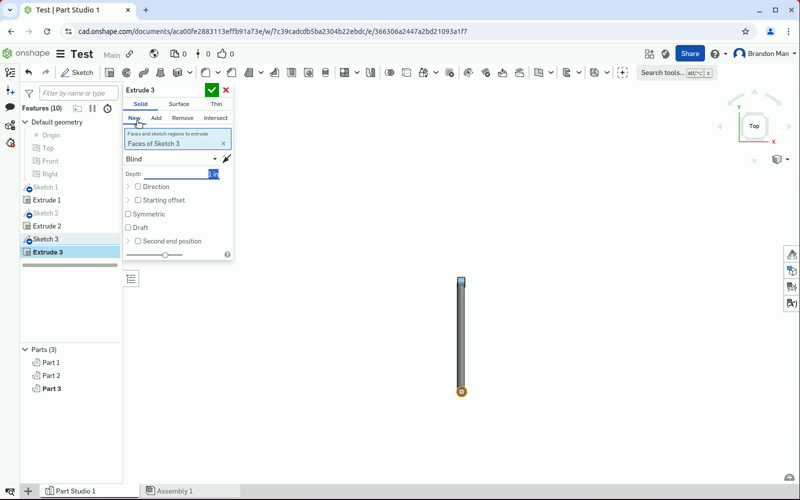
text(1.444)
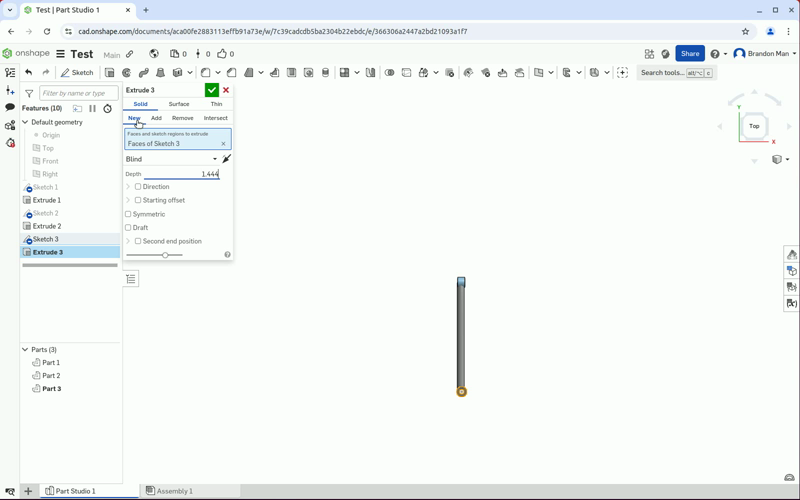
key(tab, 3)
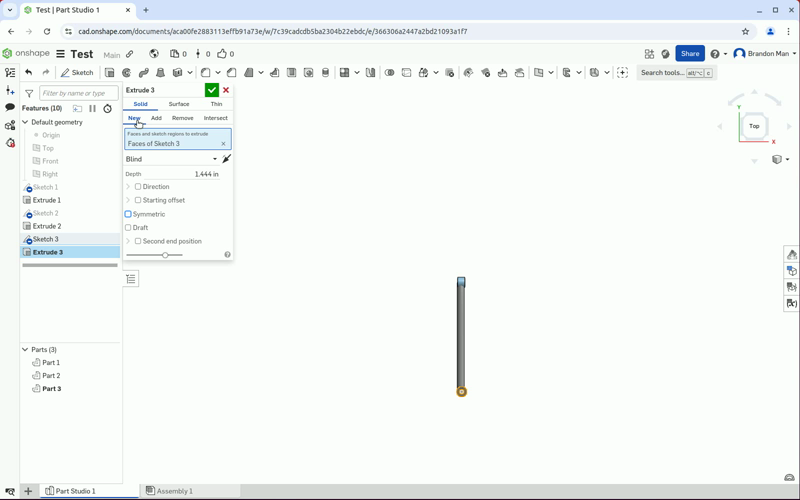
key(space)
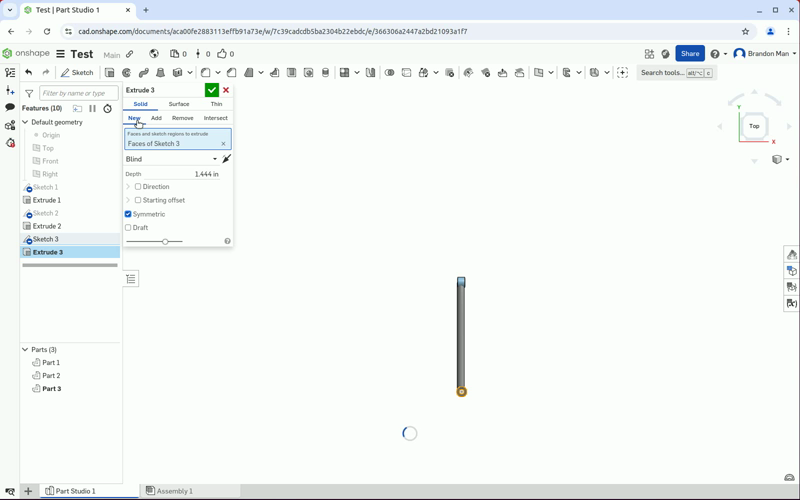
key(enter)
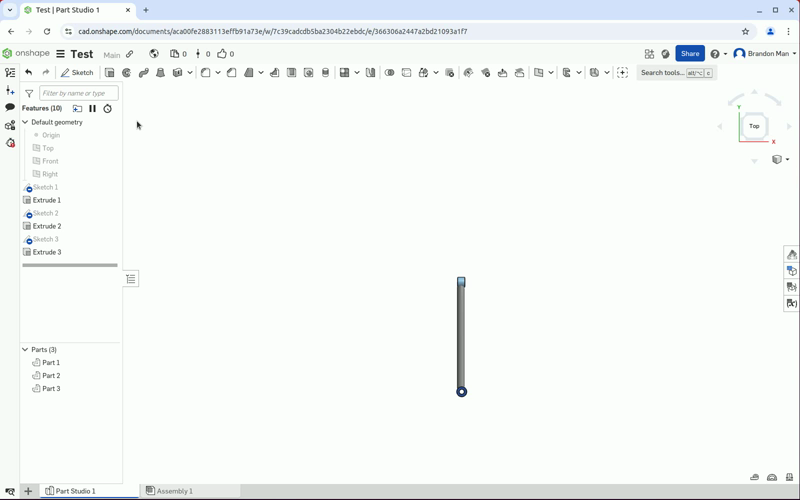
key(shift+h)
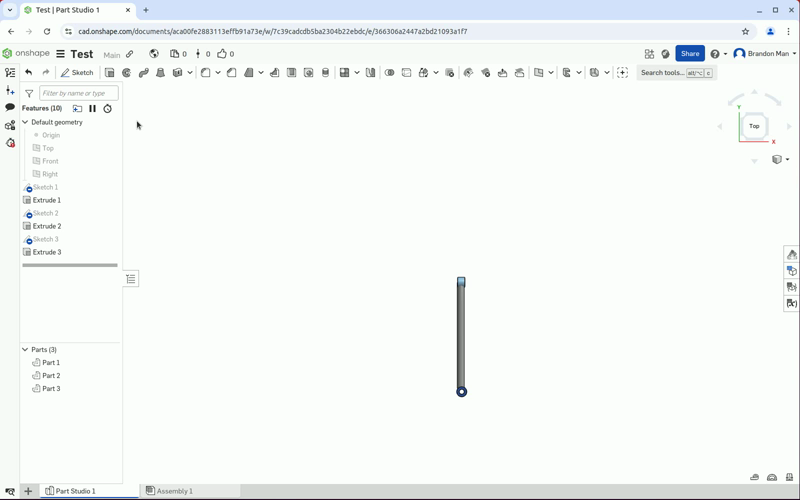
key(shift+h)
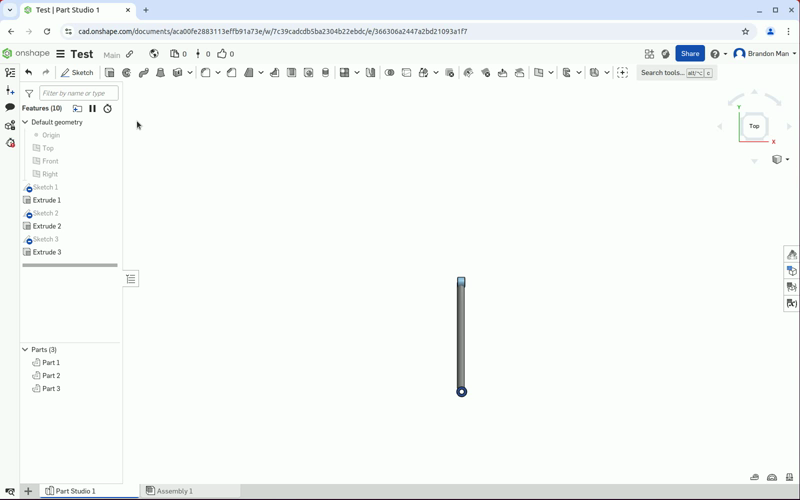
key(shift+7)
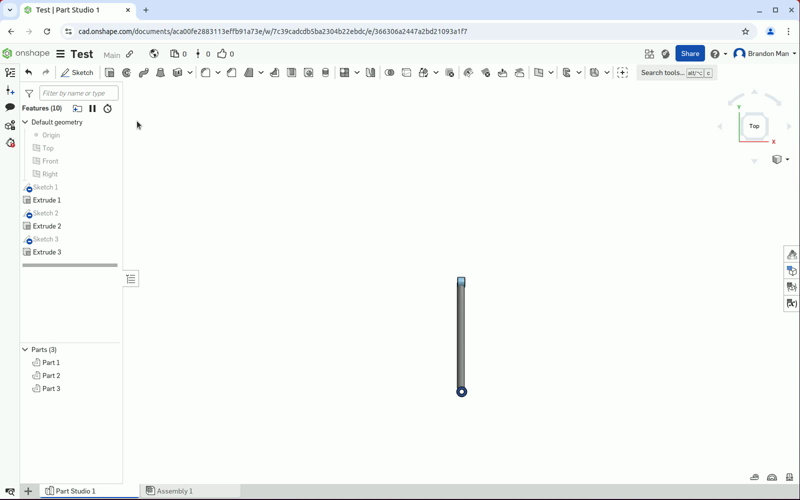
key(up, 3)
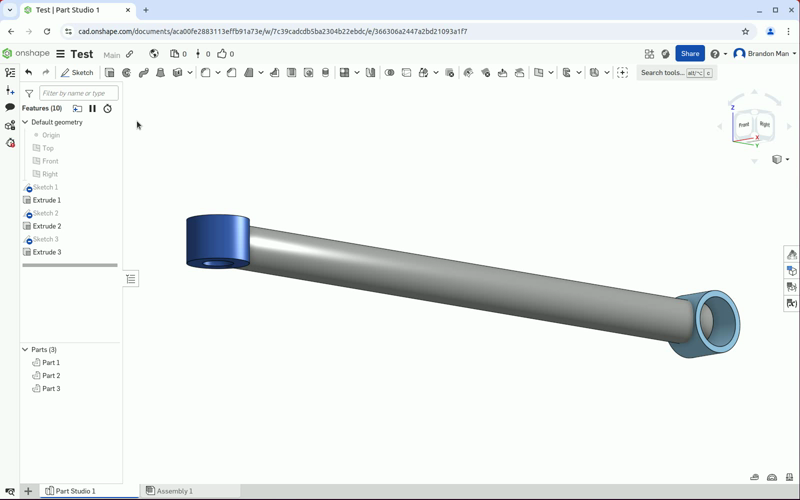
key(left, 3)
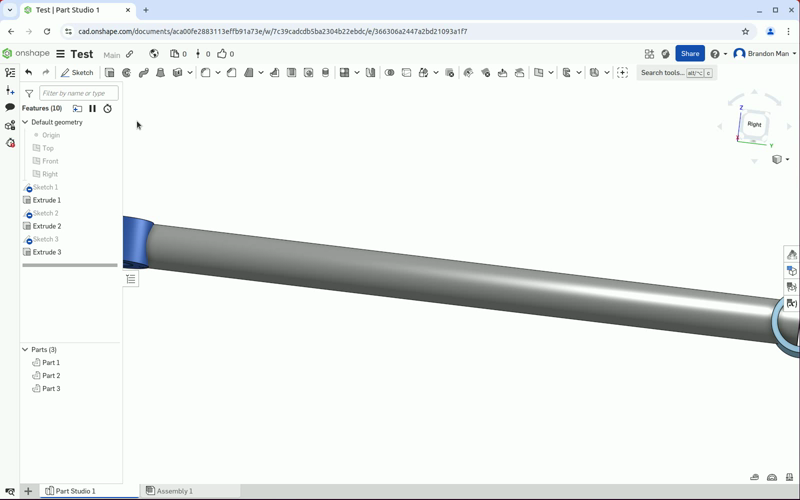
key(right, 3)
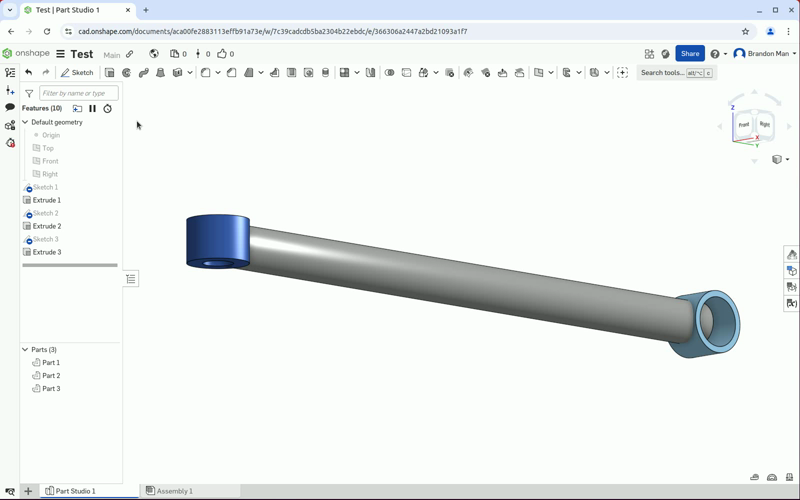
key(down, 3)
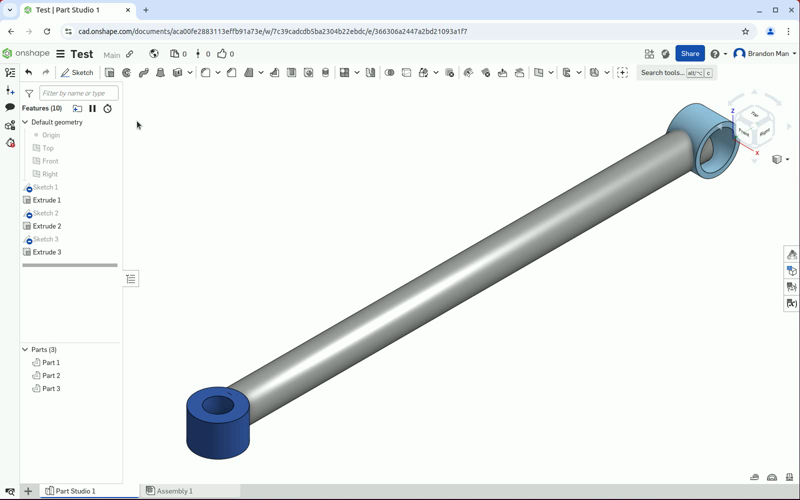
mouse_move(73, 189)
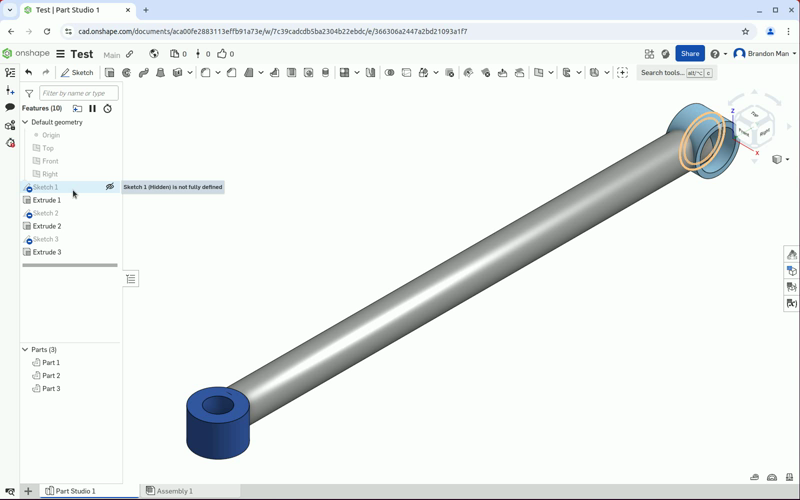
click(73, 189)